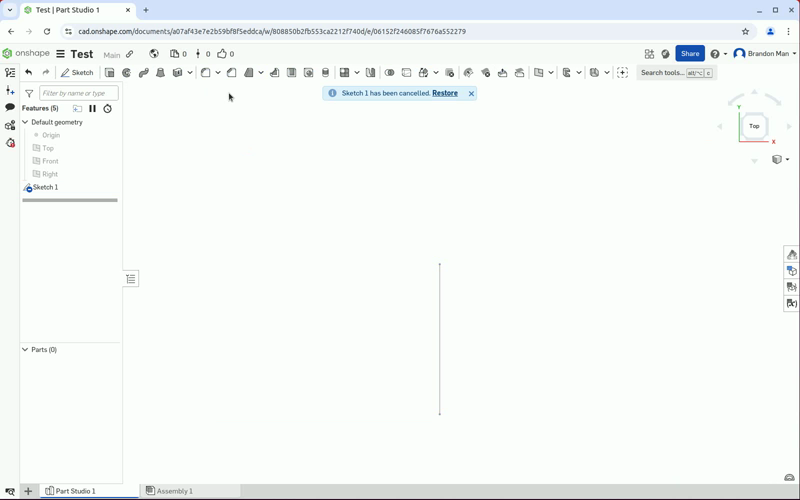
key(shift+h)
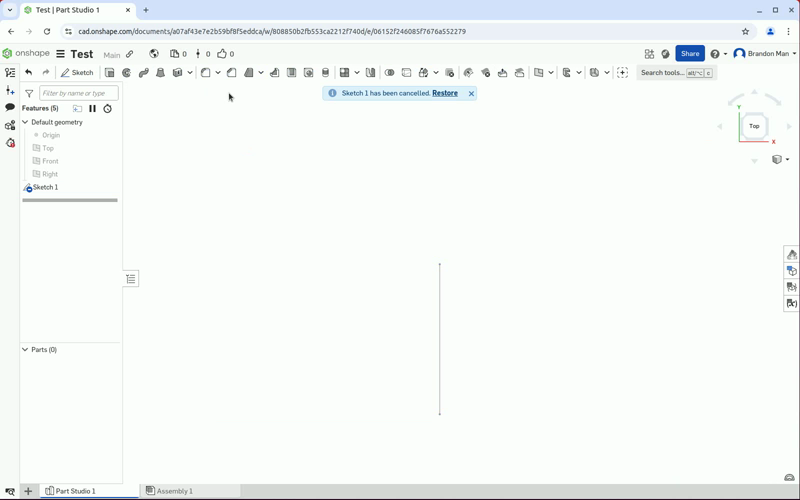
key(shift+s)
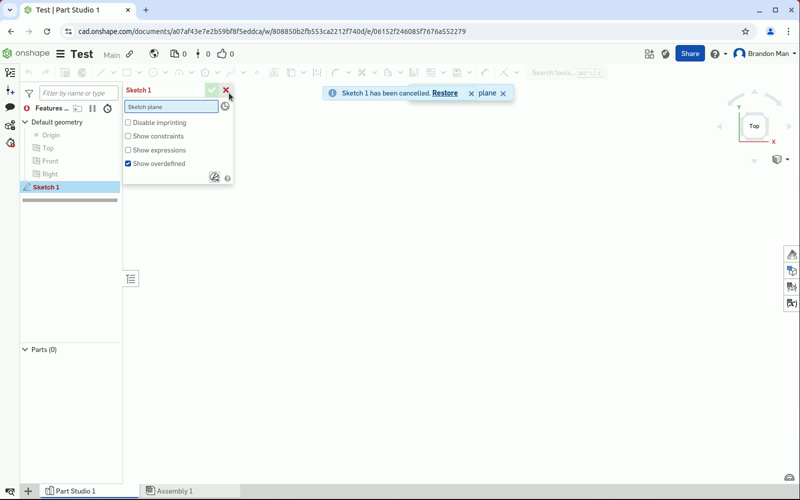
mouse_move(73, 150)
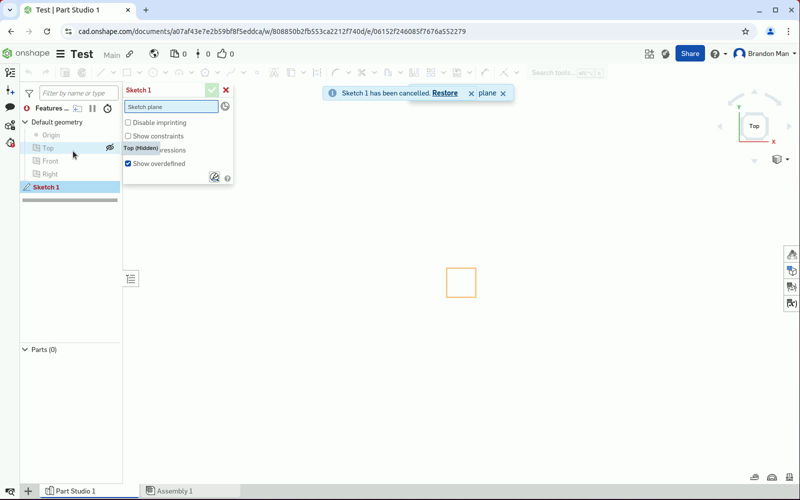
click(73, 150)
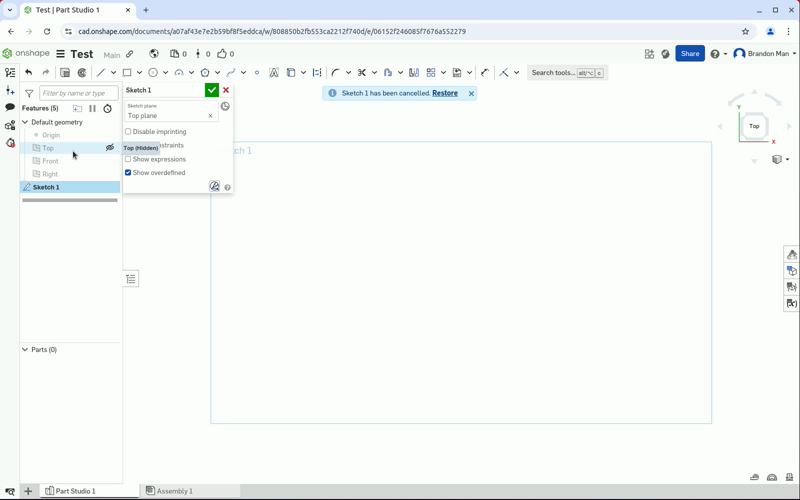
mouse_move(73, 352)
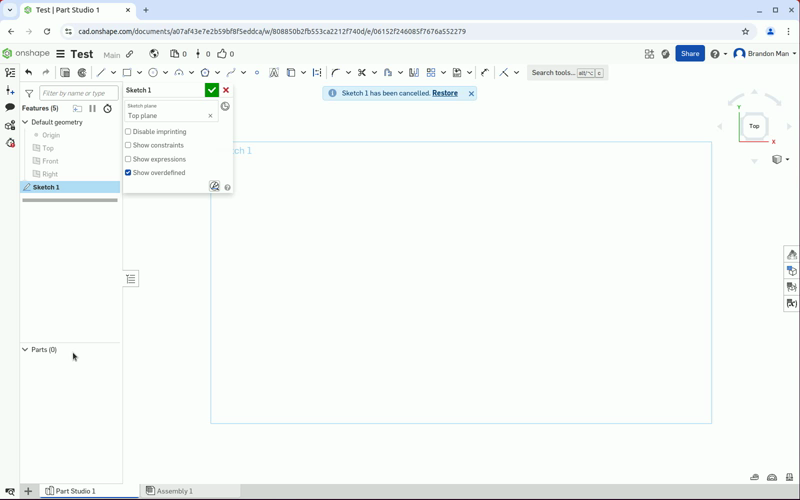
key(y)
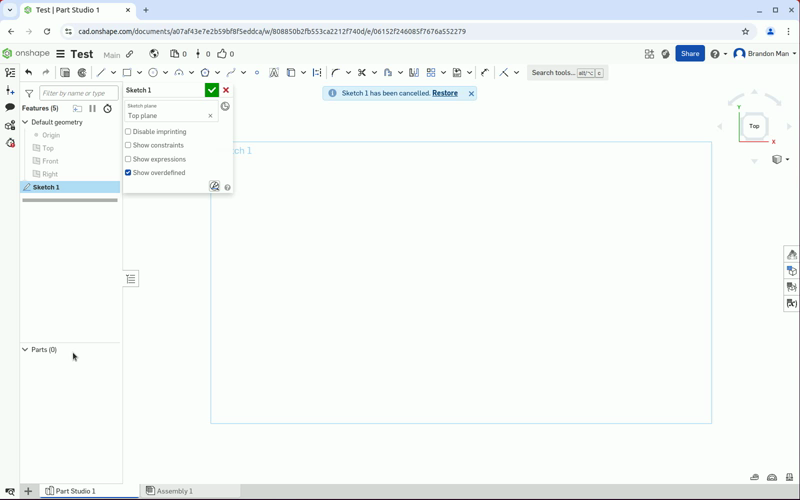
key(l)
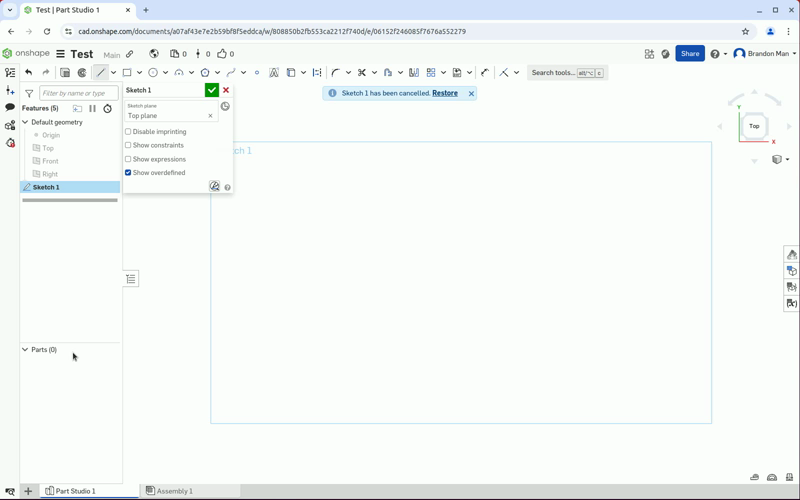
key_down(shift)
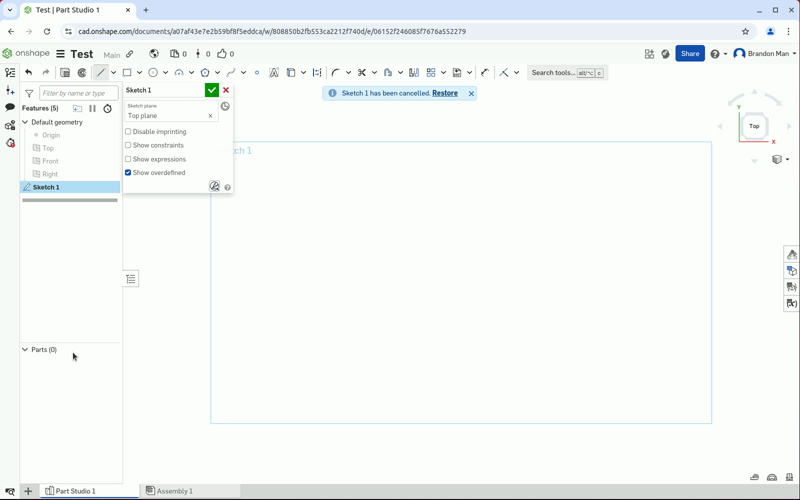
mouse_move(390, 245)
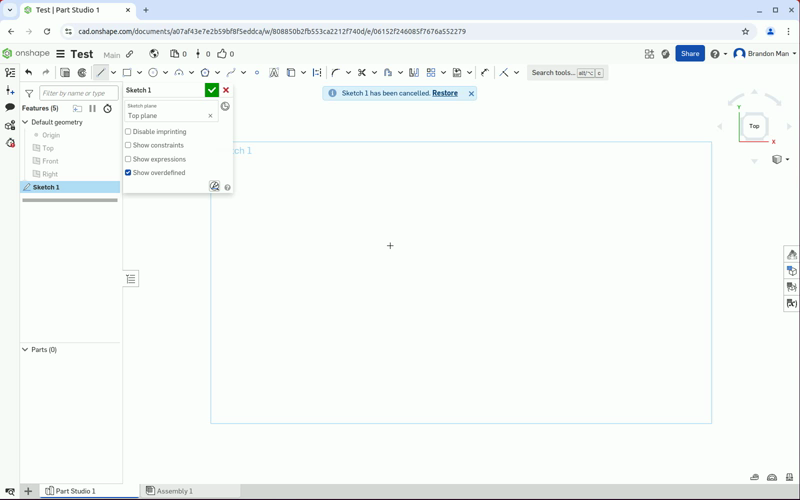
click(390, 245)
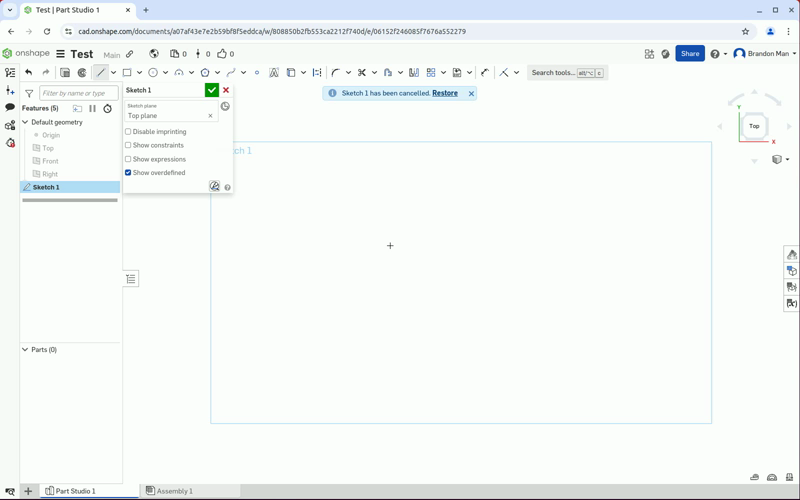
key_up(shift)
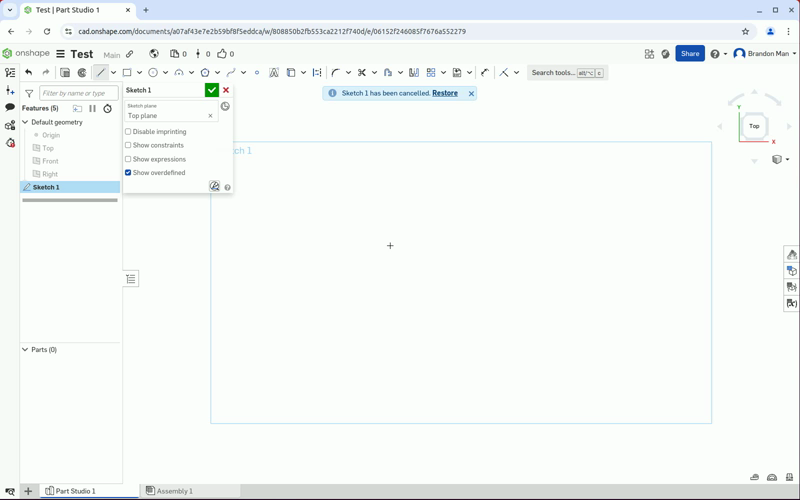
key_down(shift)
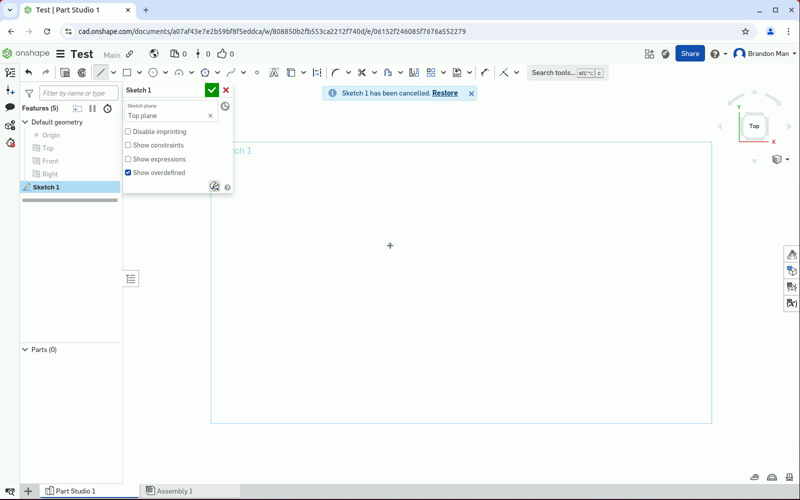
mouse_move(465, 245)
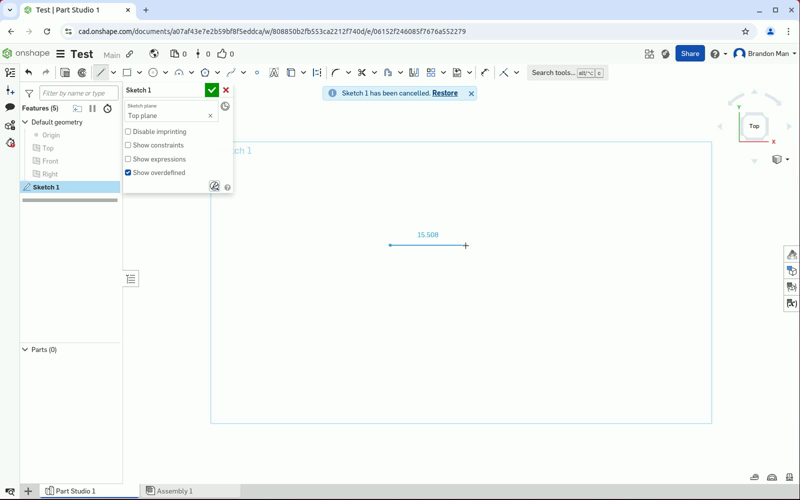
click(465, 245)
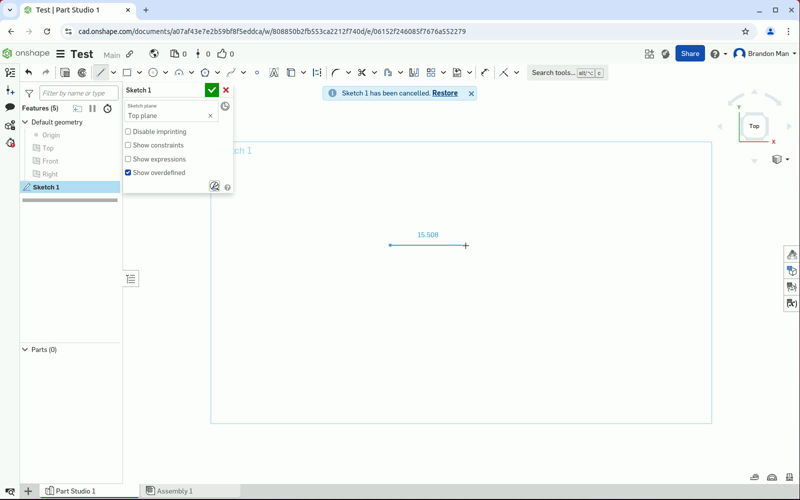
key_up(shift)
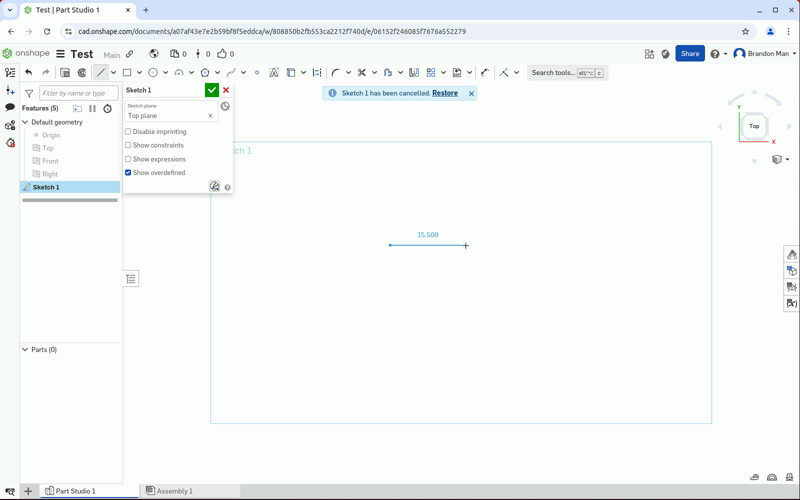
key_down(shift)
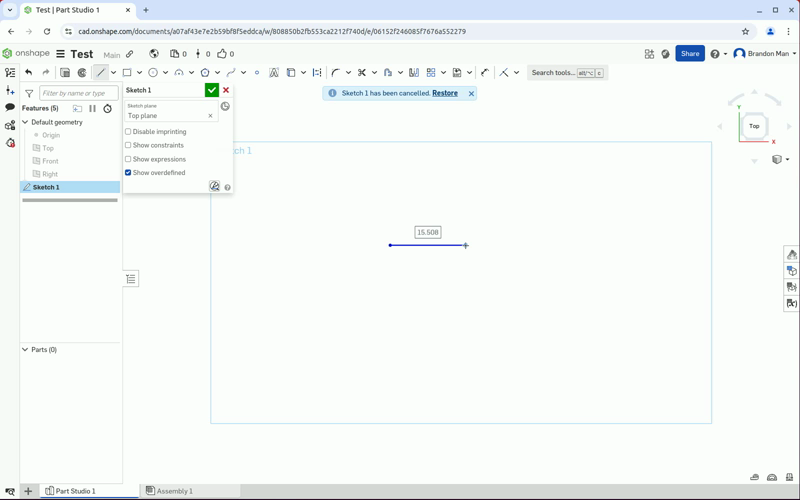
mouse_move(495, 245)
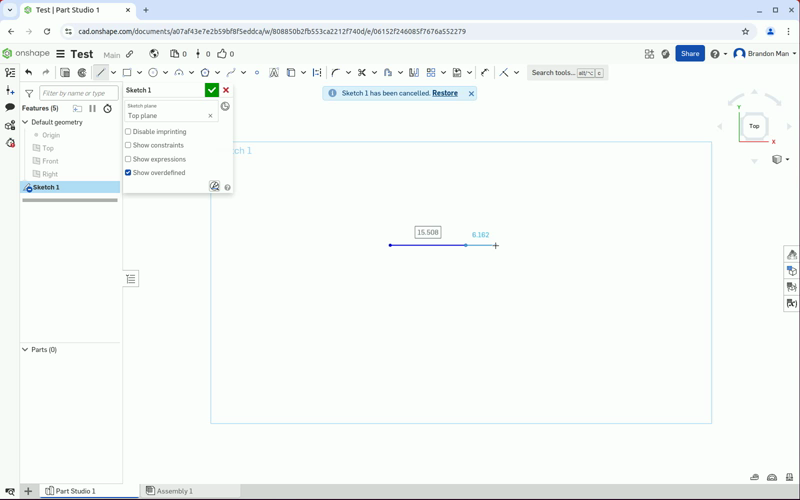
mouse_move(465, 219)
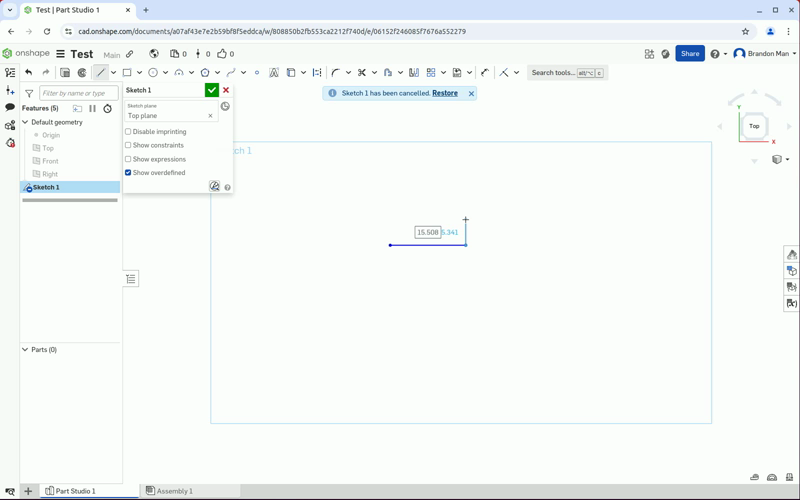
click(465, 219)
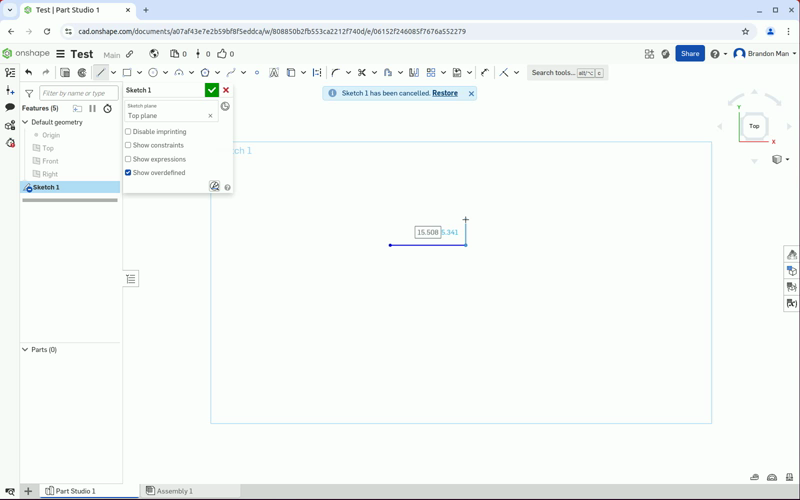
key_up(shift)
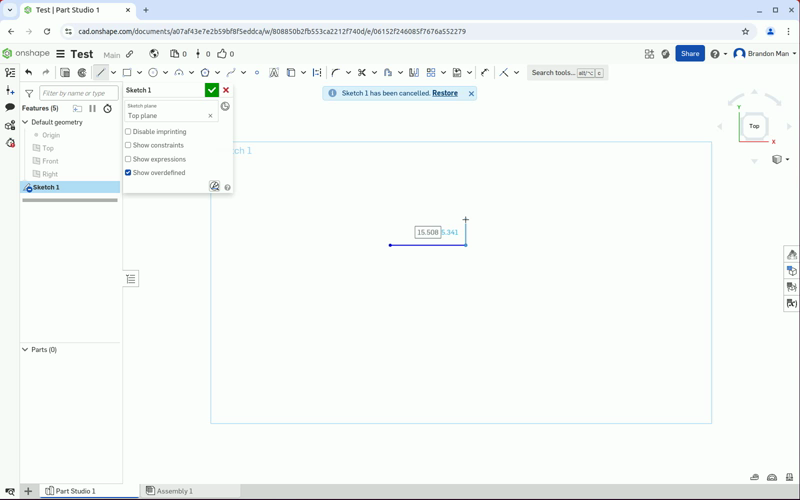
key_down(shift)
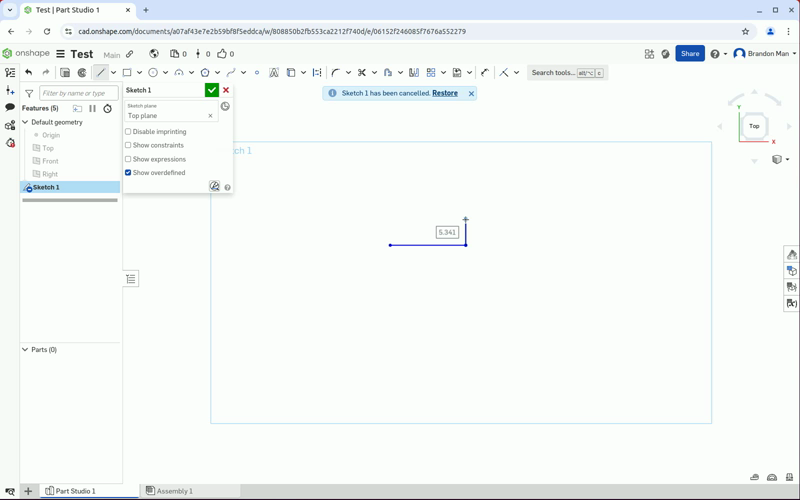
mouse_move(495, 219)
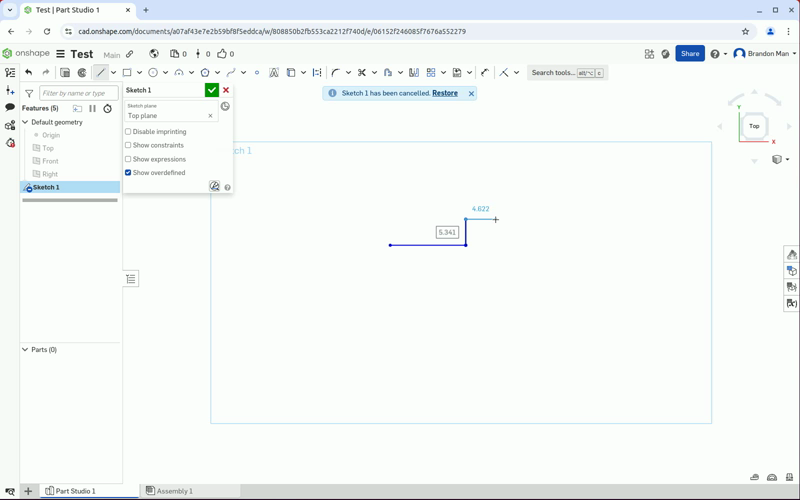
mouse_move(451, 219)
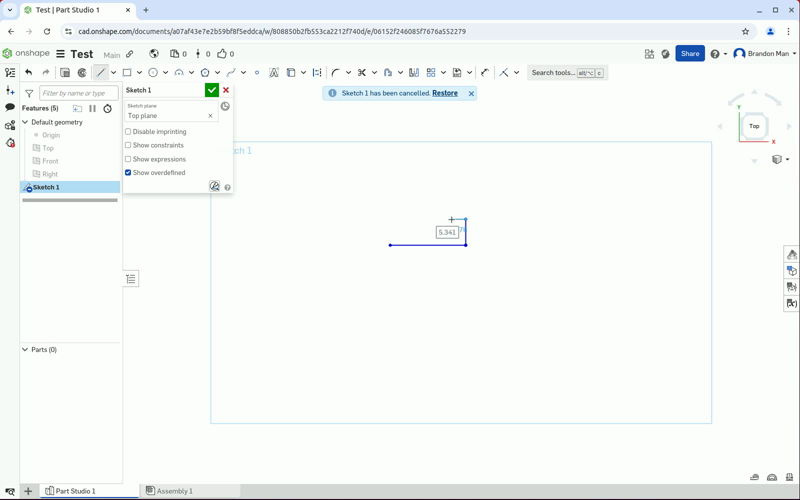
click(451, 219)
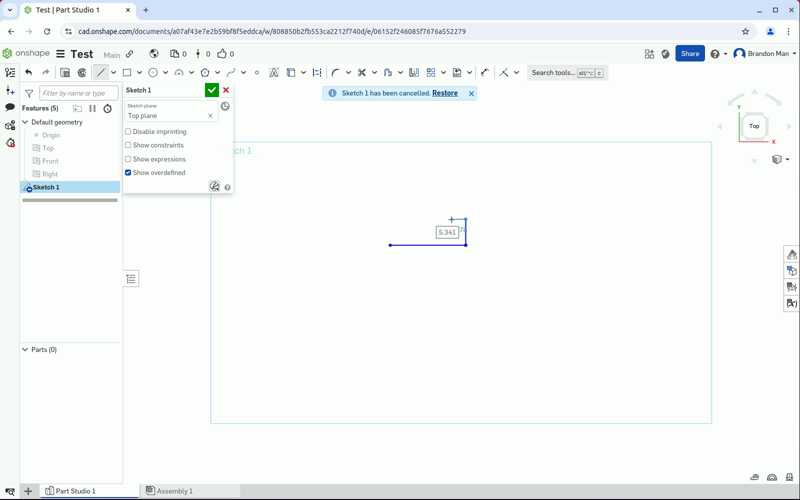
key_up(shift)
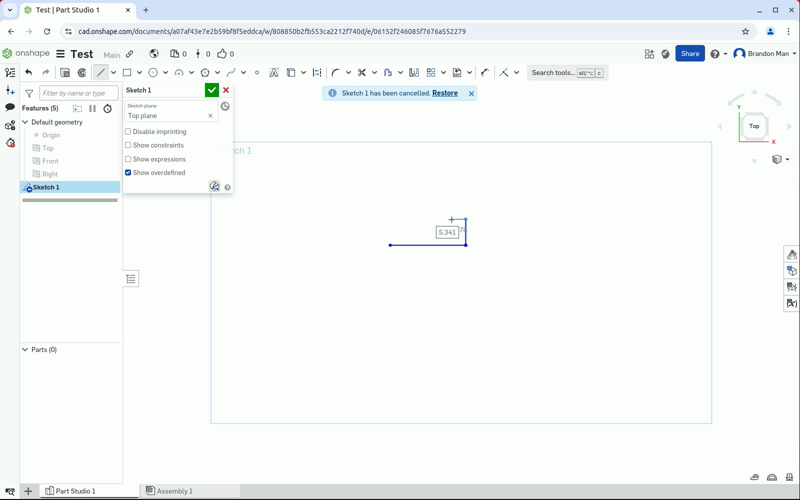
key_down(shift)
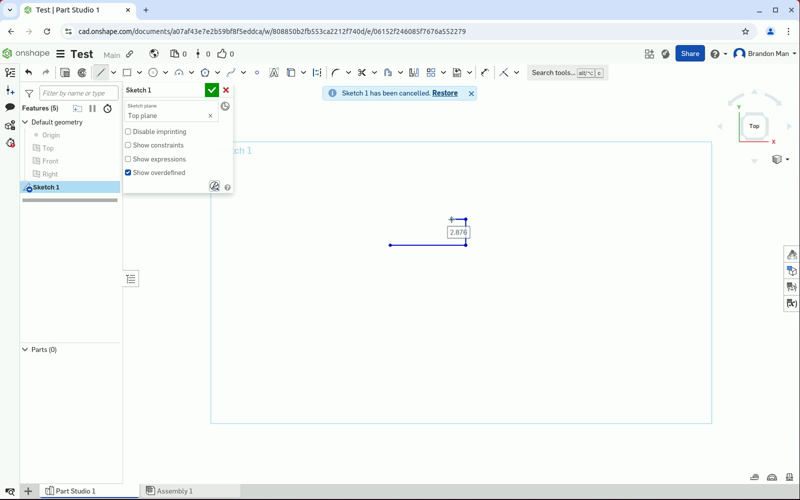
mouse_move(481, 219)
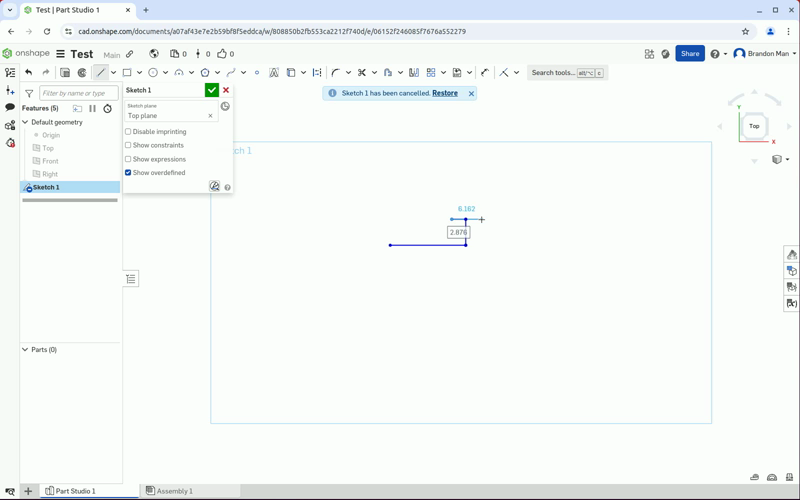
mouse_move(451, 196)
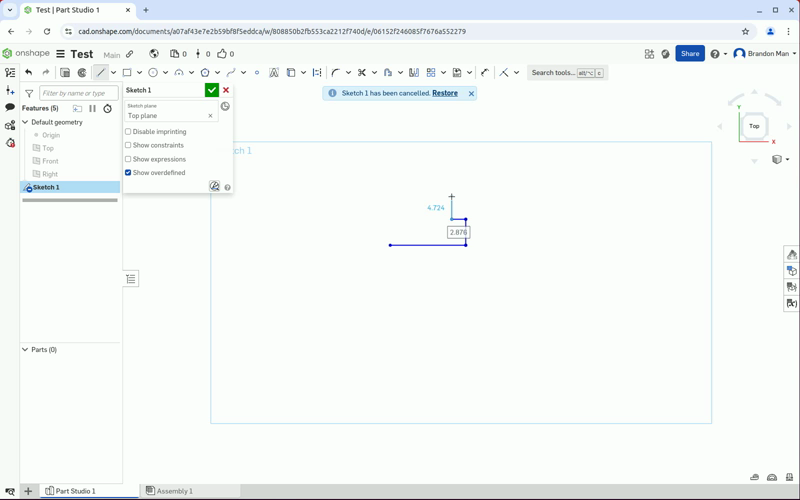
click(451, 196)
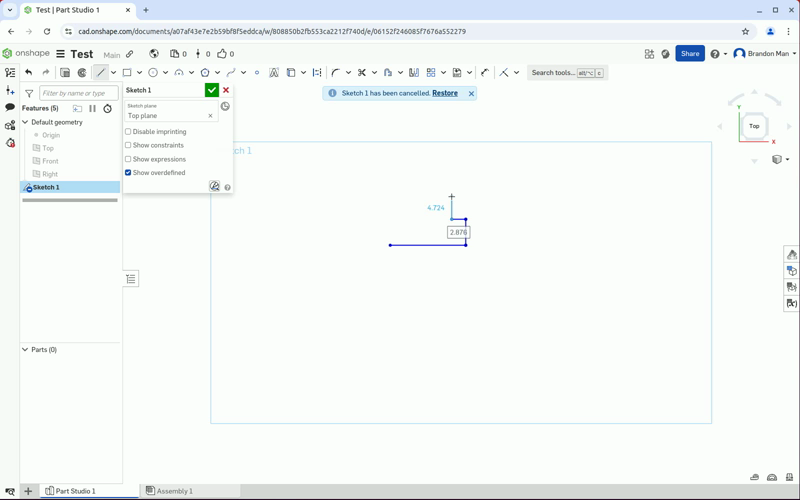
key_up(shift)
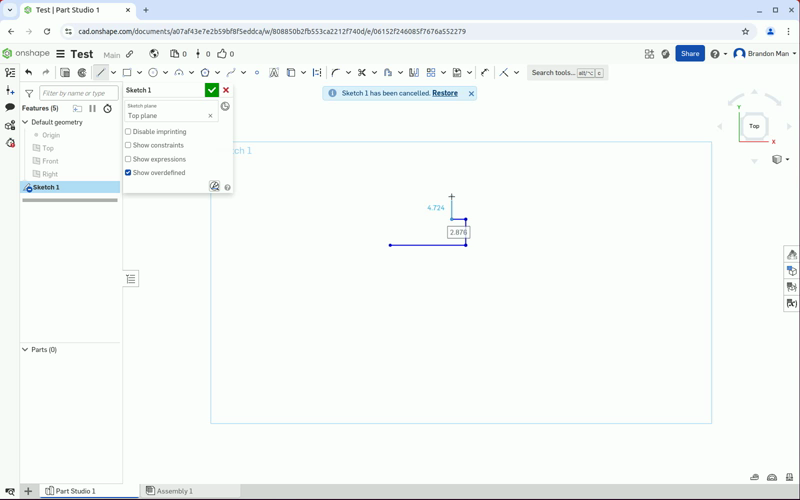
key_down(shift)
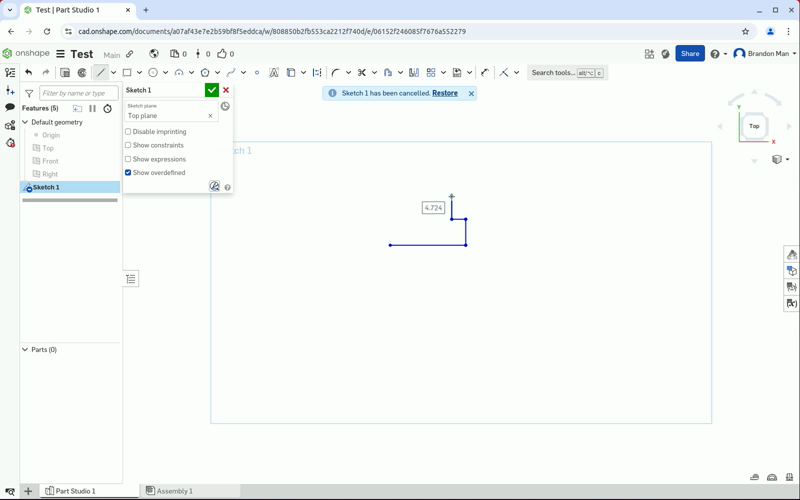
mouse_move(481, 196)
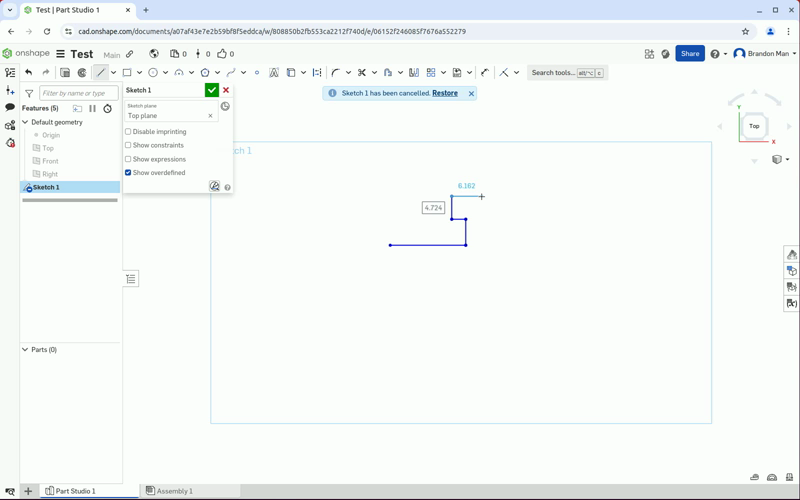
mouse_move(465, 196)
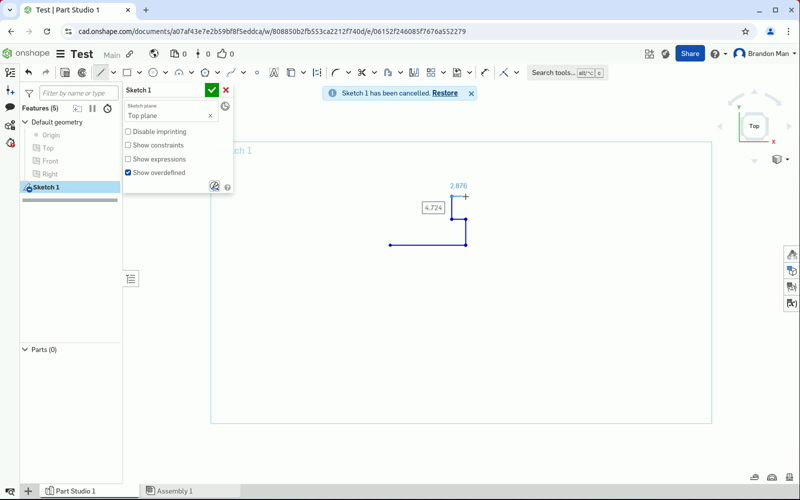
click(465, 196)
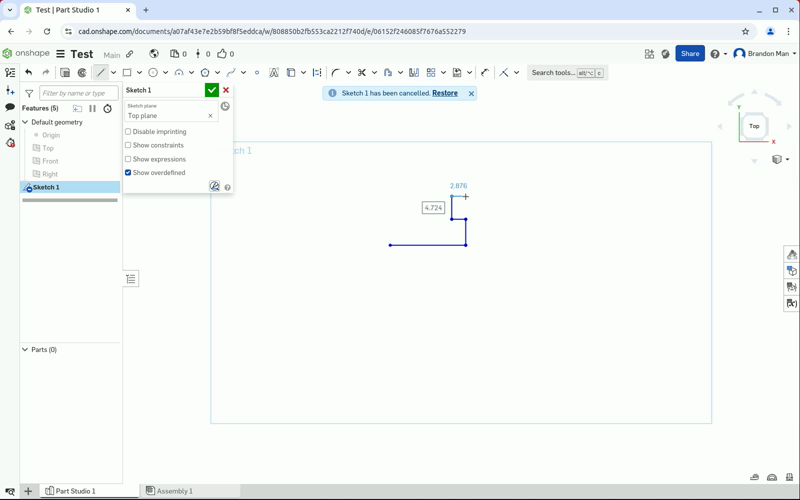
key_up(shift)
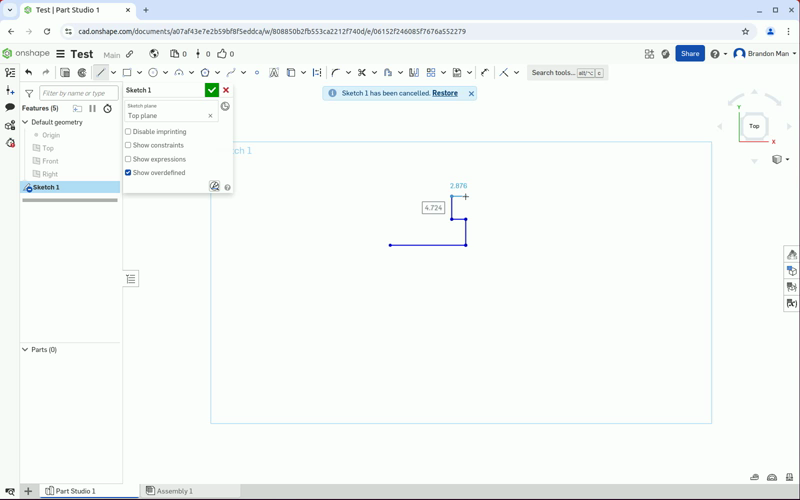
key_down(shift)
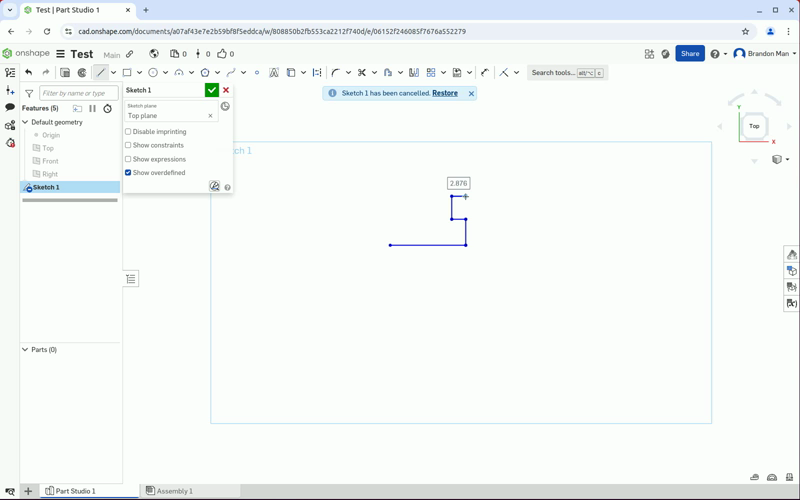
mouse_move(495, 196)
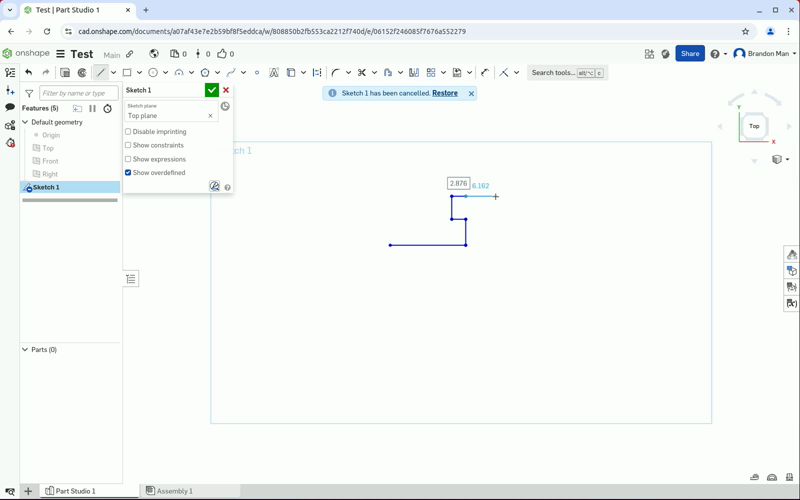
mouse_move(465, 170)
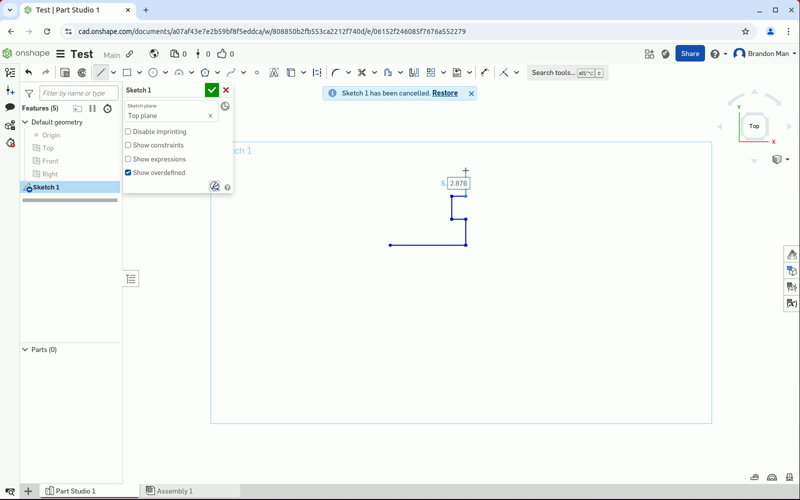
click(465, 170)
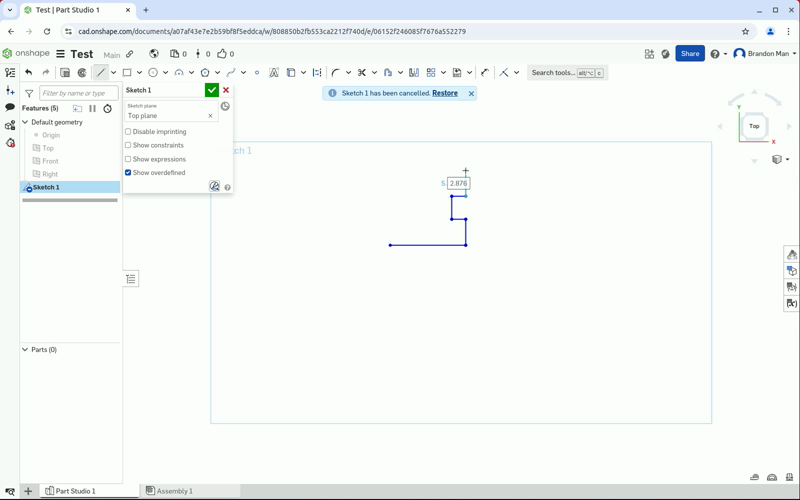
key_up(shift)
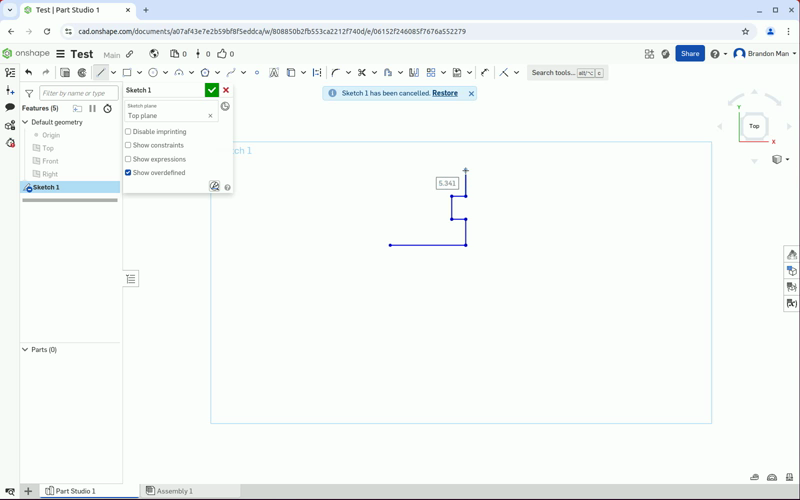
key_down(shift)
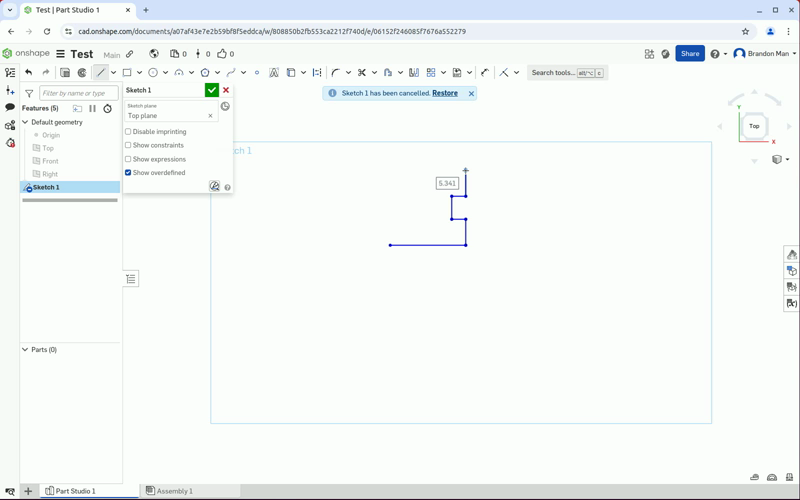
mouse_move(390, 170)
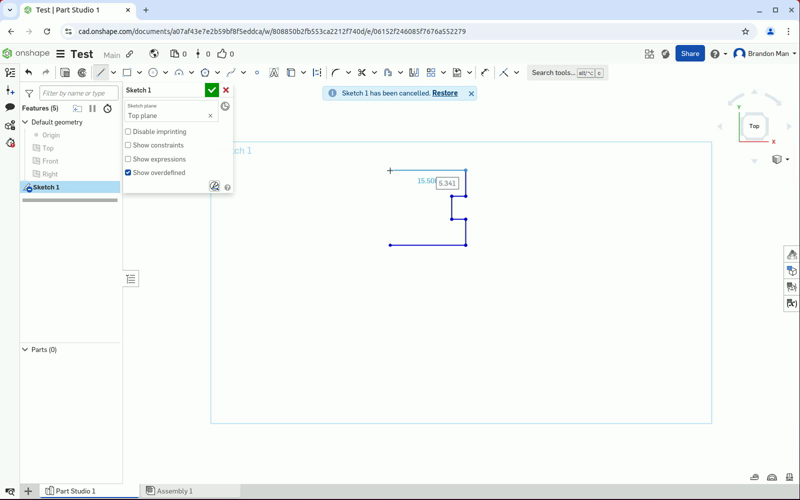
click(390, 170)
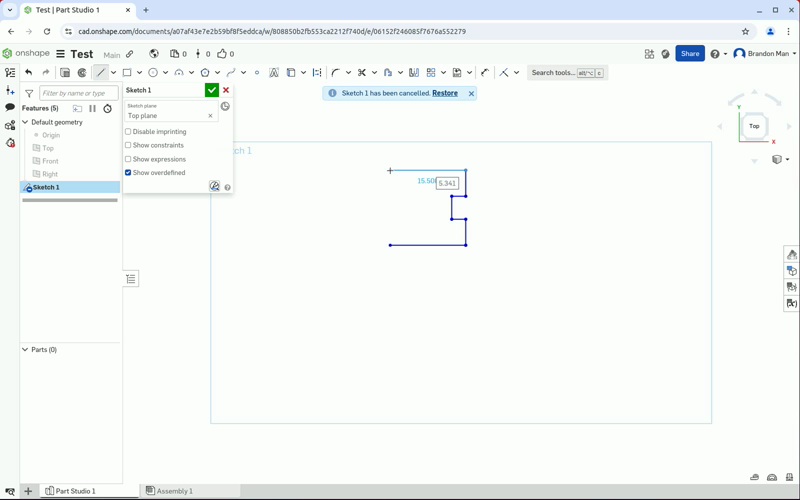
key_up(shift)
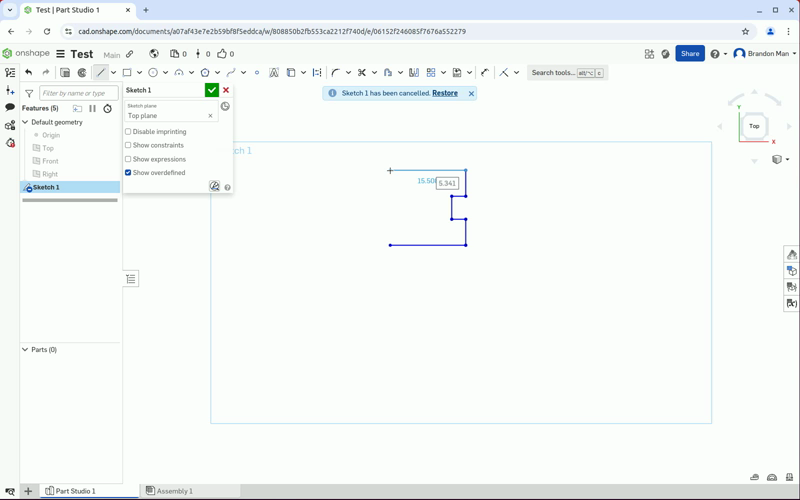
key_down(shift)
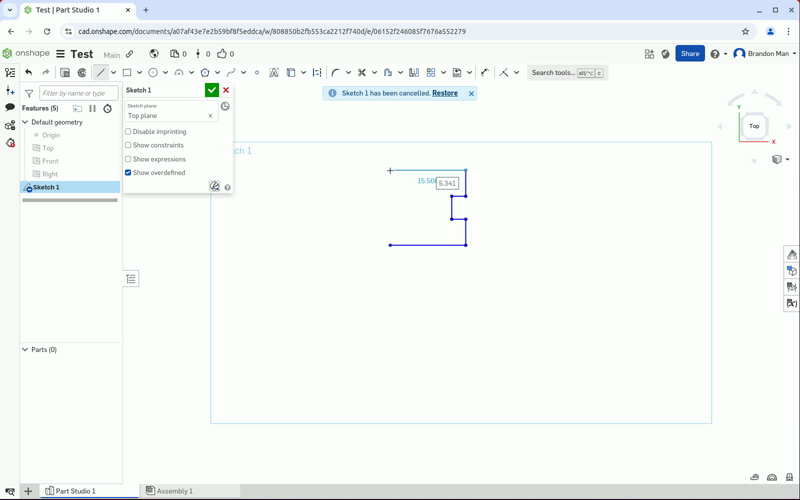
mouse_move(420, 170)
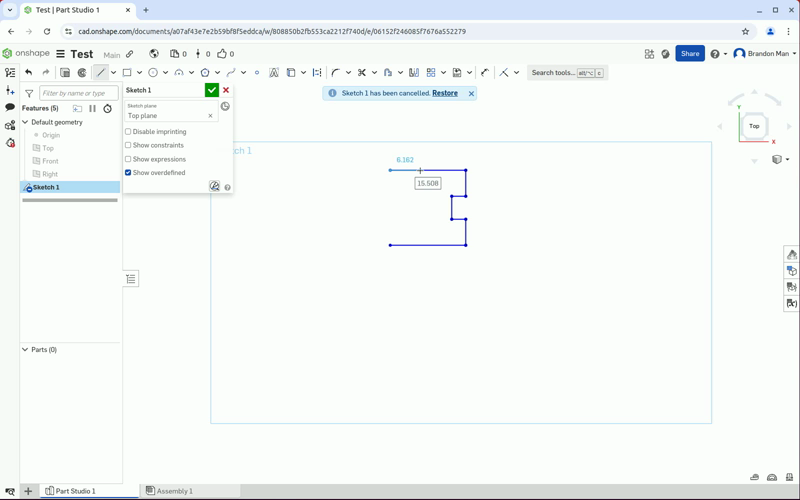
mouse_move(390, 196)
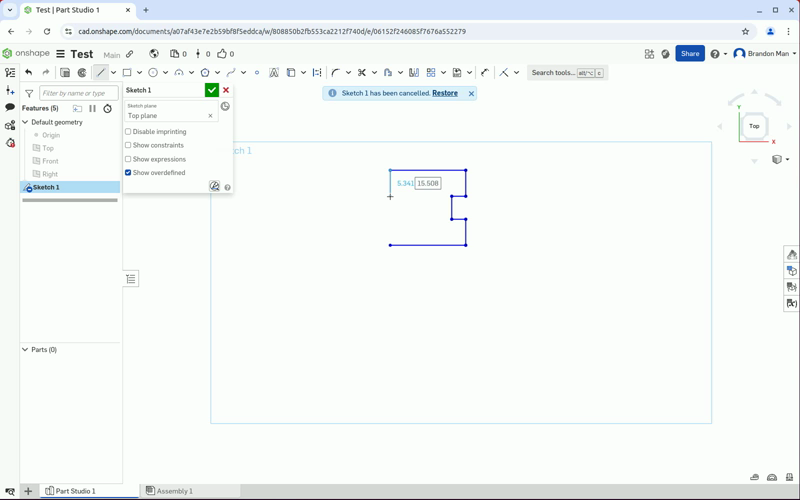
click(390, 196)
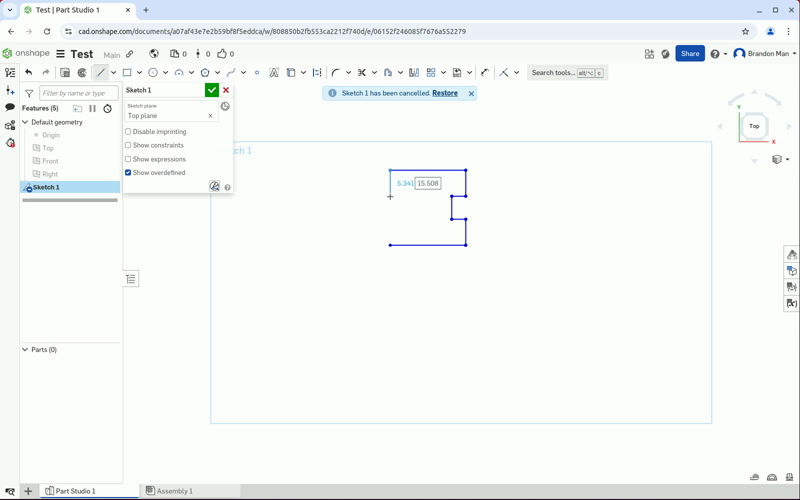
key_up(shift)
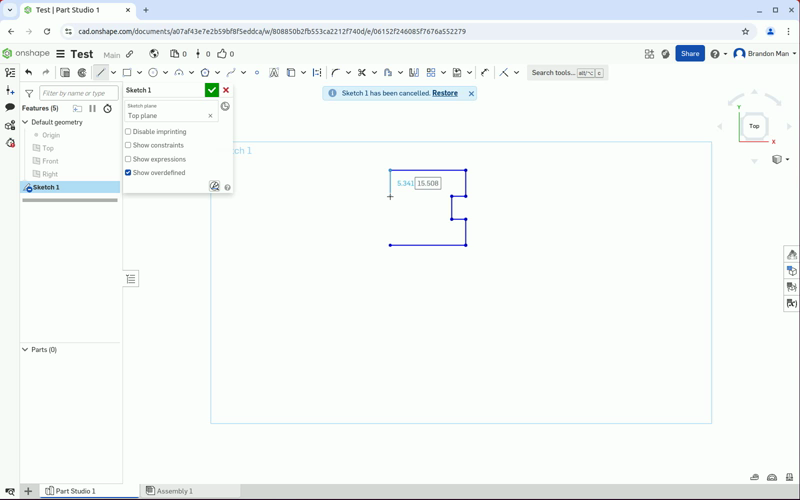
key_down(shift)
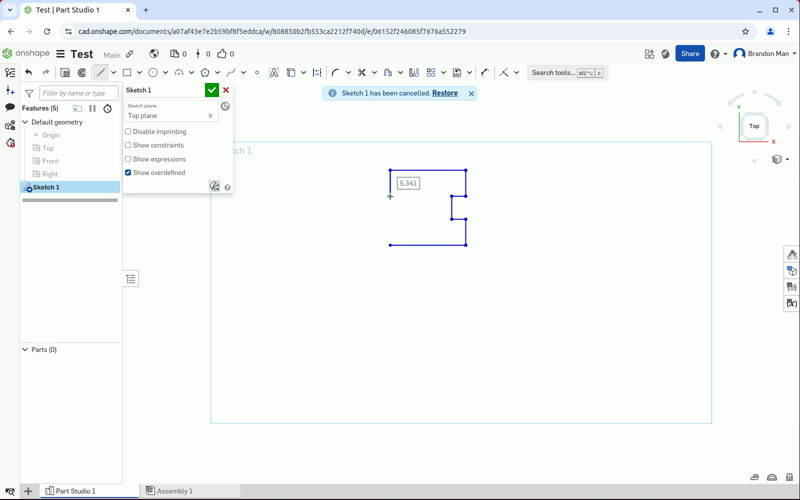
mouse_move(420, 196)
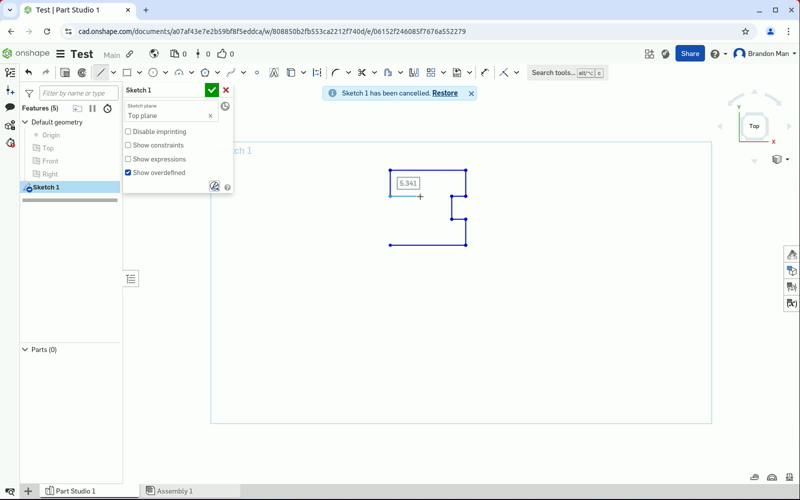
mouse_move(404, 196)
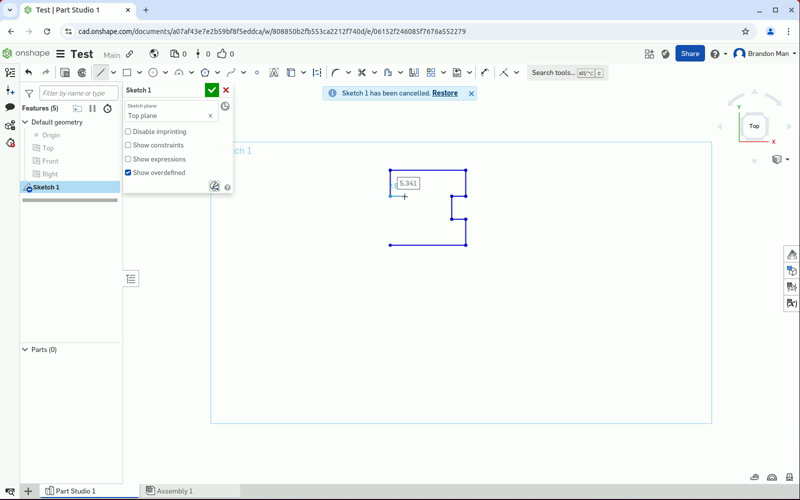
click(404, 196)
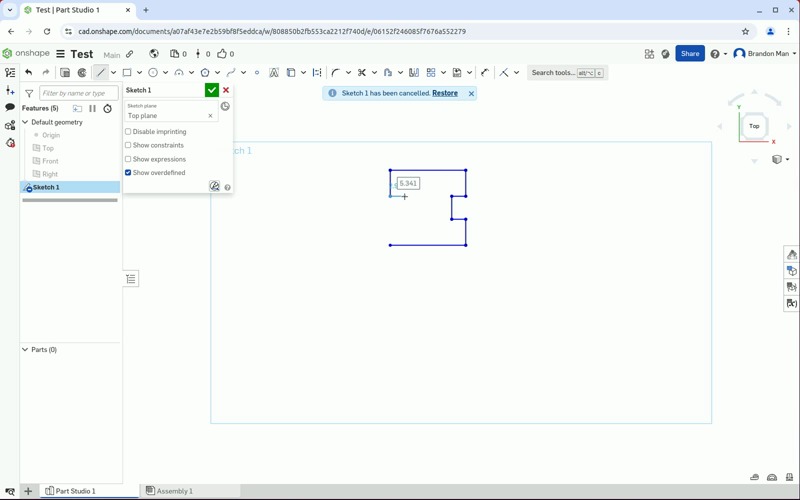
key_up(shift)
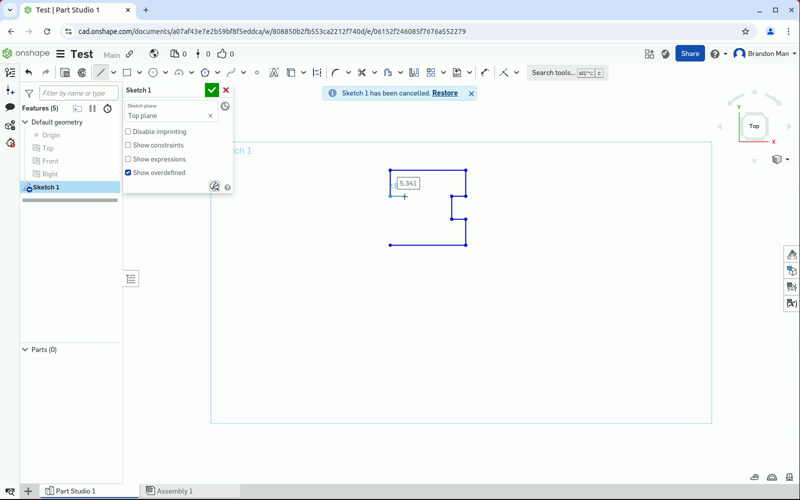
key_down(shift)
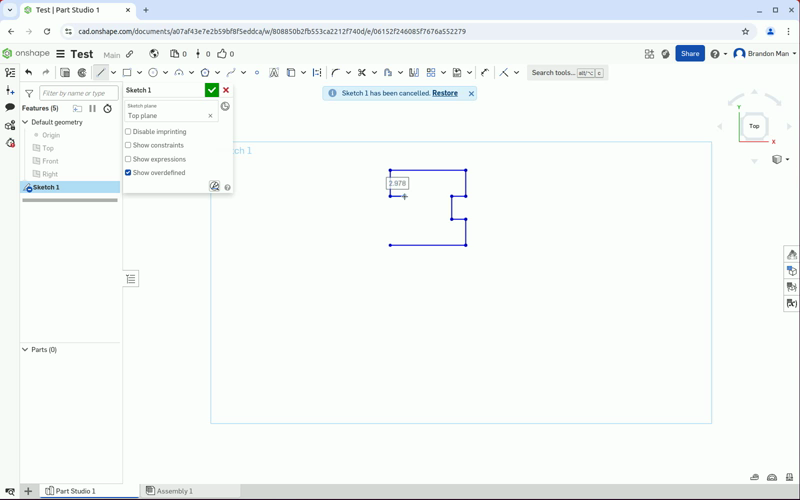
mouse_move(434, 196)
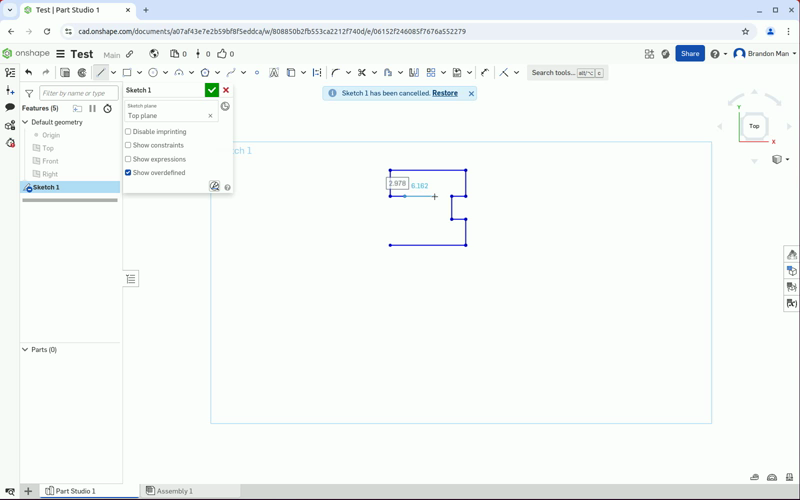
mouse_move(404, 219)
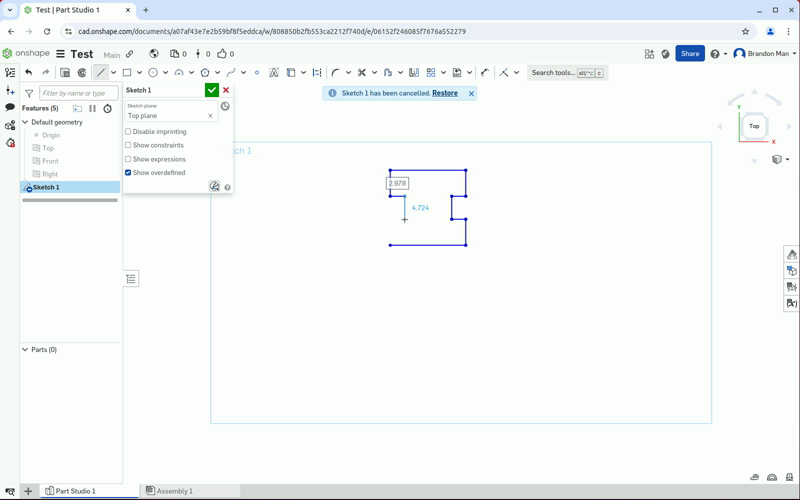
click(404, 219)
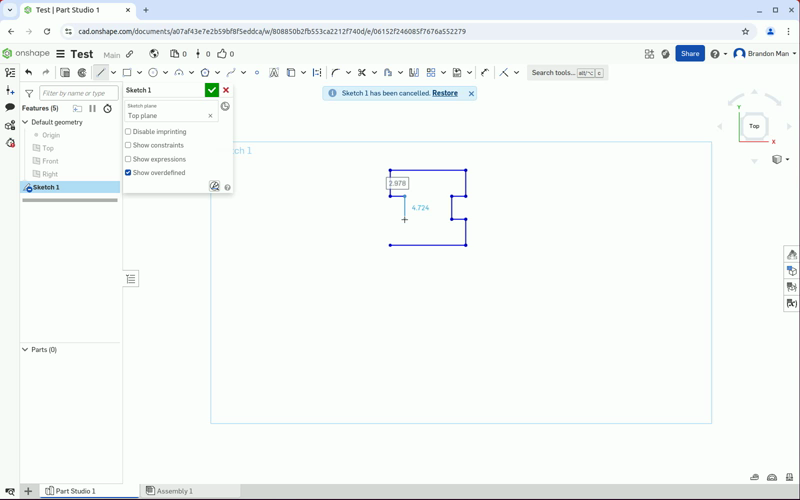
key_up(shift)
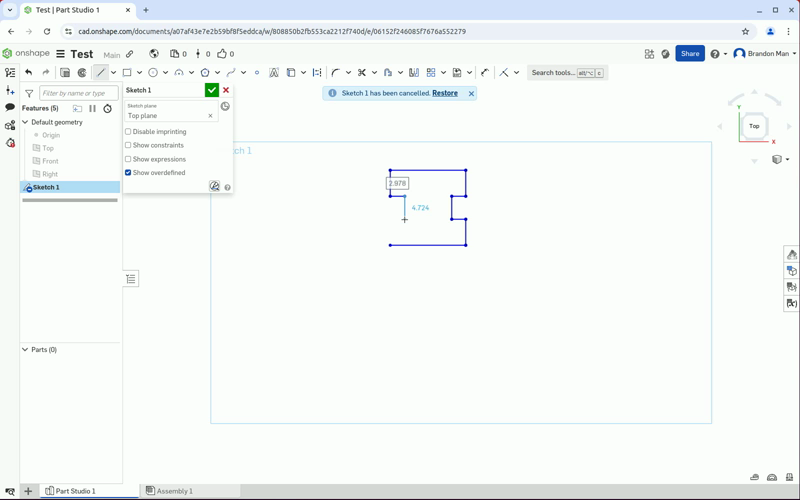
key_down(shift)
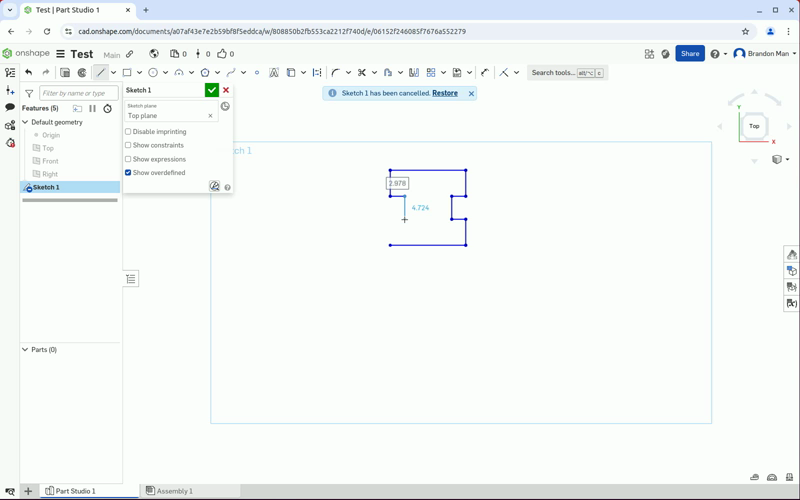
mouse_move(434, 219)
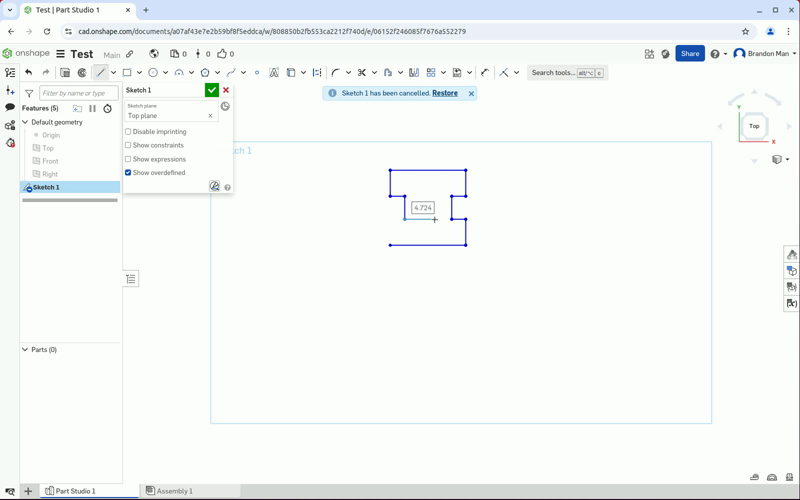
mouse_move(390, 219)
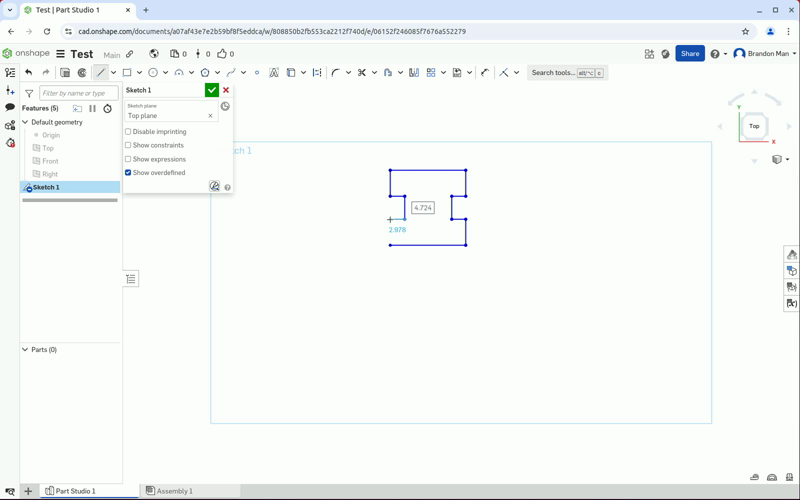
click(390, 219)
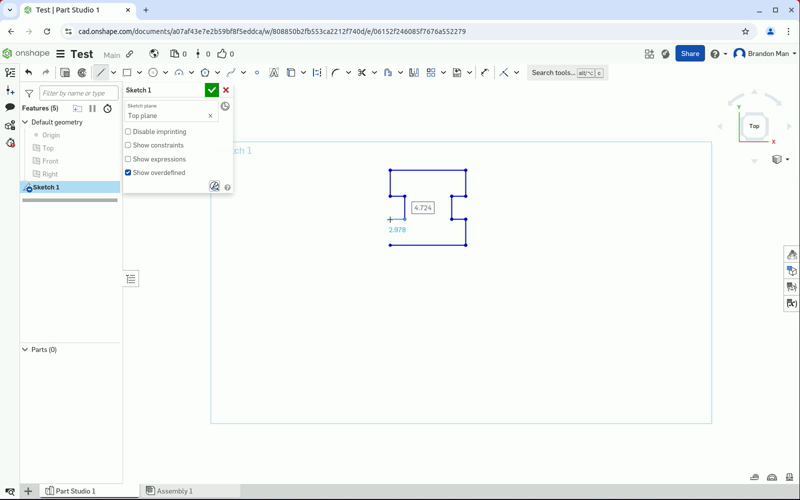
key_up(shift)
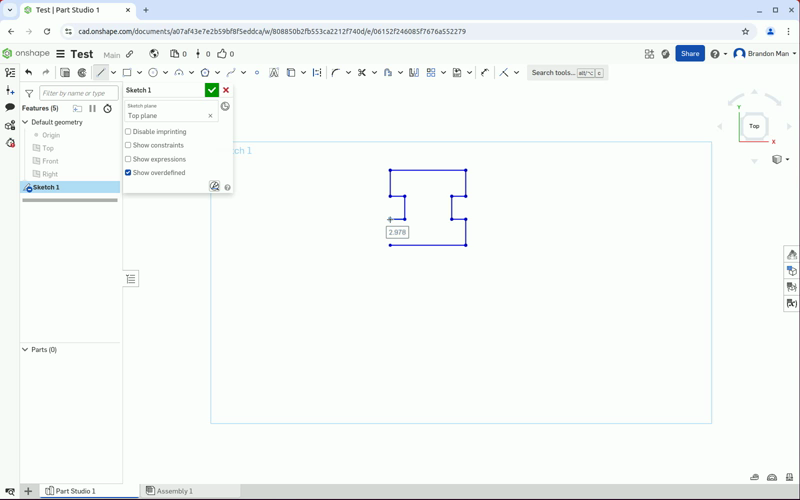
mouse_move(420, 219)
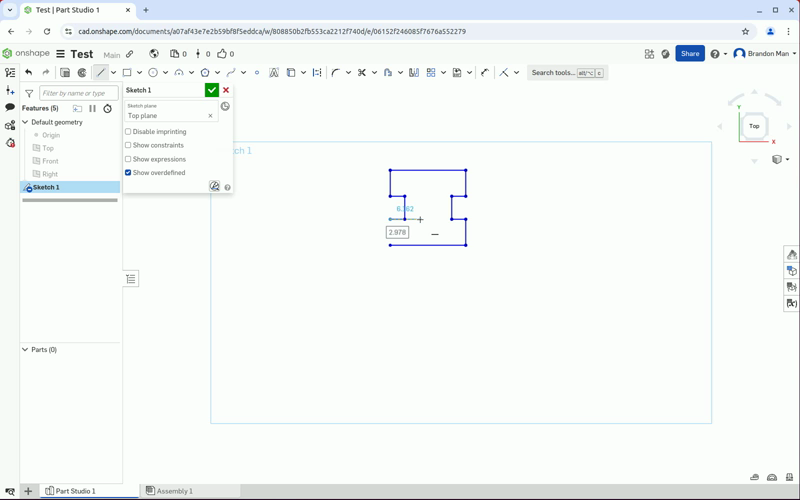
key_down(shift)
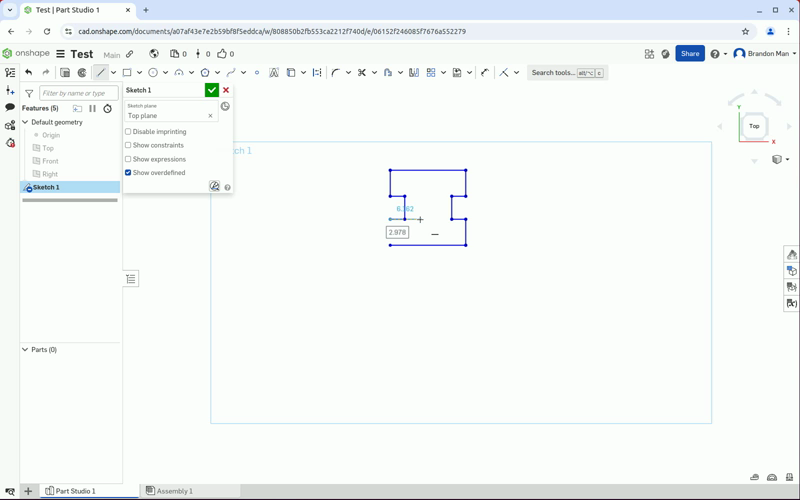
mouse_move(390, 245)
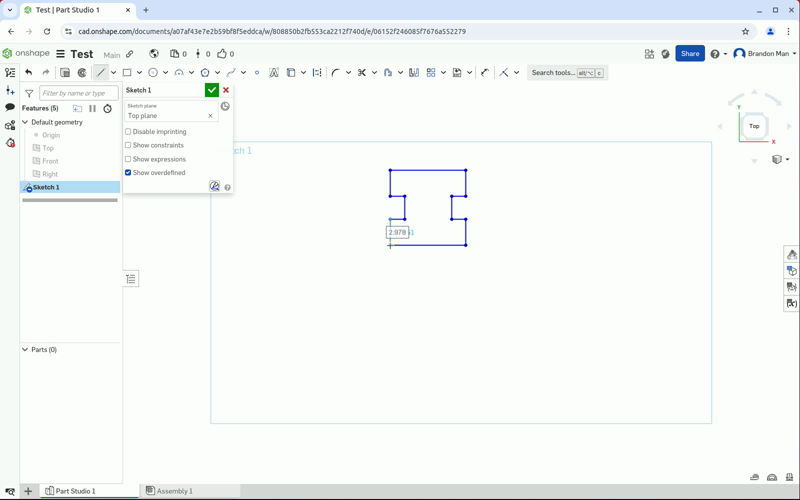
key_up(shift)
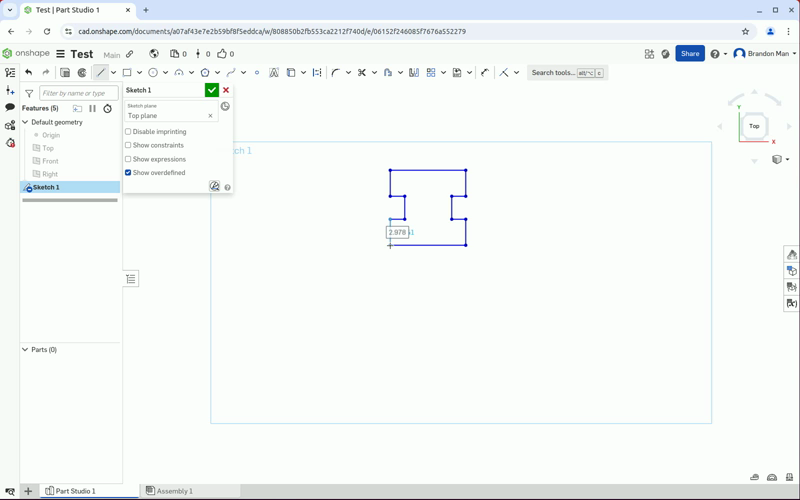
click(390, 245)
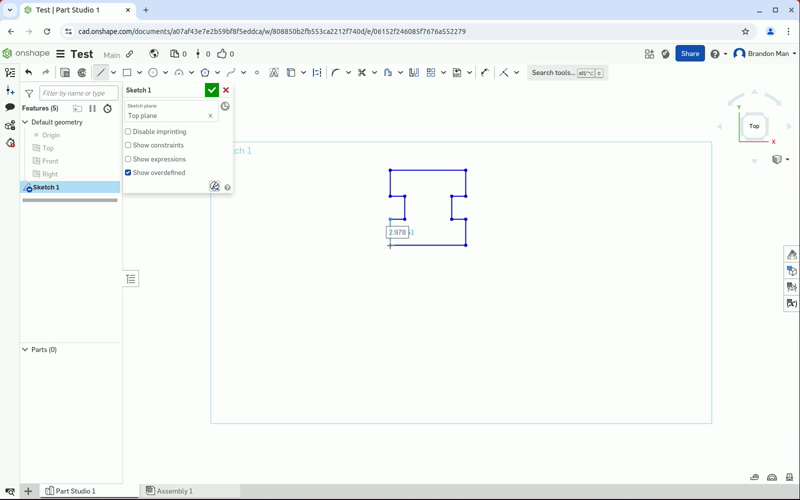
key(esc)
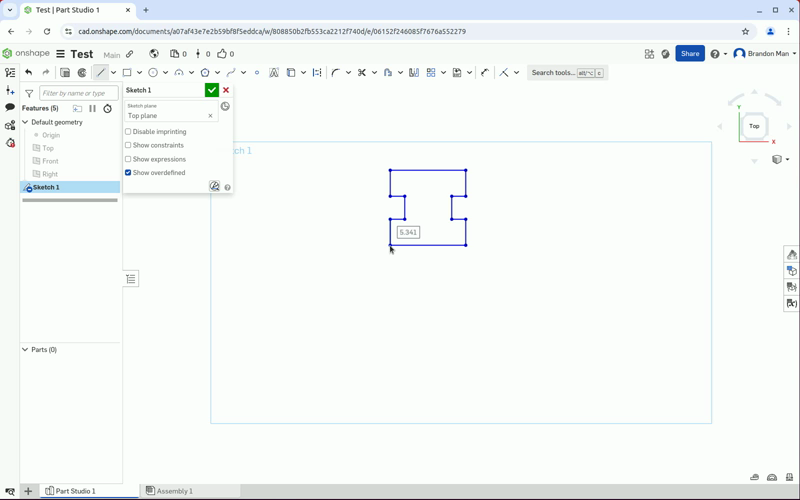
key(c)
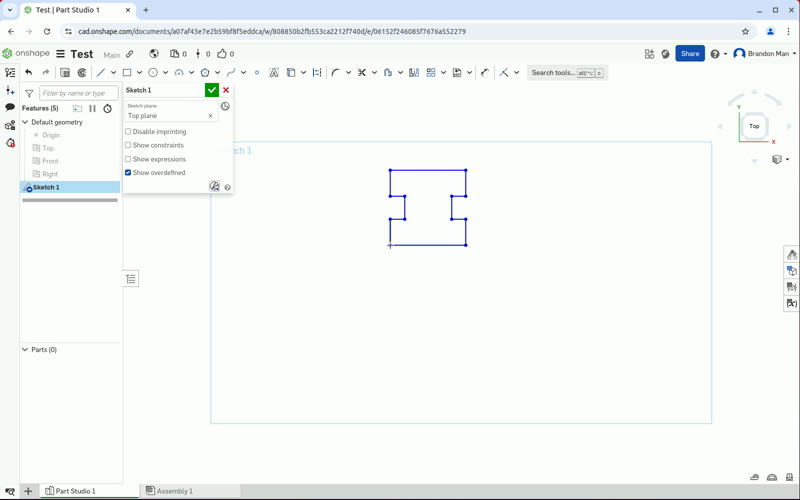
key_down(shift)
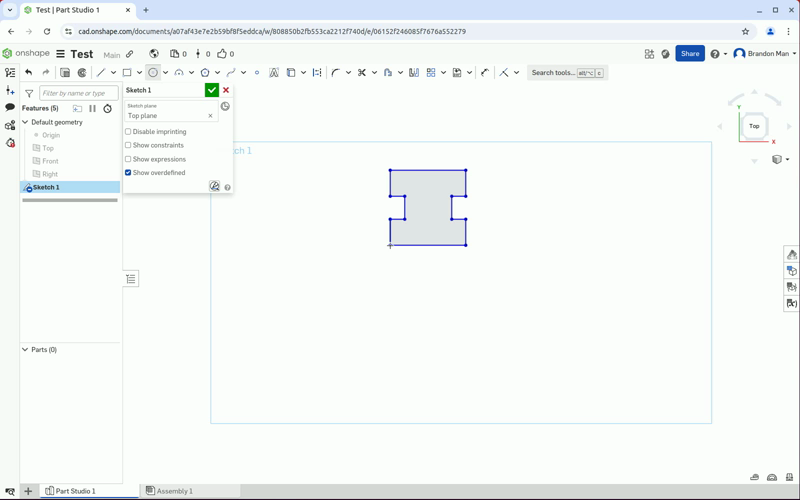
mouse_move(428, 207)
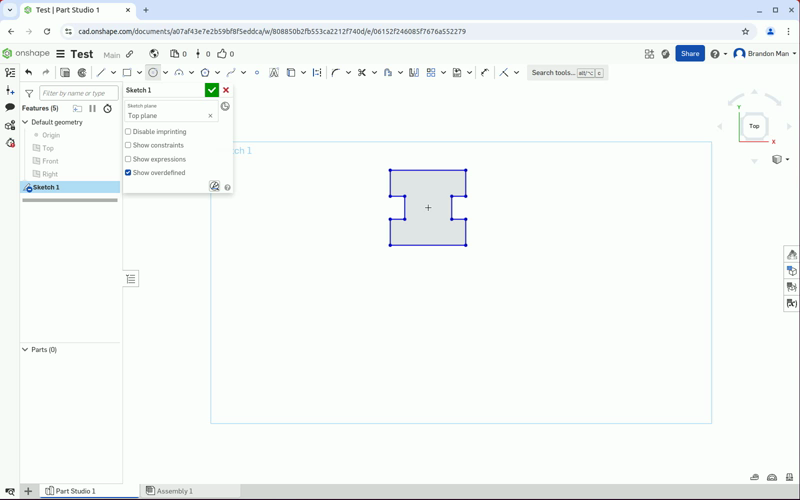
click(428, 207)
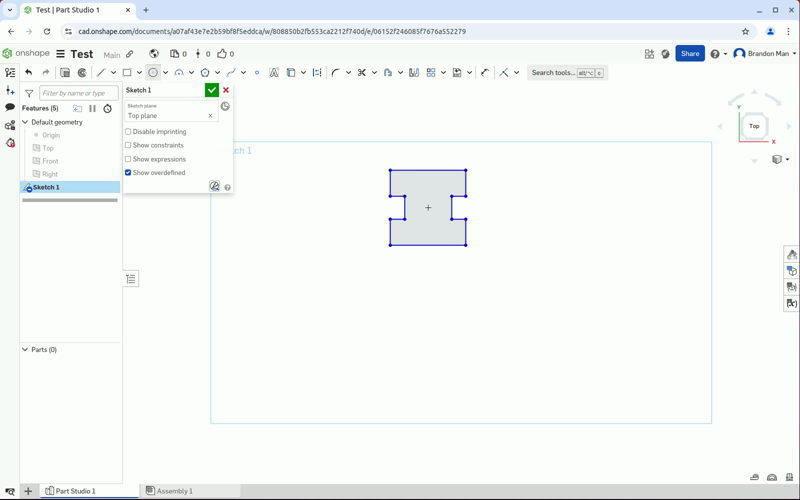
key_up(shift)
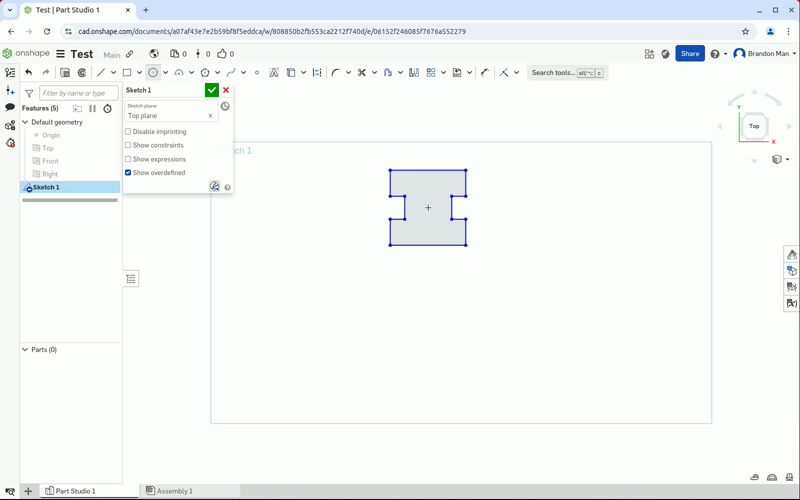
mouse_move(437, 207)
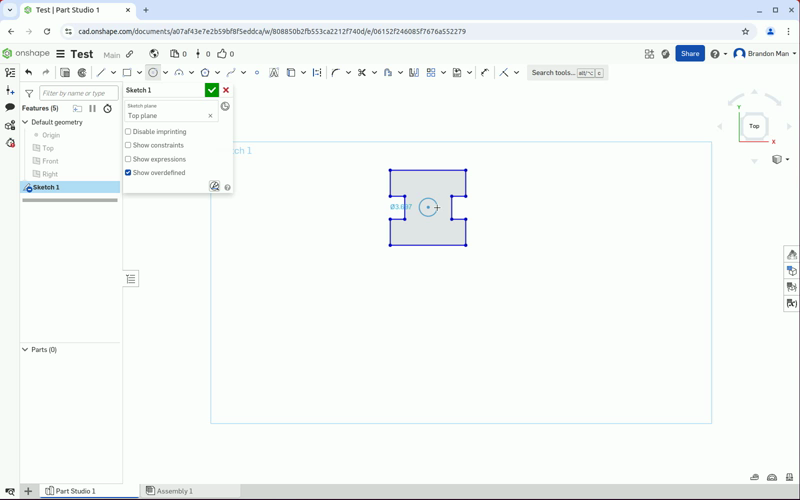
click(437, 207)
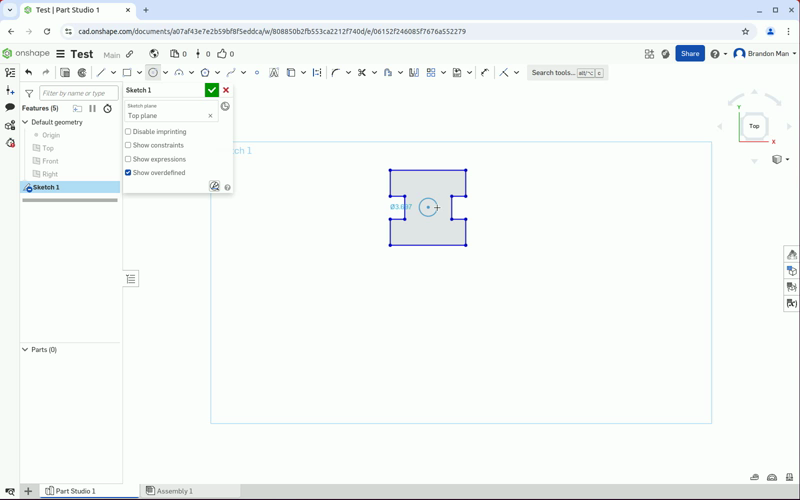
key(esc)
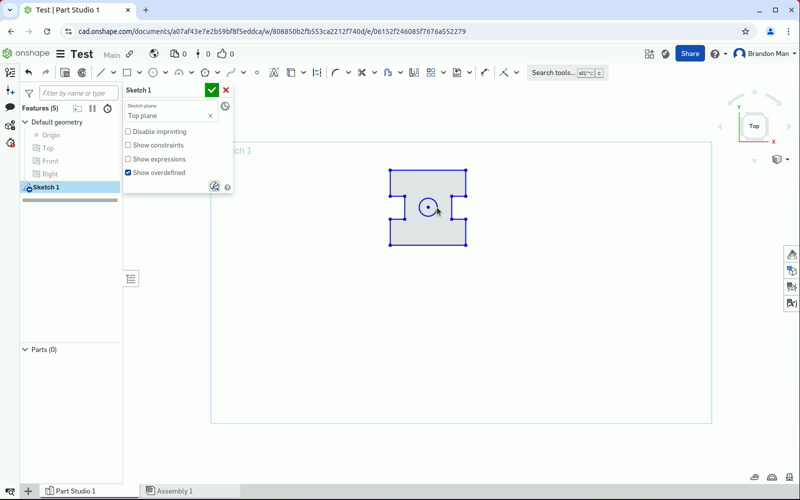
mouse_move(457, 183)
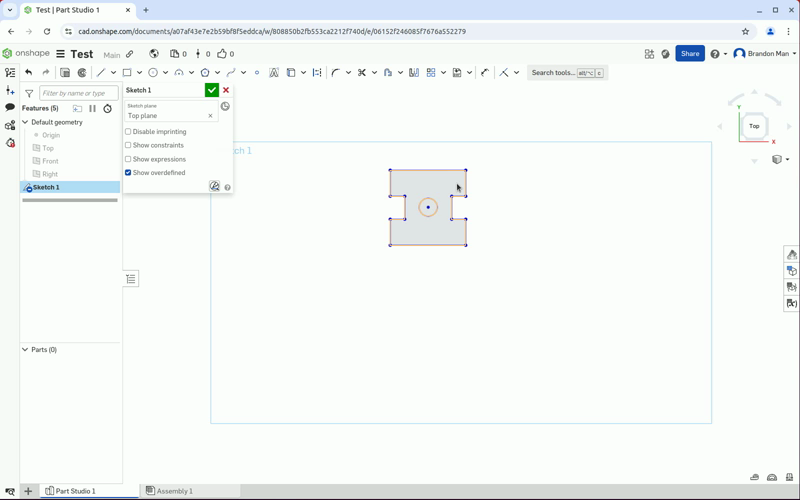
click(457, 183)
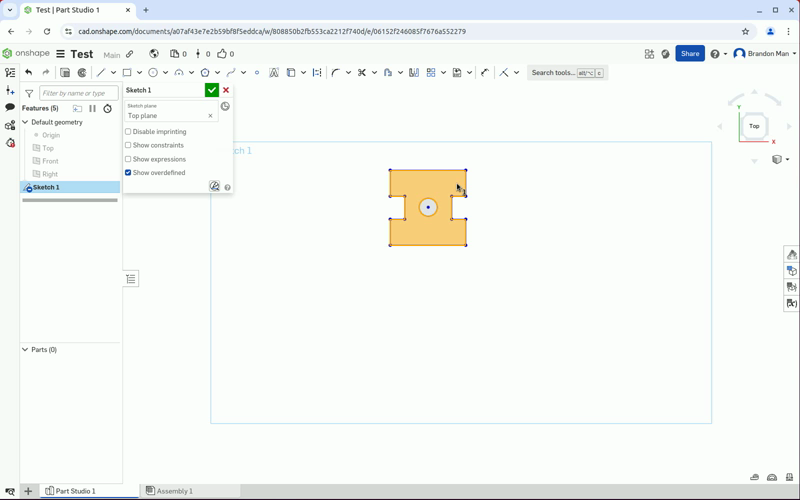
mouse_move(73, 352)
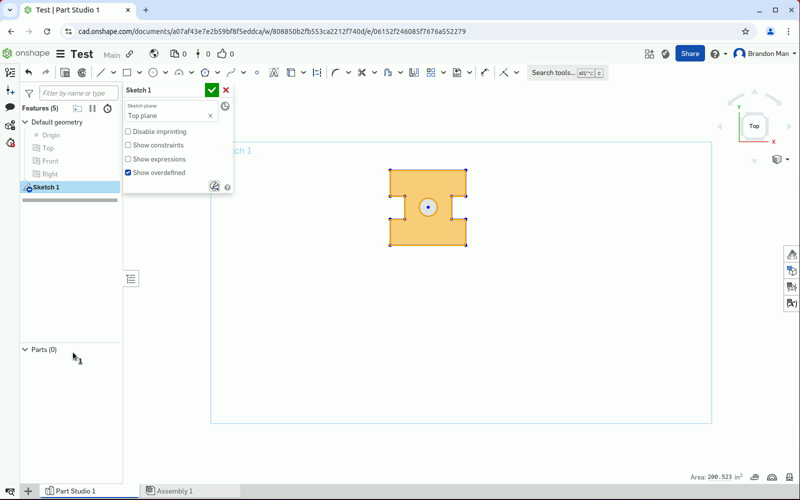
key(shift+y)
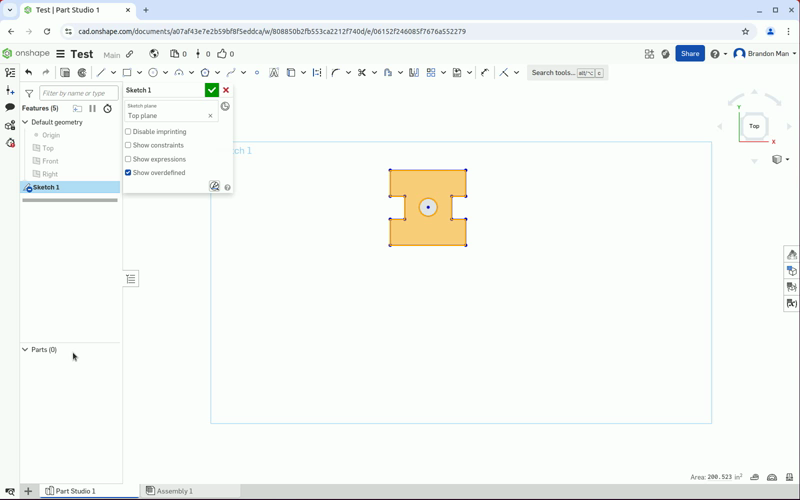
key(shift+e)
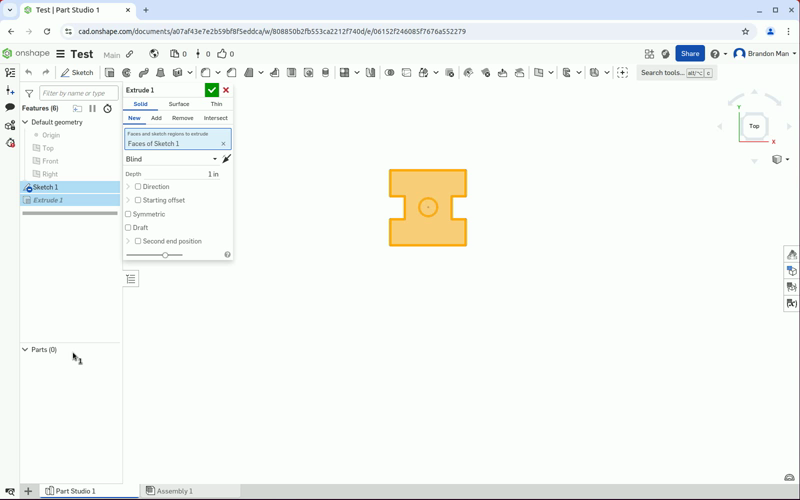
mouse_move(143, 106)
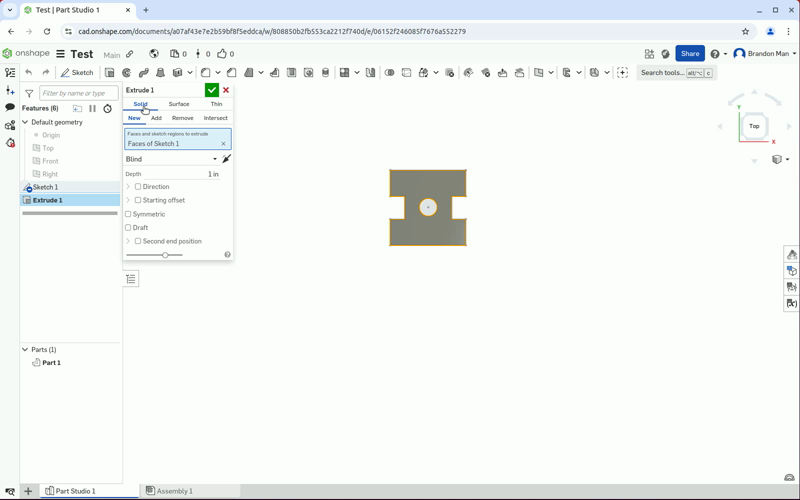
click(143, 106)
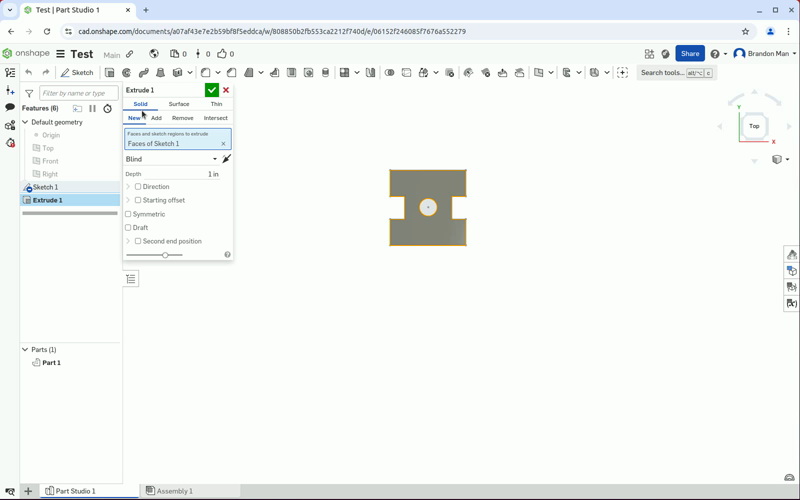
mouse_move(137, 120)
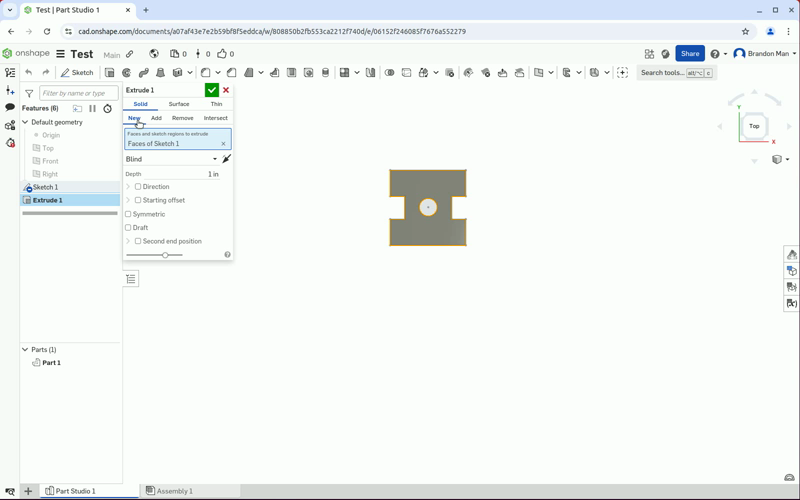
click(137, 120)
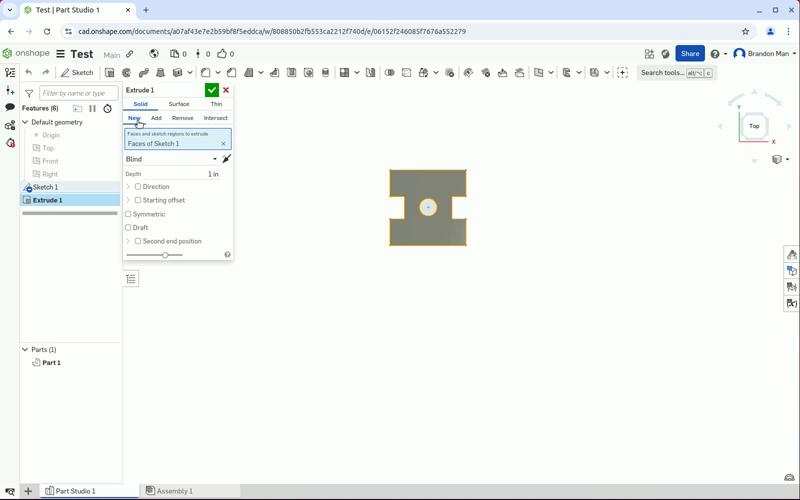
key(tab, 4)
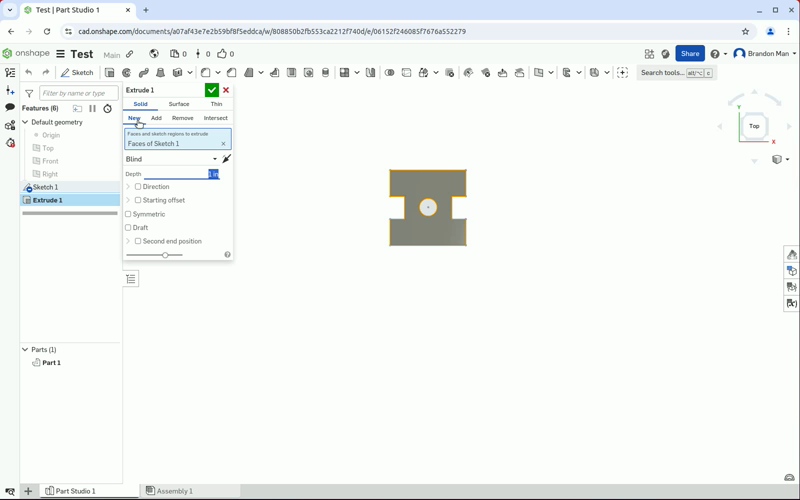
text(3.851)
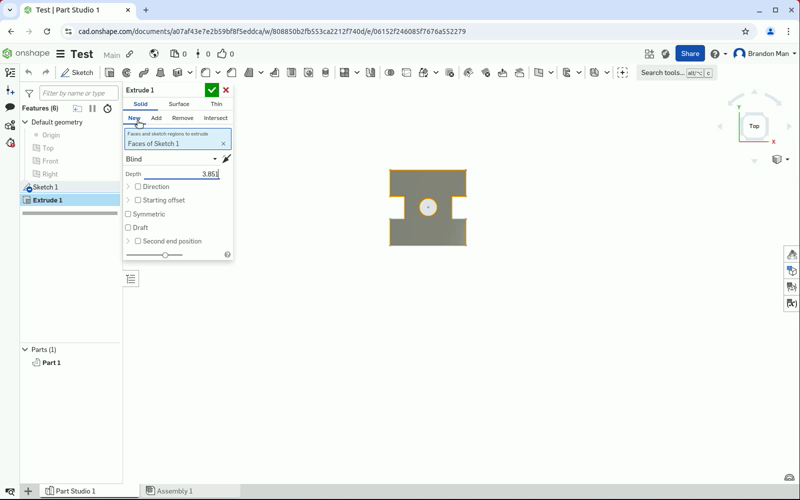
key(enter)
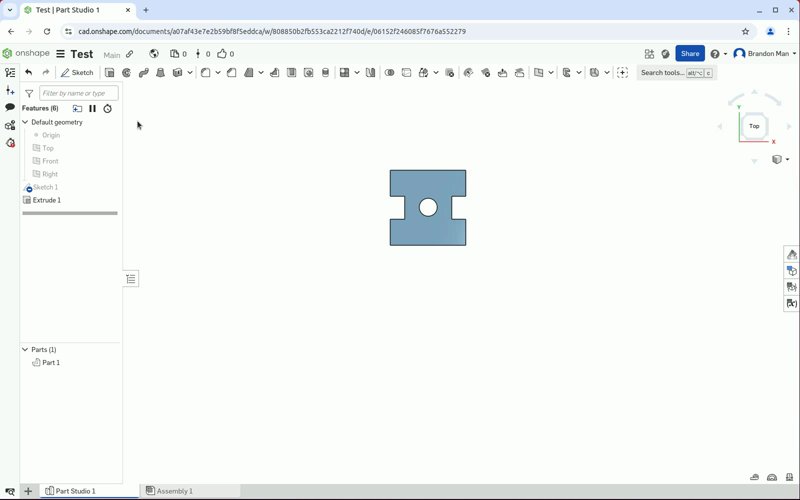
key(shift+h)
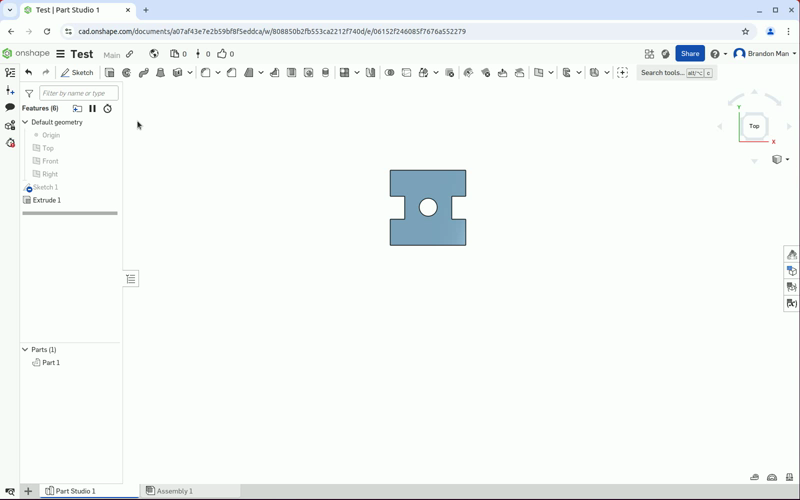
key(shift+h)
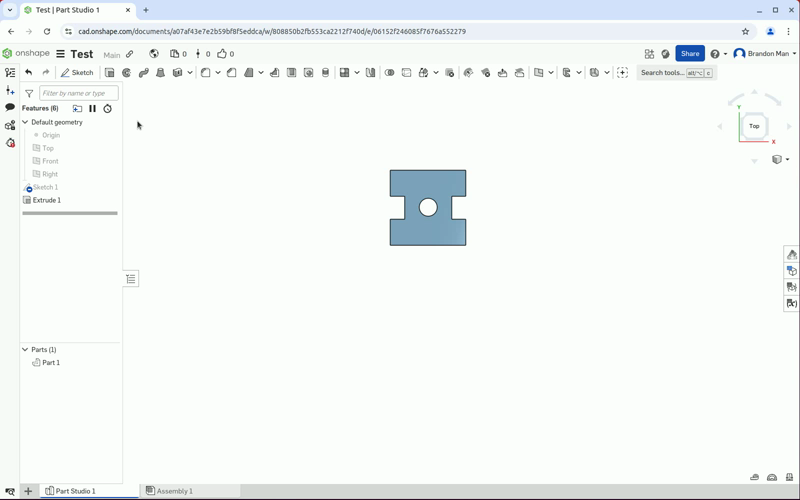
mouse_move(73, 189)
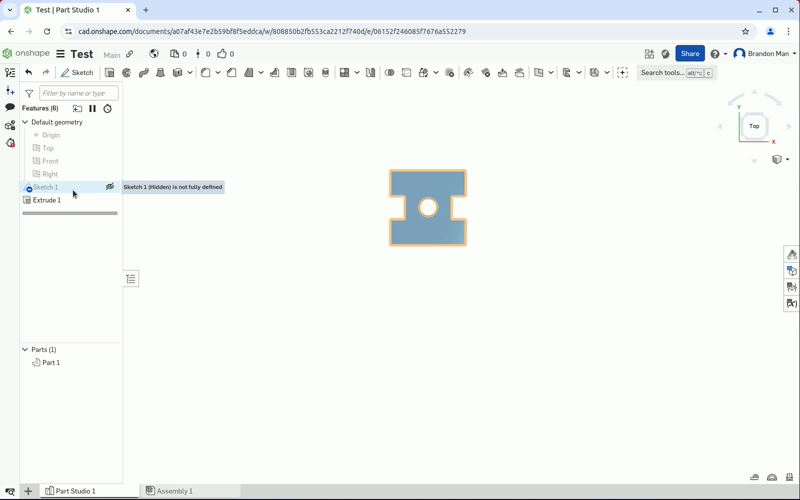
click(73, 189)
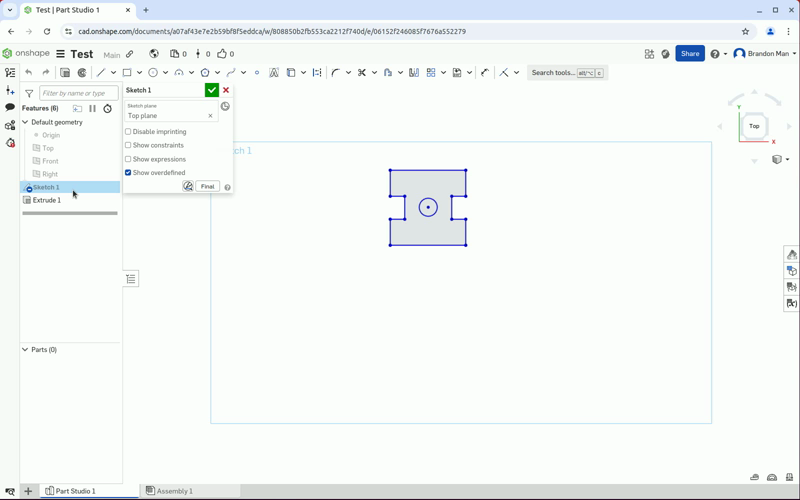
mouse_move(229, 92)
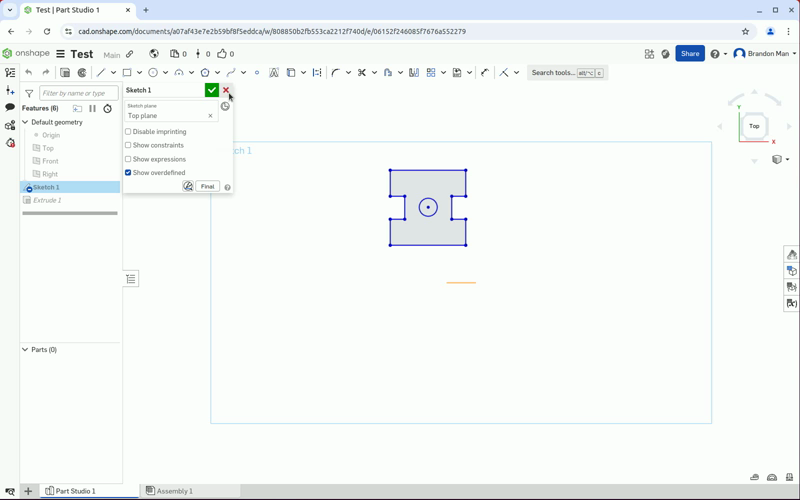
click(229, 92)
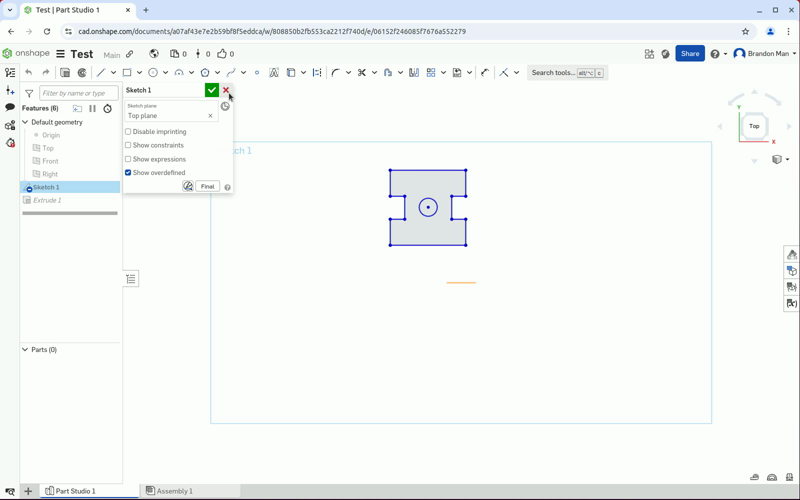
key(shift+s)
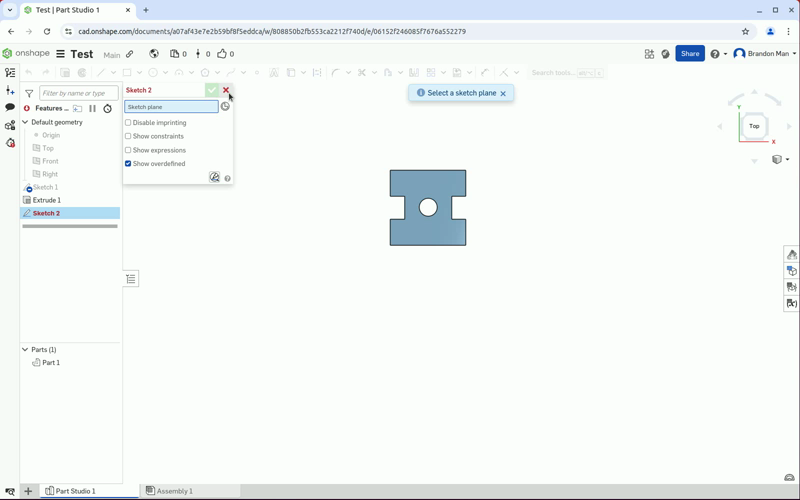
mouse_move(73, 150)
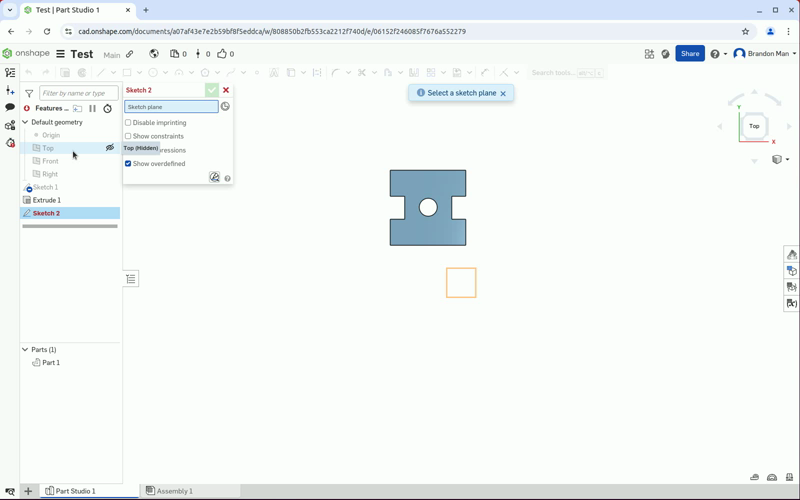
click(73, 150)
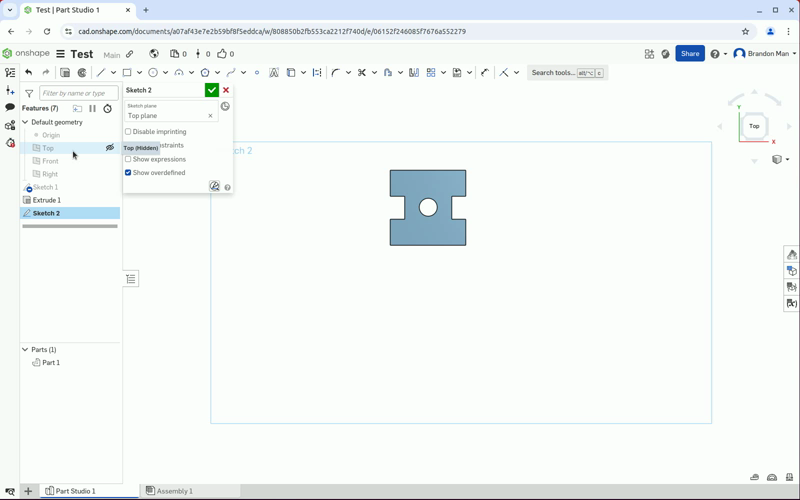
mouse_move(73, 352)
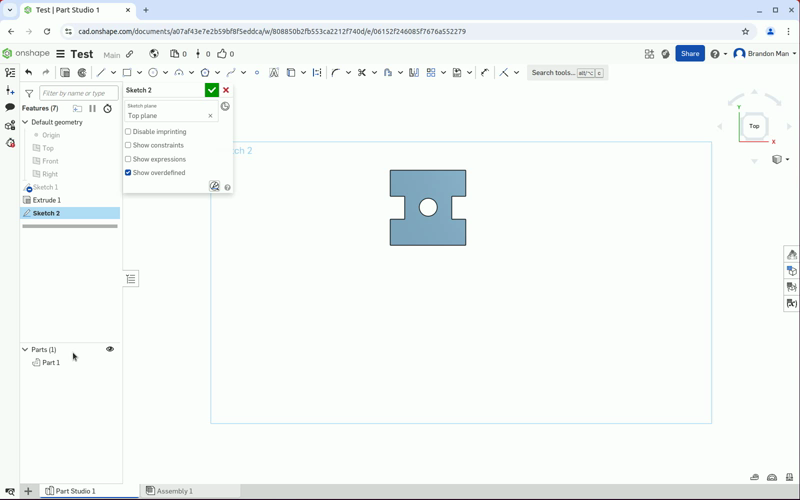
key(y)
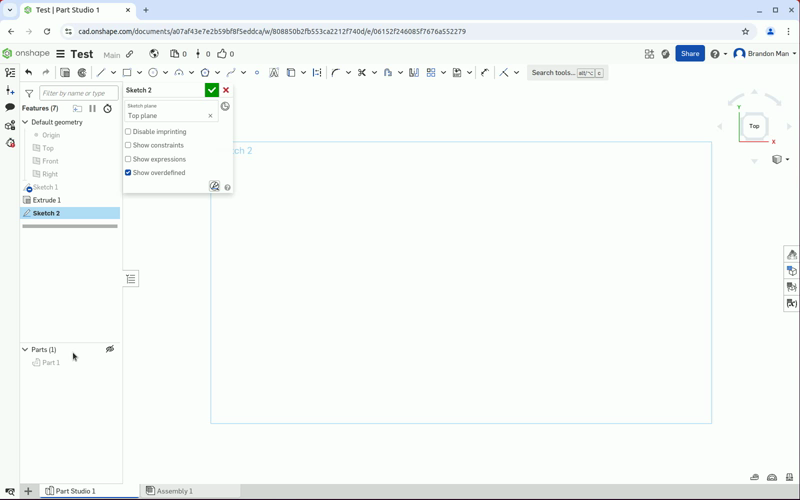
key(l)
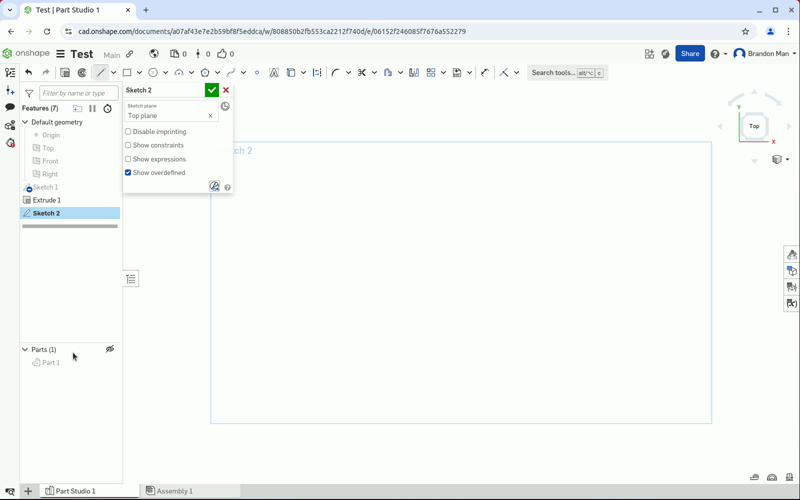
key_down(shift)
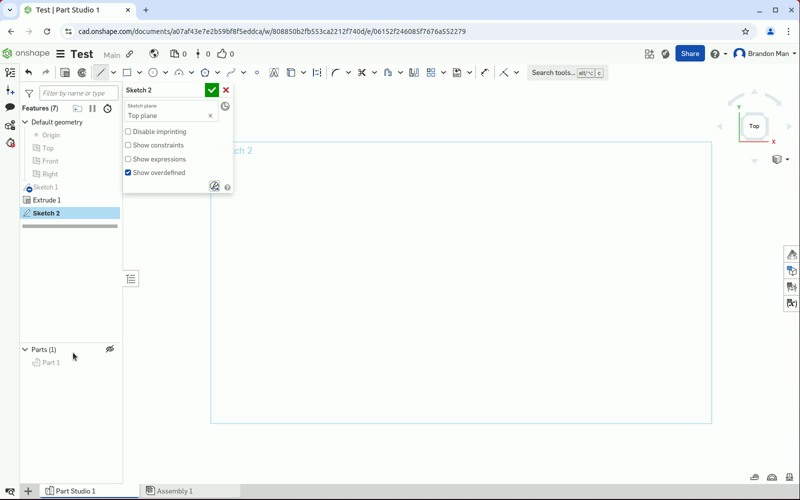
mouse_move(390, 282)
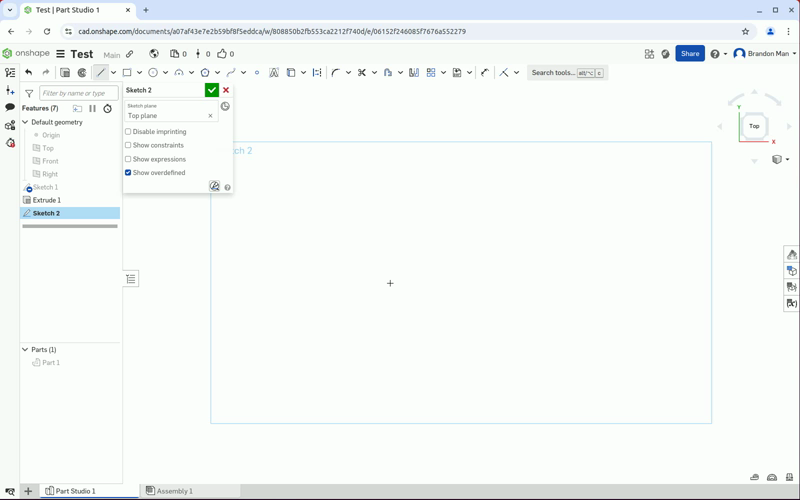
click(390, 282)
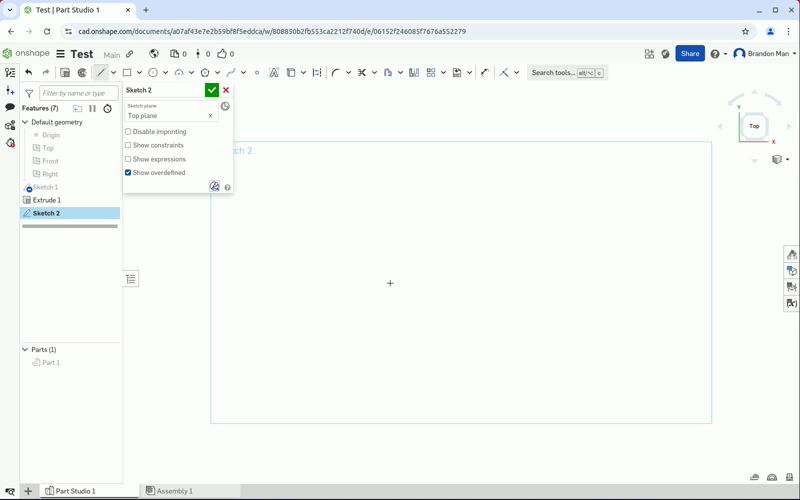
key_up(shift)
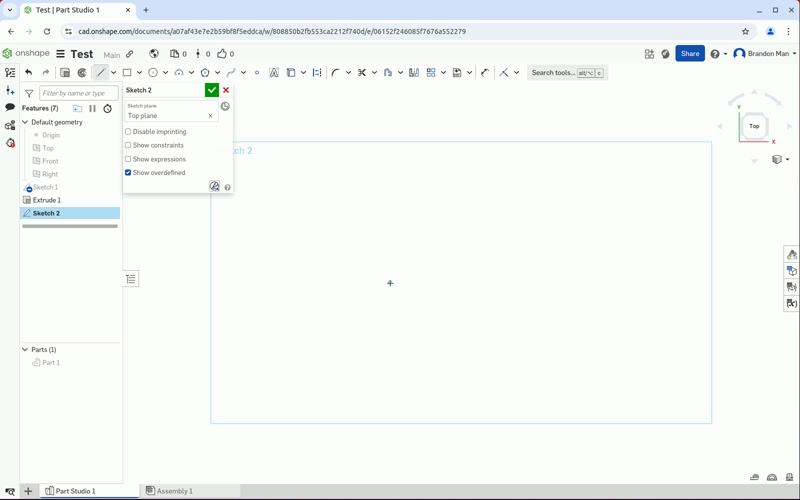
key_down(shift)
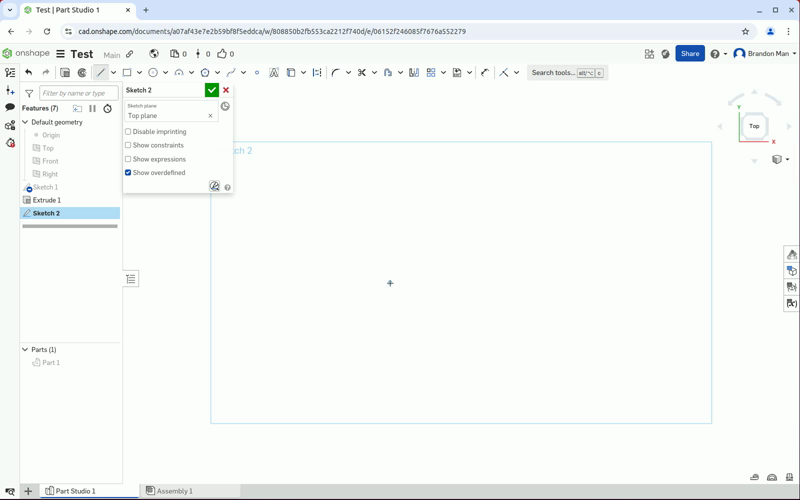
mouse_move(465, 282)
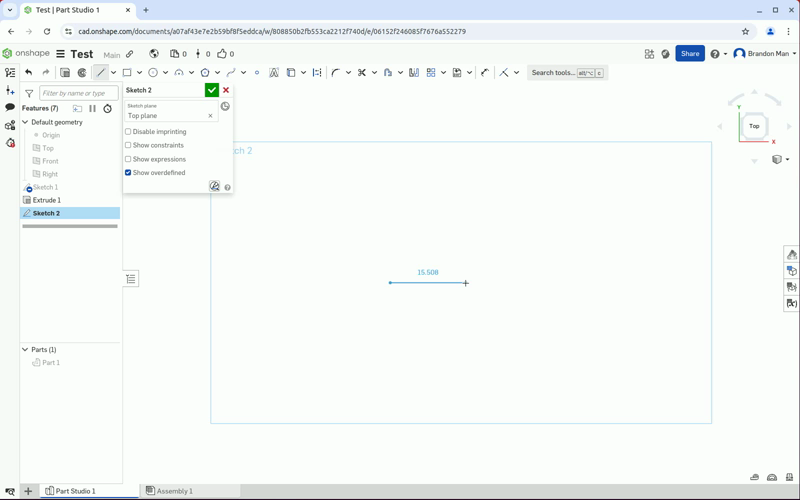
click(465, 282)
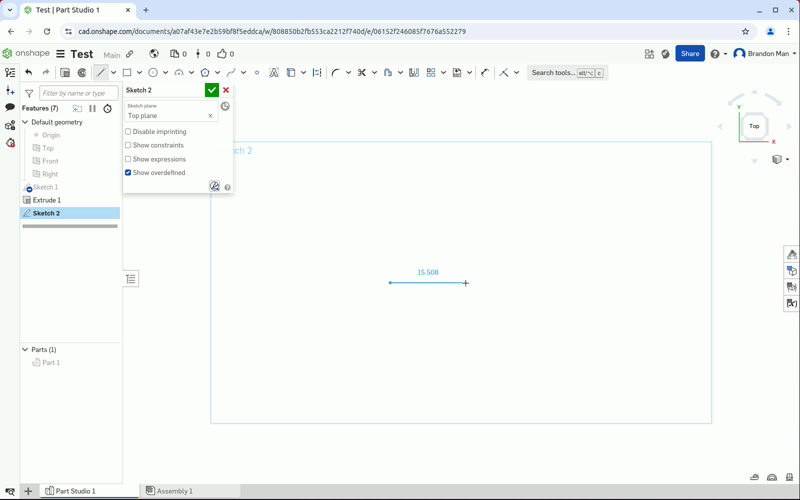
key_up(shift)
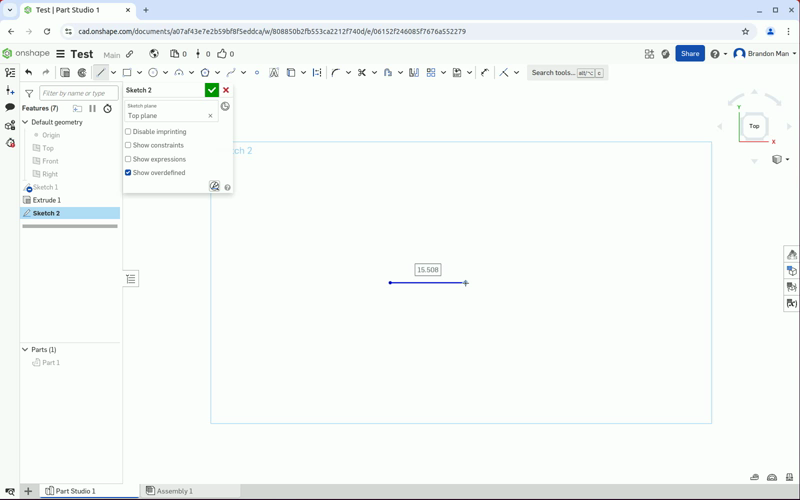
key_down(shift)
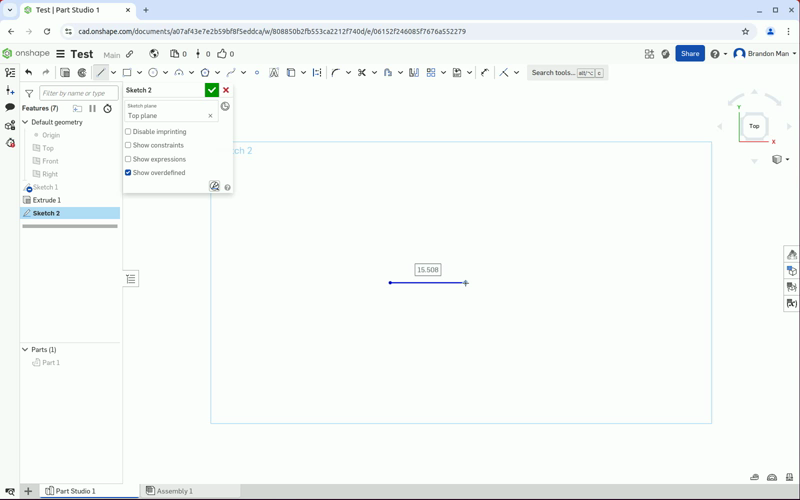
mouse_move(495, 282)
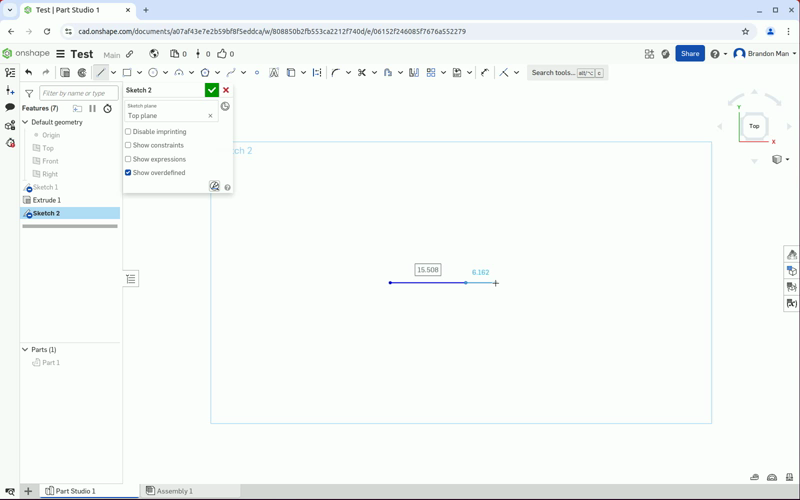
mouse_move(465, 244)
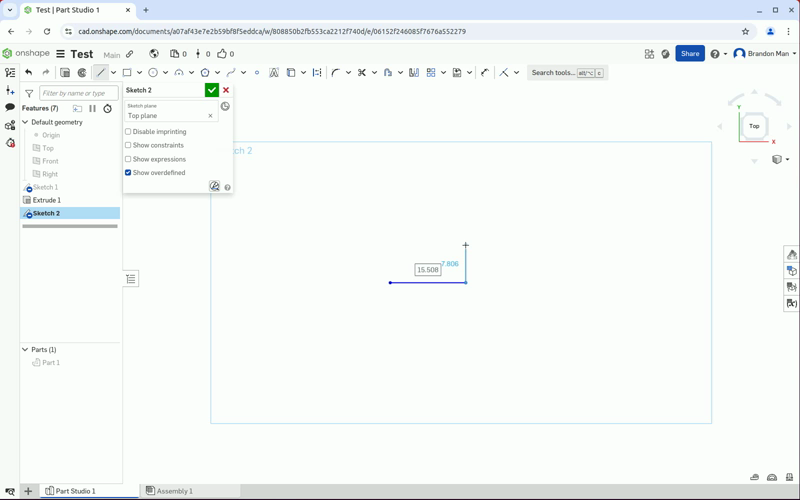
click(465, 244)
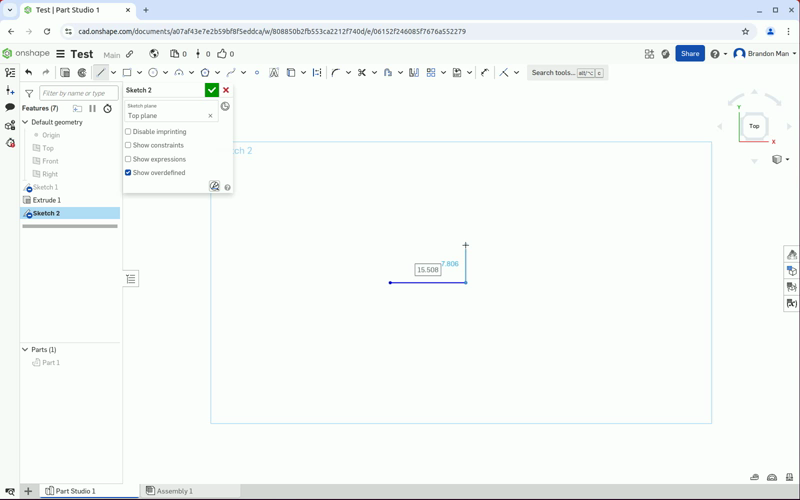
key_up(shift)
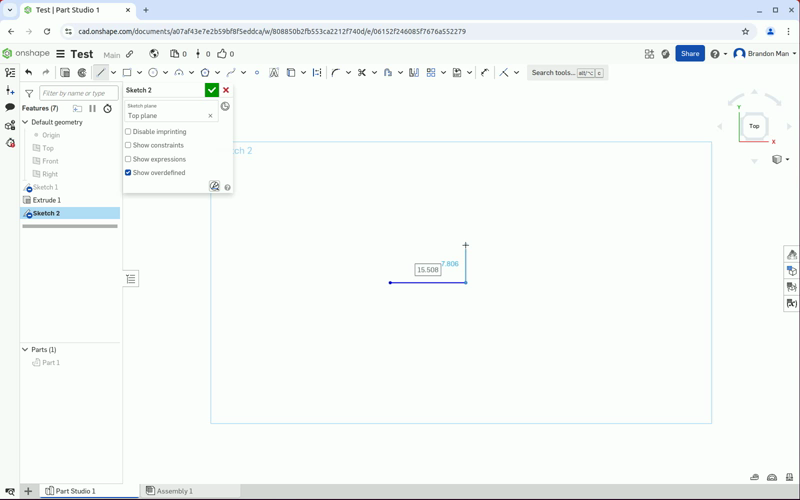
key_down(shift)
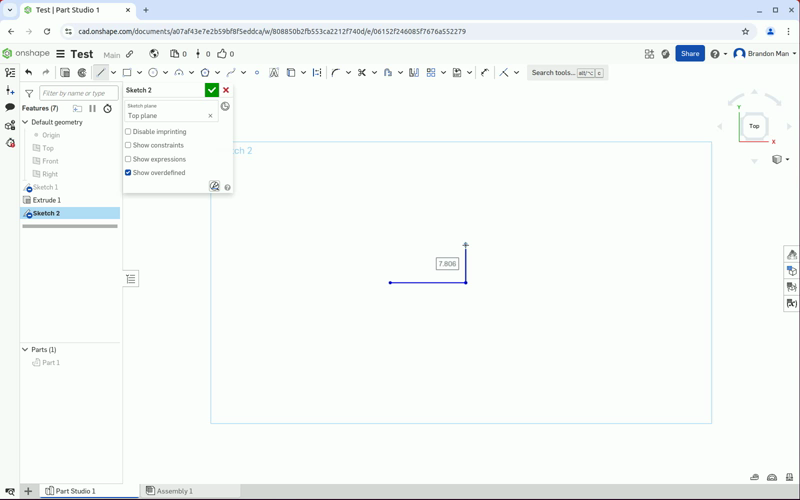
mouse_move(390, 244)
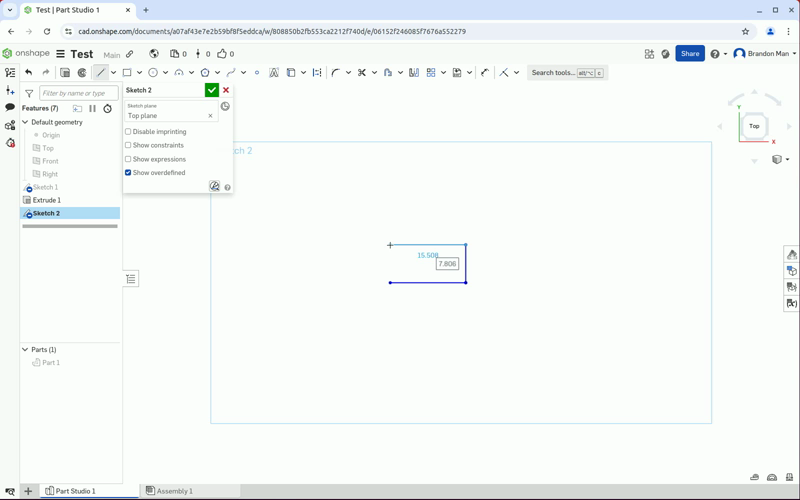
click(390, 244)
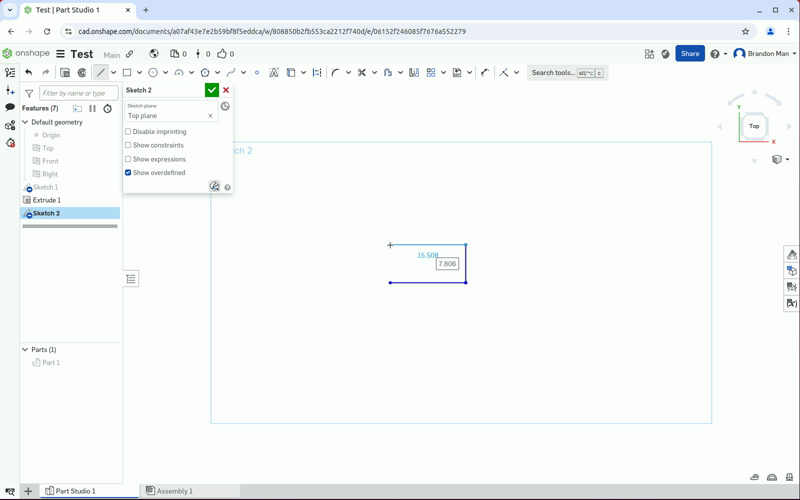
key_up(shift)
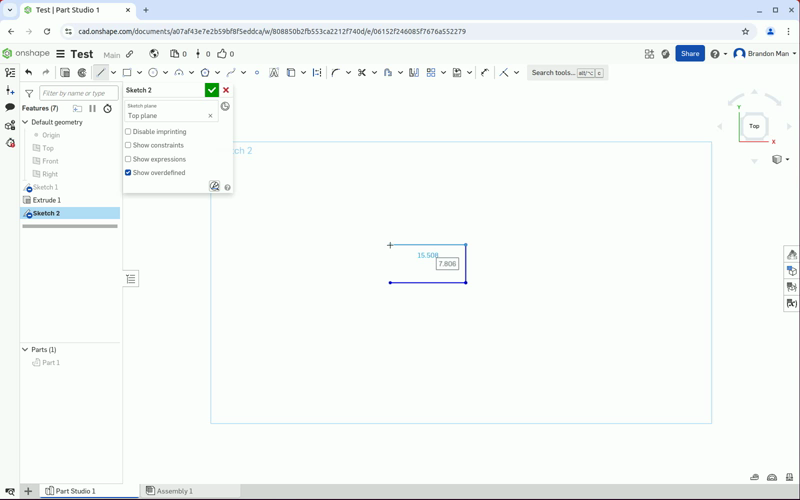
mouse_move(420, 244)
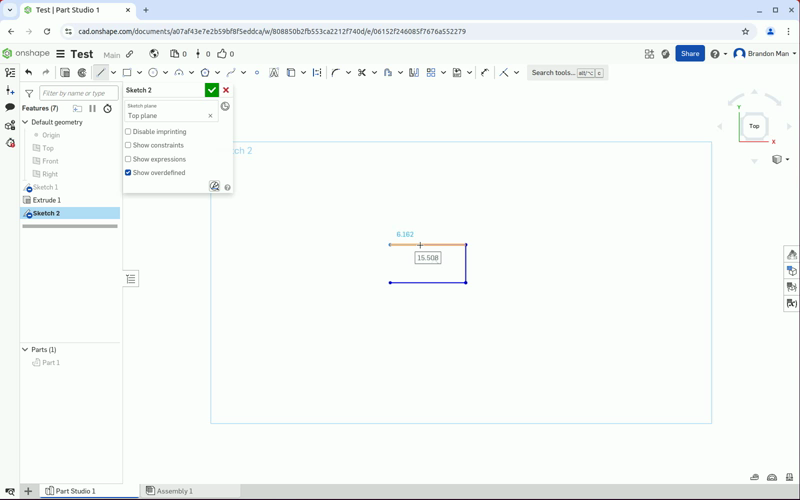
key_down(shift)
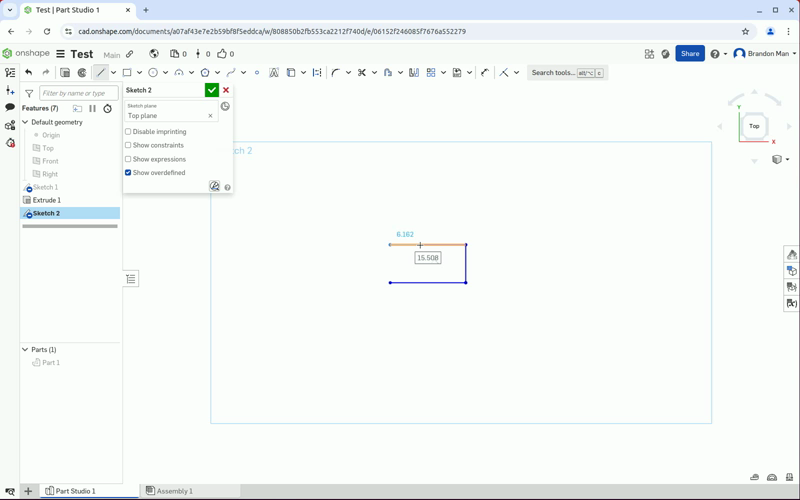
mouse_move(390, 282)
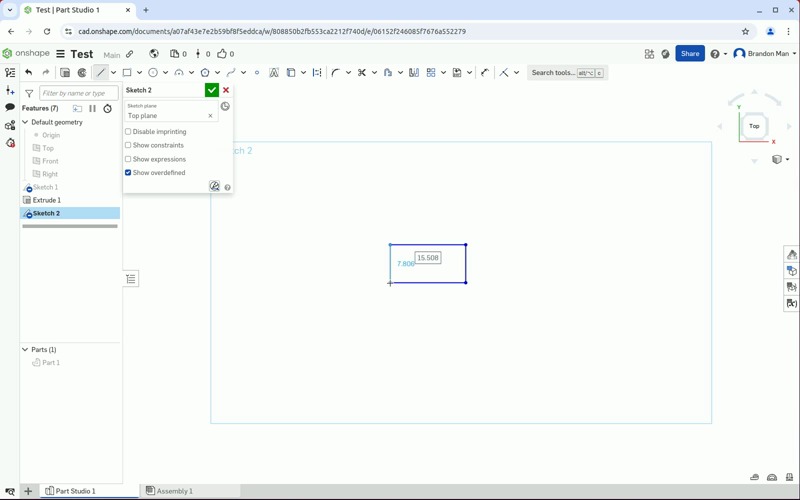
key_up(shift)
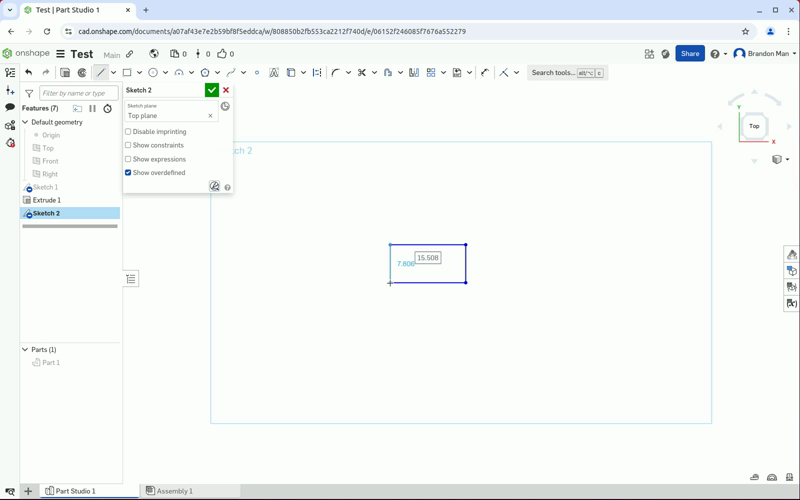
click(390, 282)
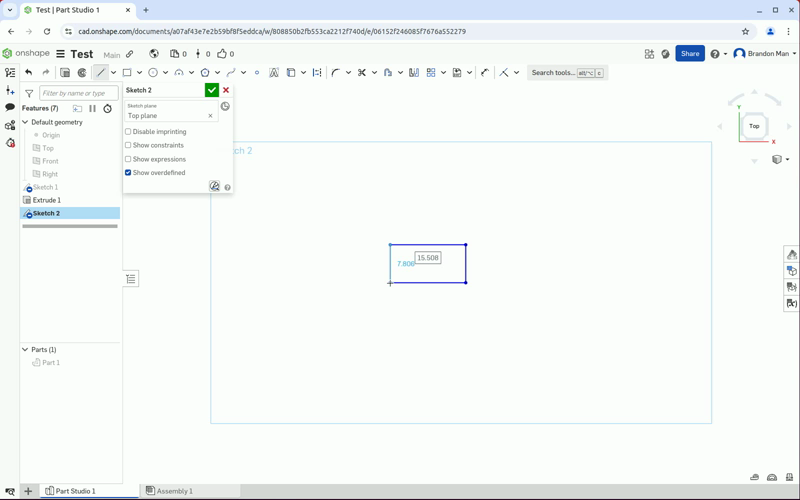
key(esc)
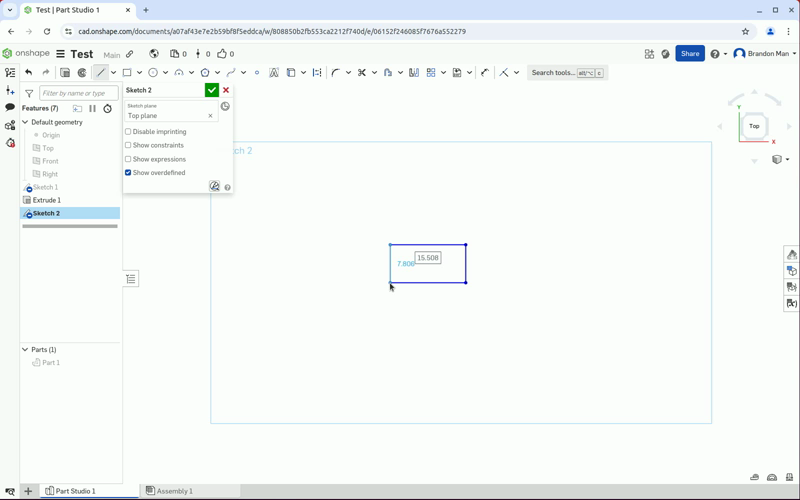
key(c)
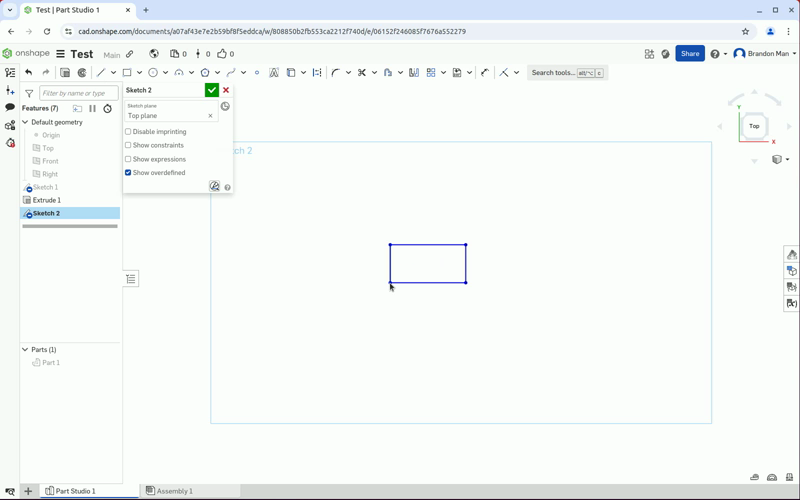
key_down(shift)
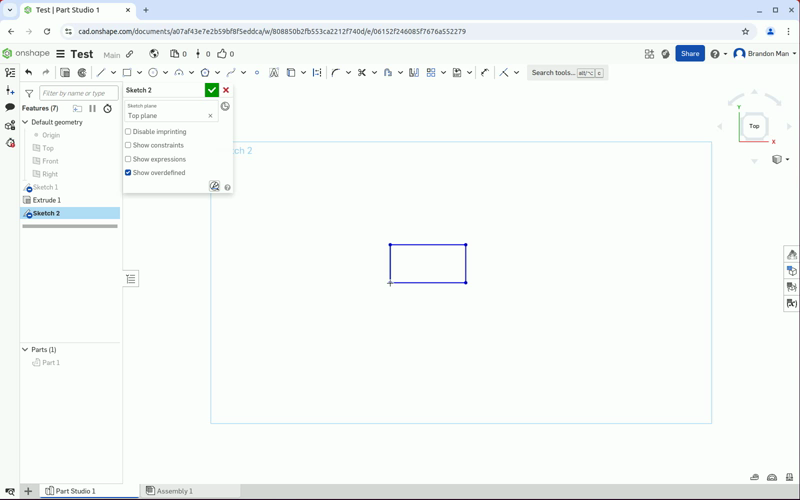
mouse_move(428, 264)
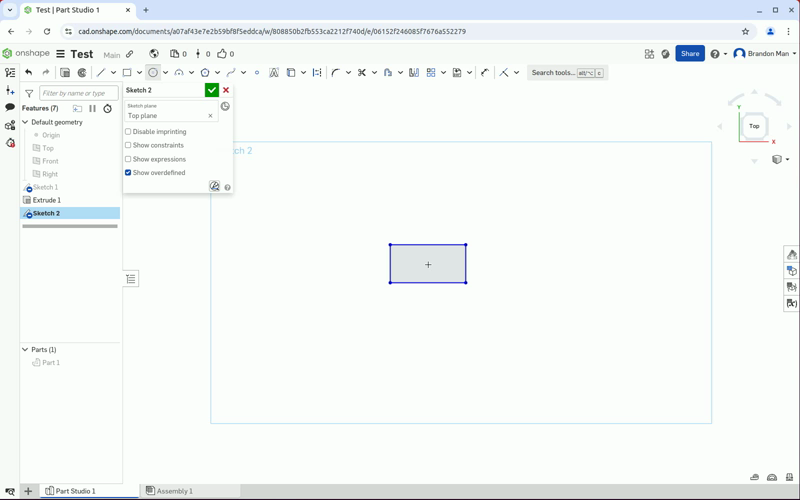
click(428, 264)
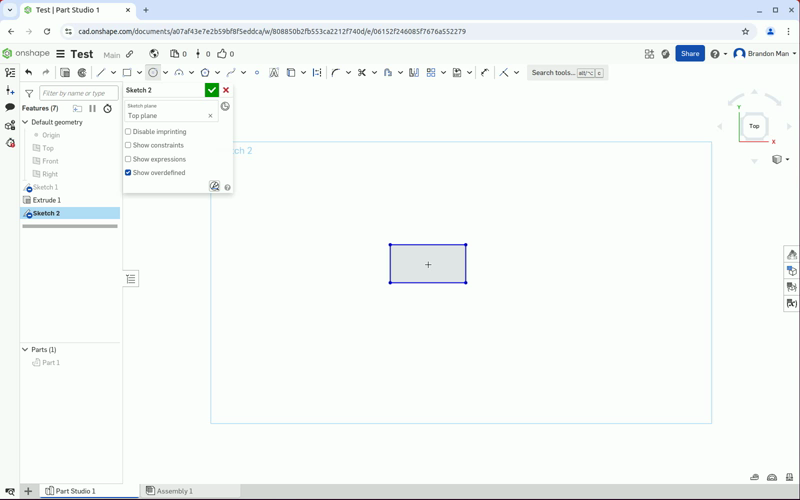
key_up(shift)
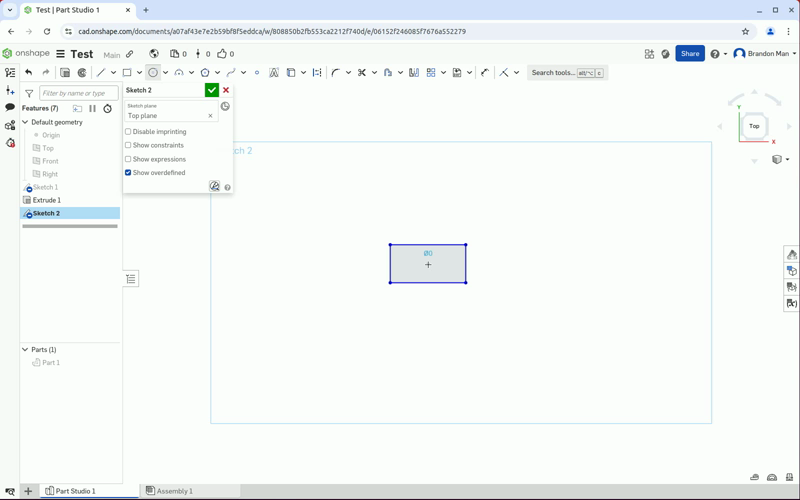
mouse_move(437, 264)
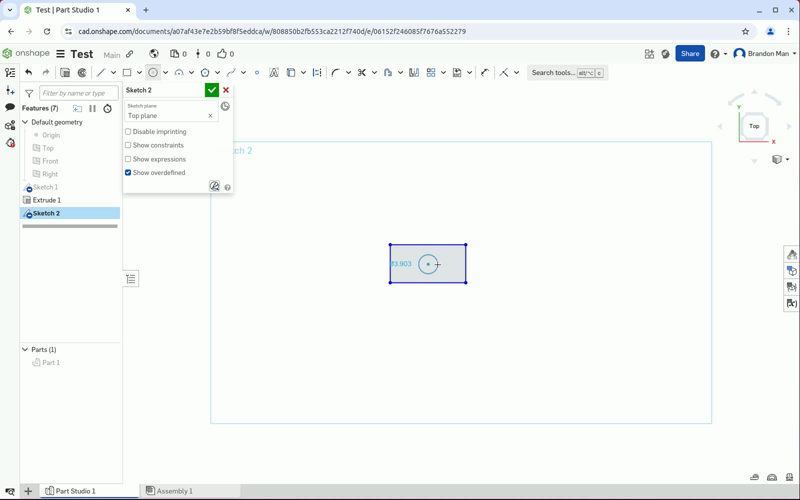
click(437, 264)
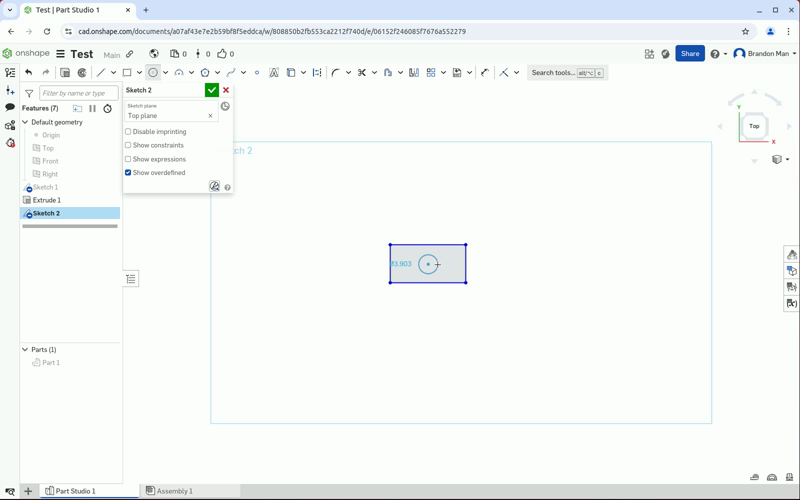
key(esc)
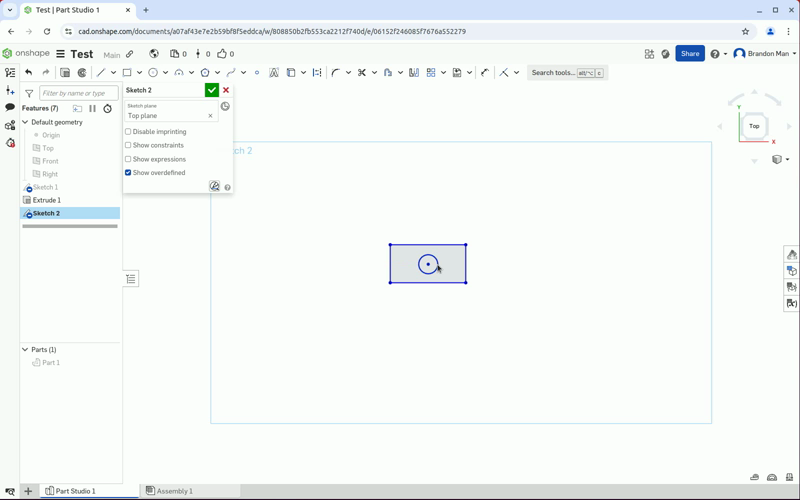
mouse_move(438, 275)
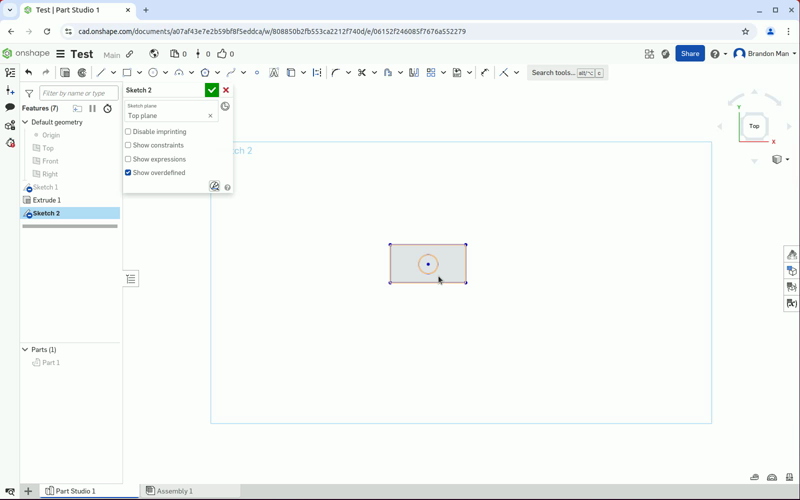
click(438, 275)
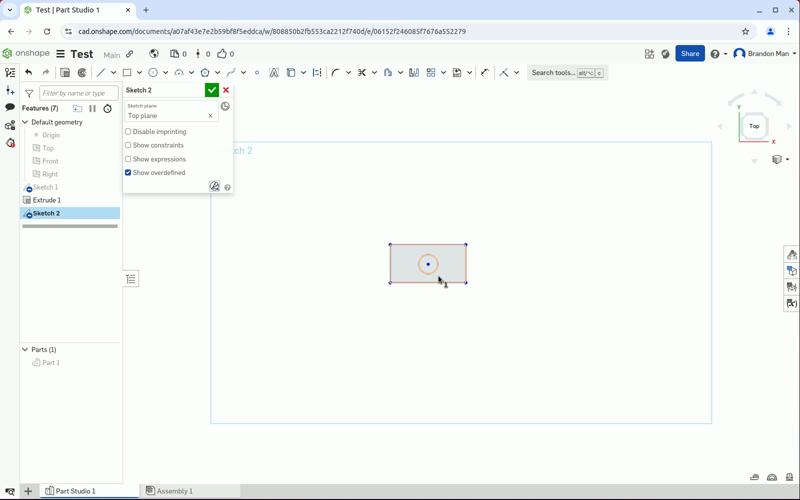
mouse_move(73, 352)
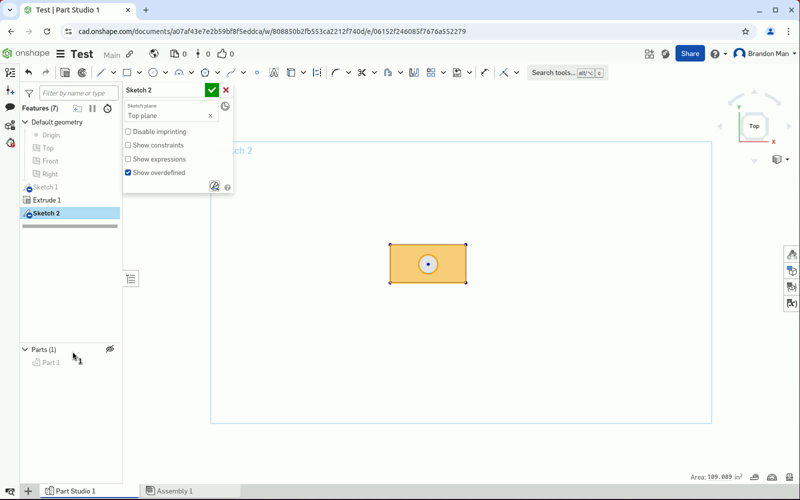
key(shift+y)
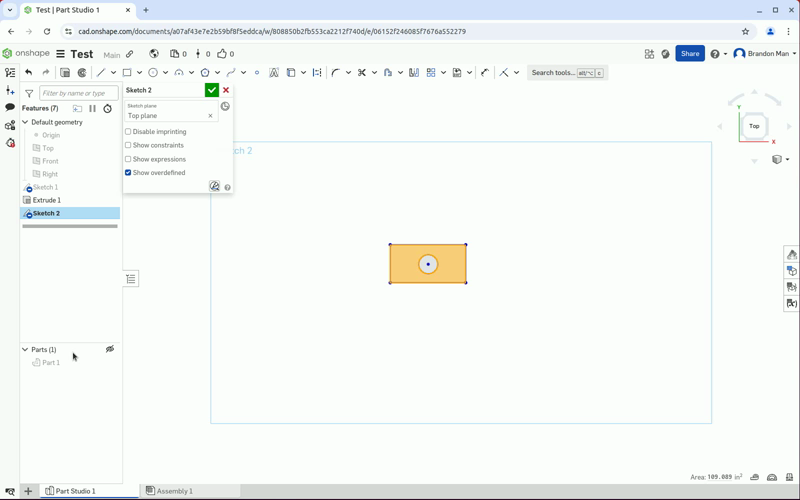
key(shift+e)
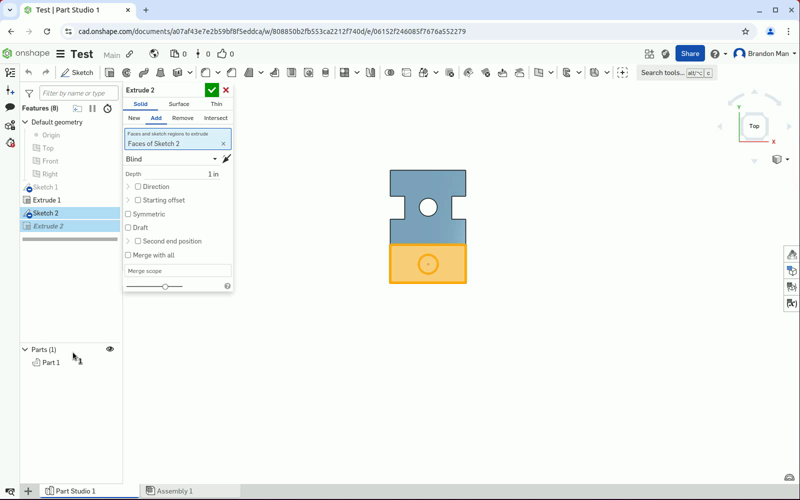
mouse_move(143, 106)
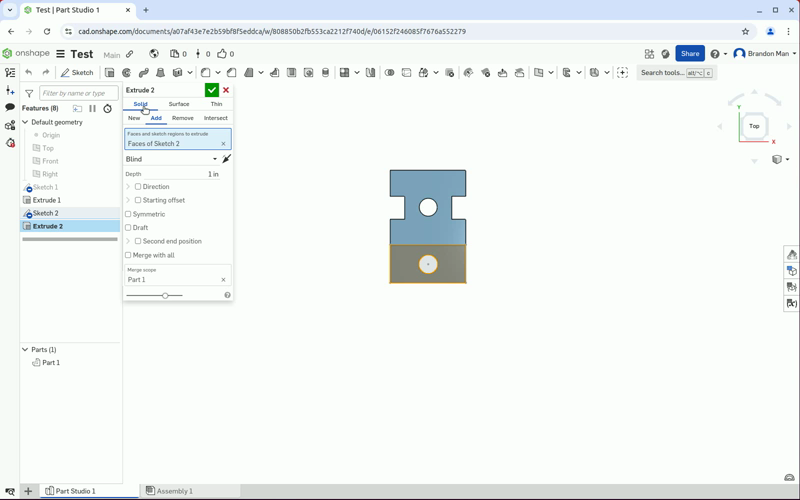
click(143, 106)
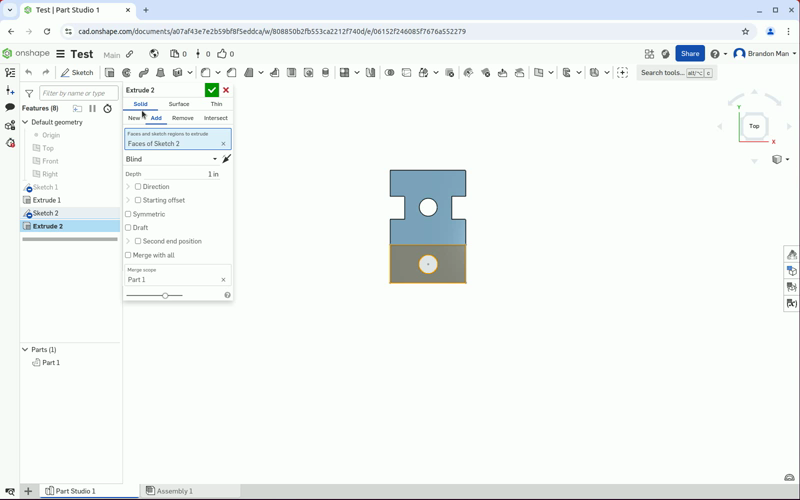
mouse_move(137, 120)
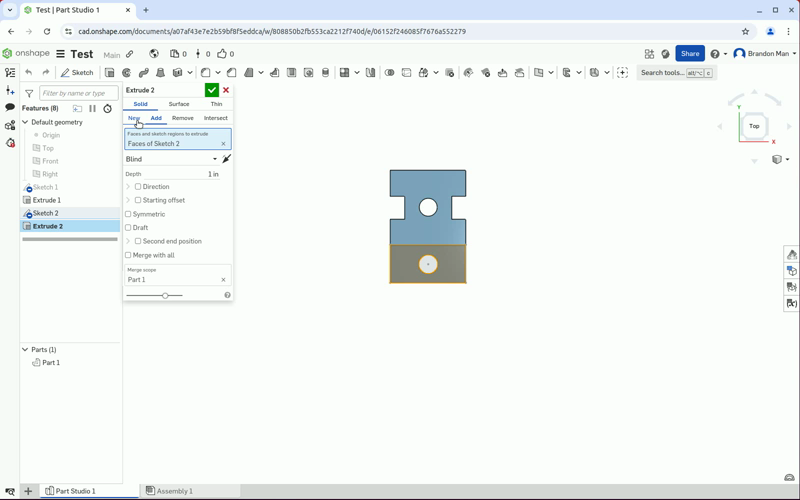
click(137, 120)
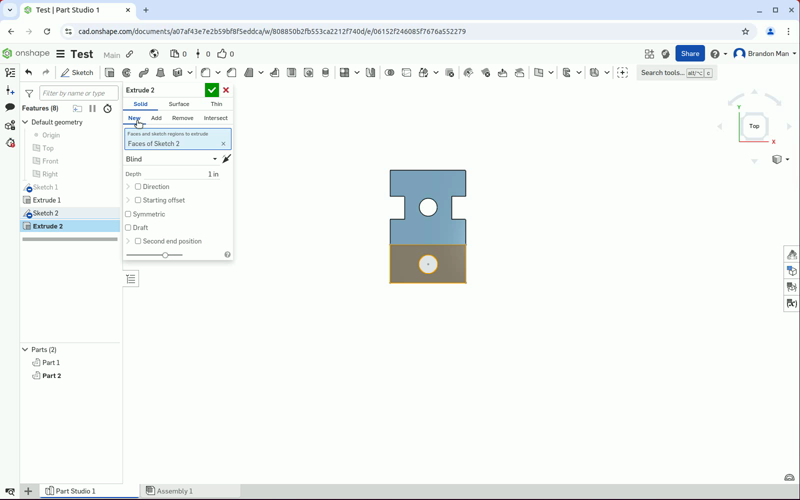
key(tab, 4)
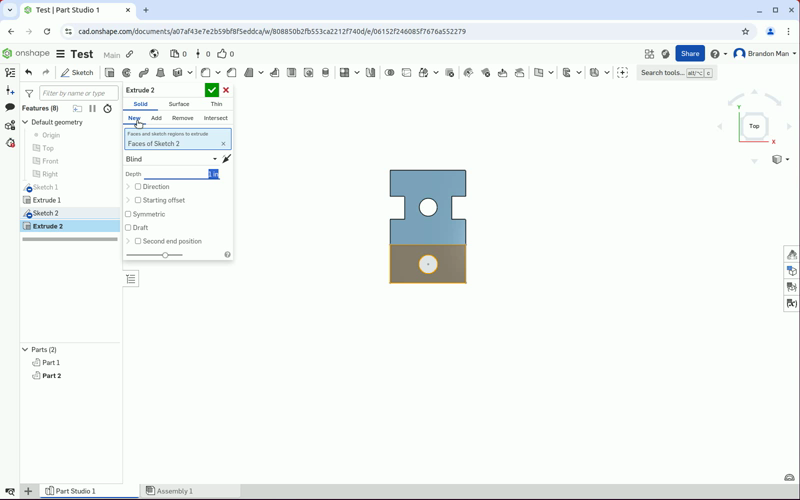
text(3.851)
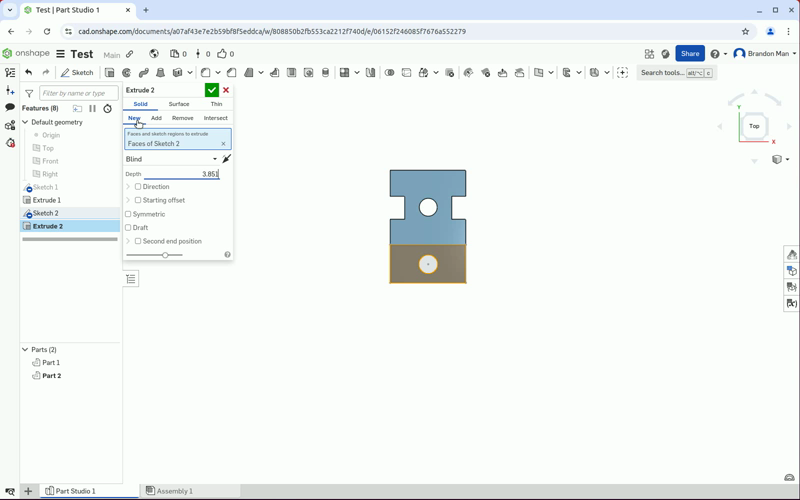
key(enter)
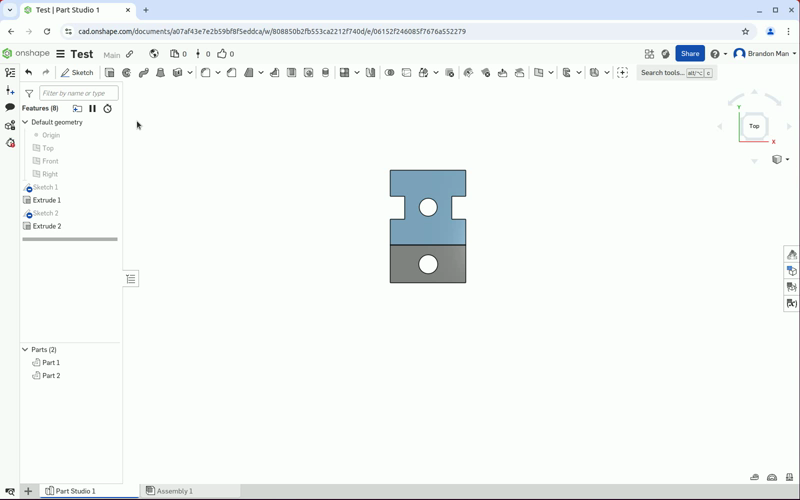
key(shift+h)
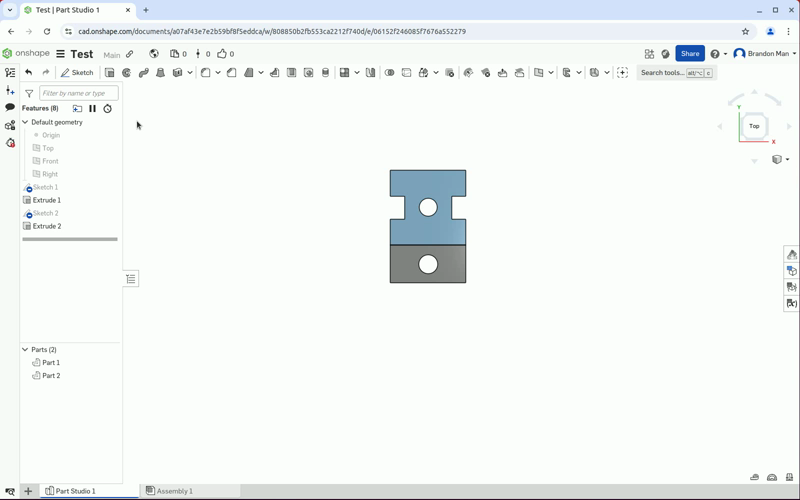
key(shift+h)
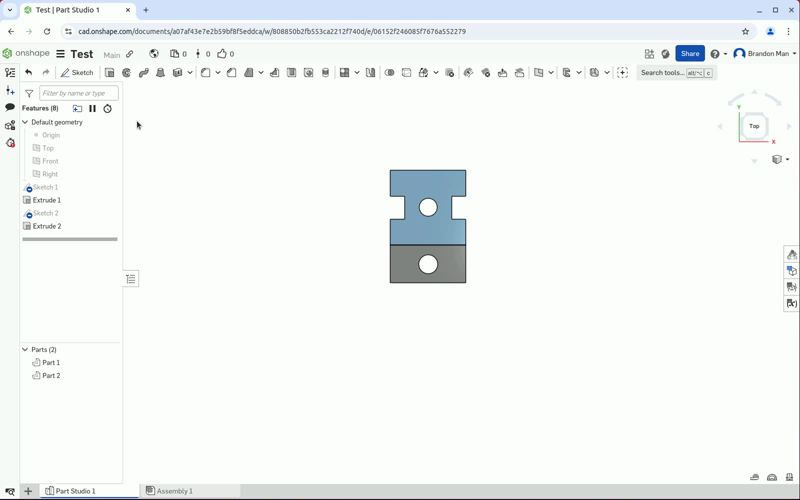
mouse_move(73, 189)
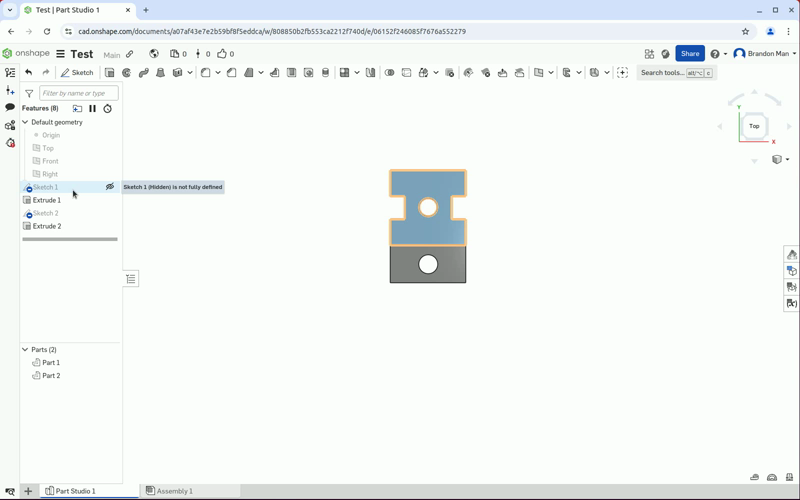
click(73, 189)
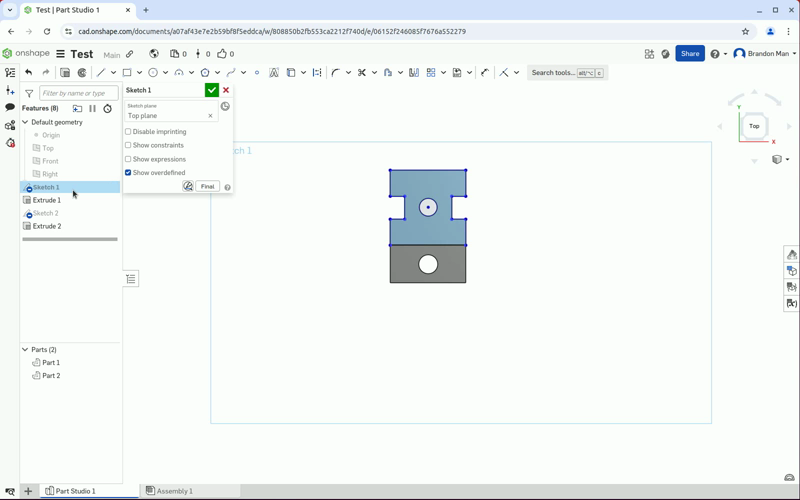
mouse_move(229, 92)
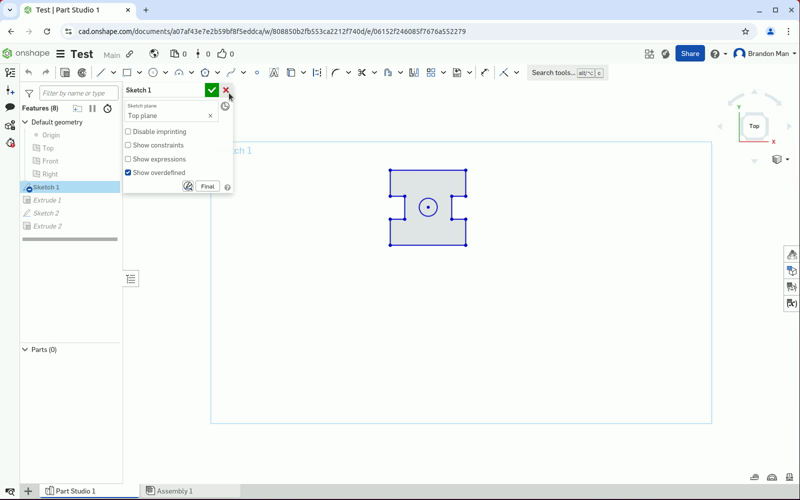
click(229, 92)
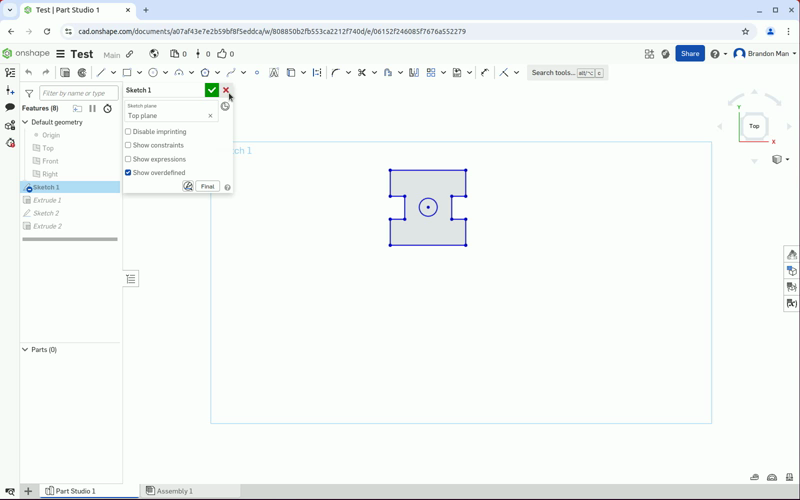
key(shift+s)
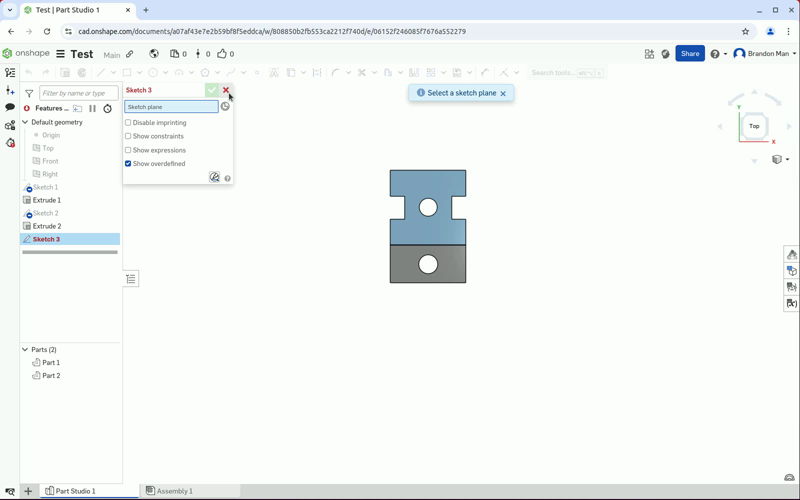
mouse_move(73, 150)
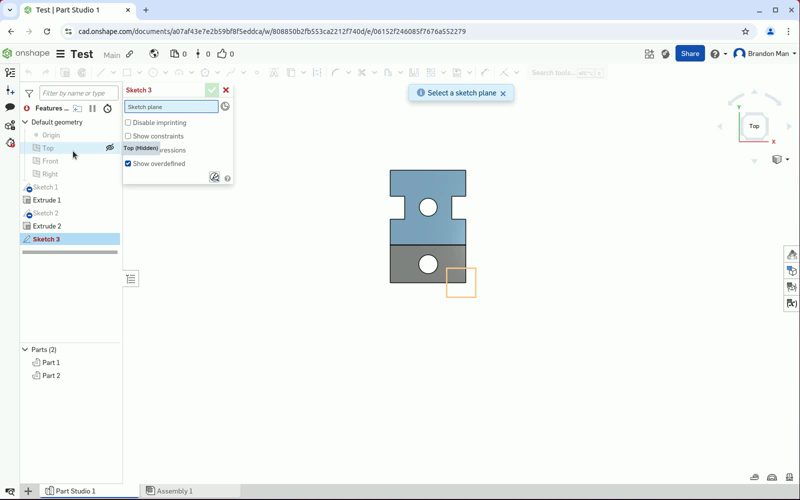
click(73, 150)
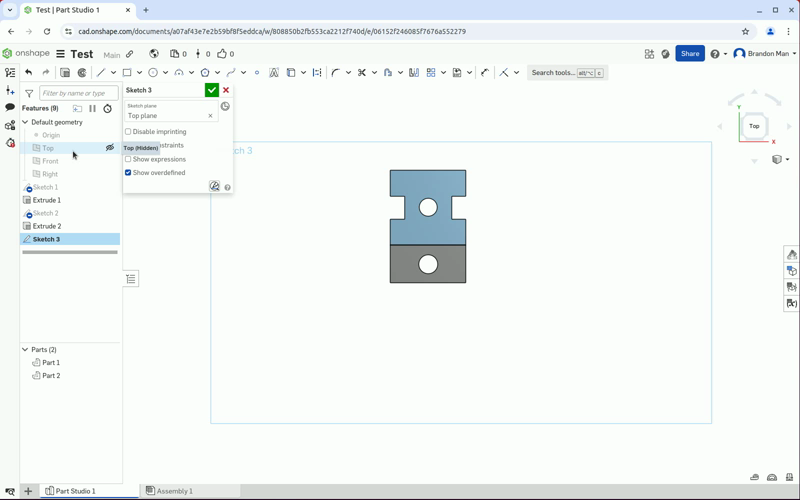
mouse_move(73, 352)
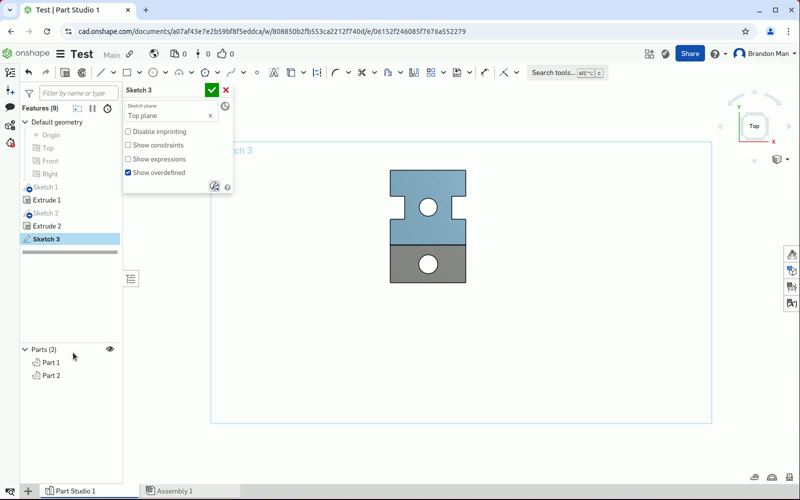
key(y)
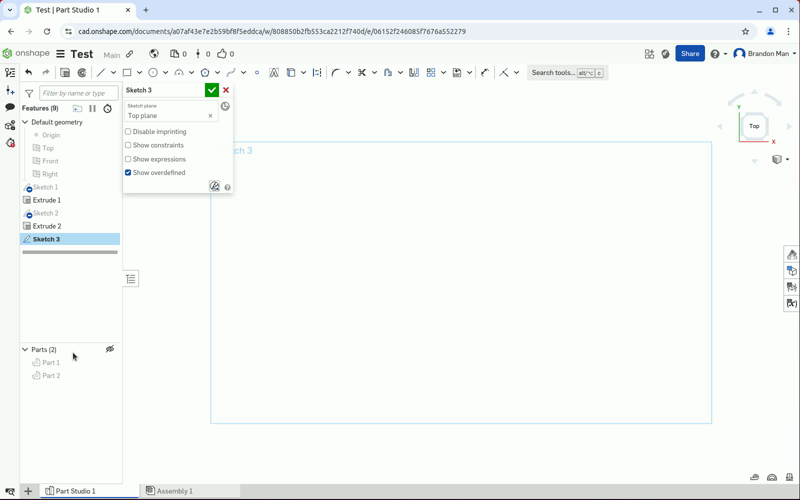
key(l)
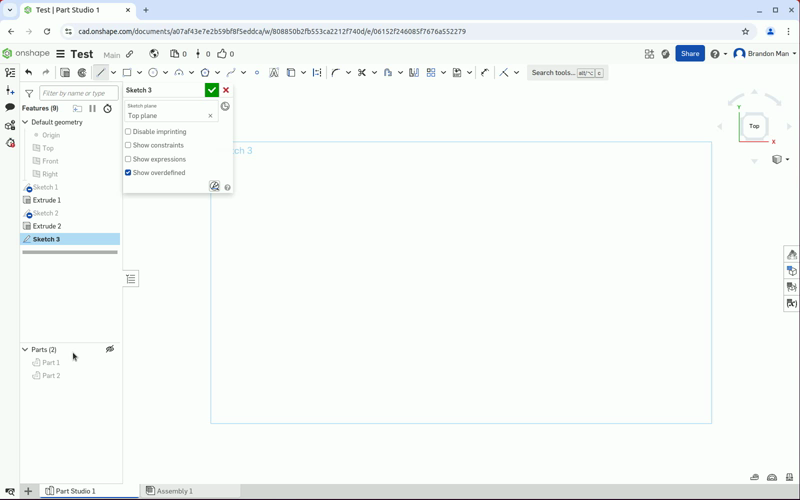
key_down(shift)
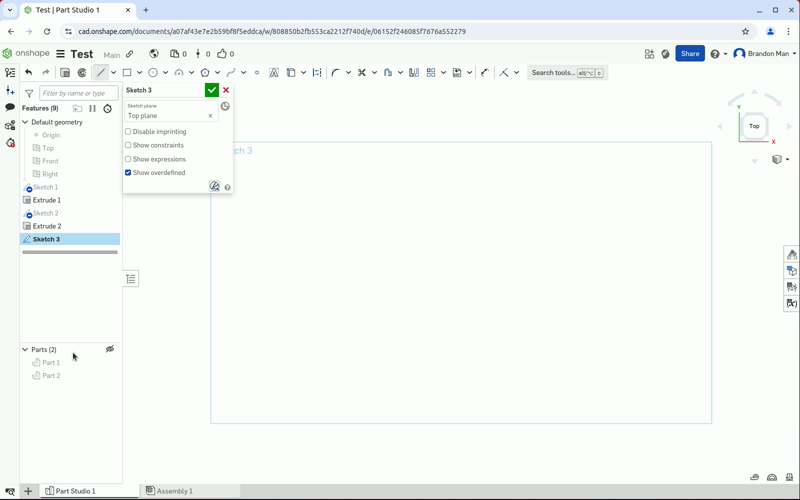
mouse_move(390, 218)
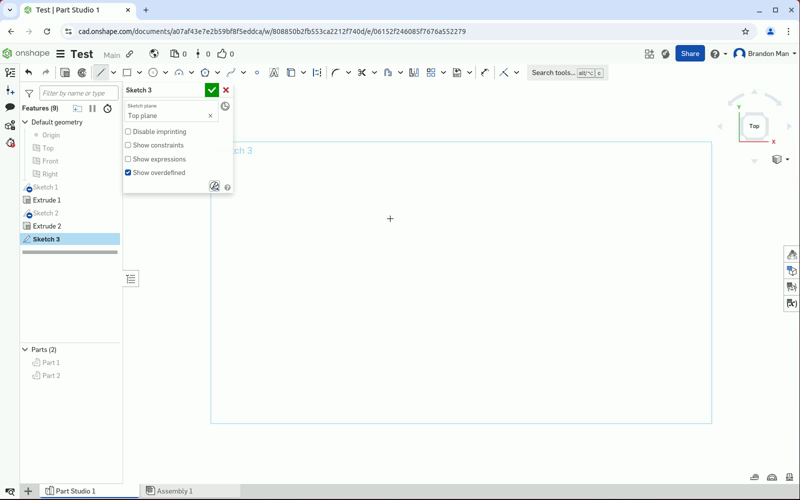
click(390, 218)
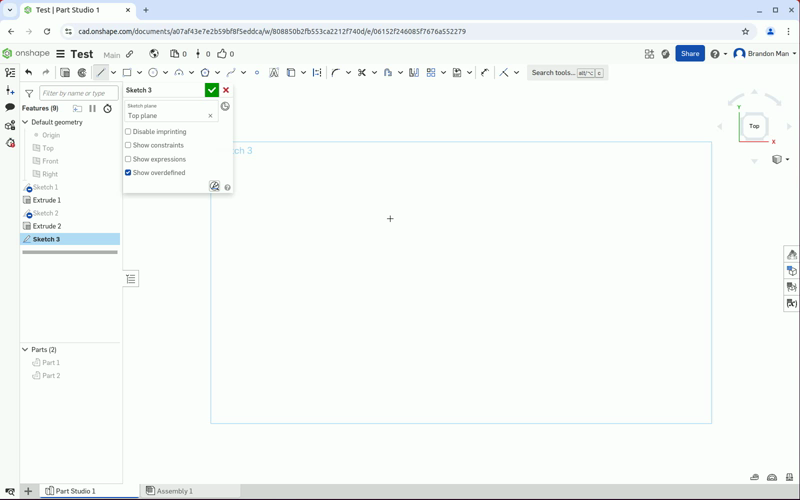
key_up(shift)
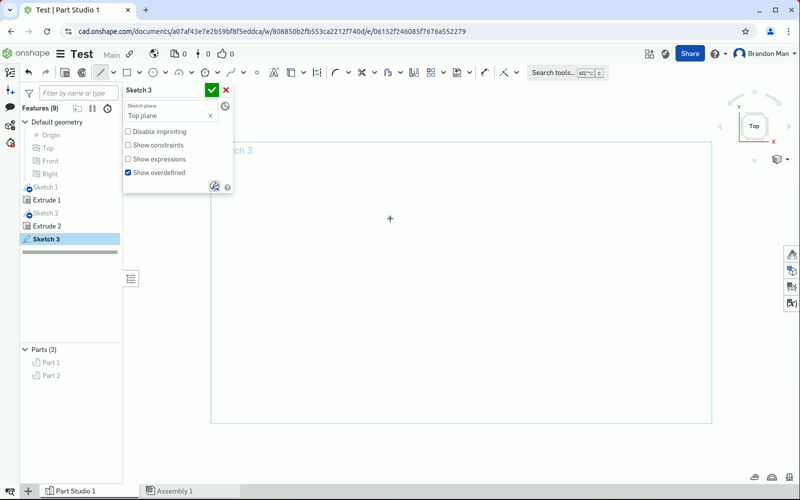
key_down(shift)
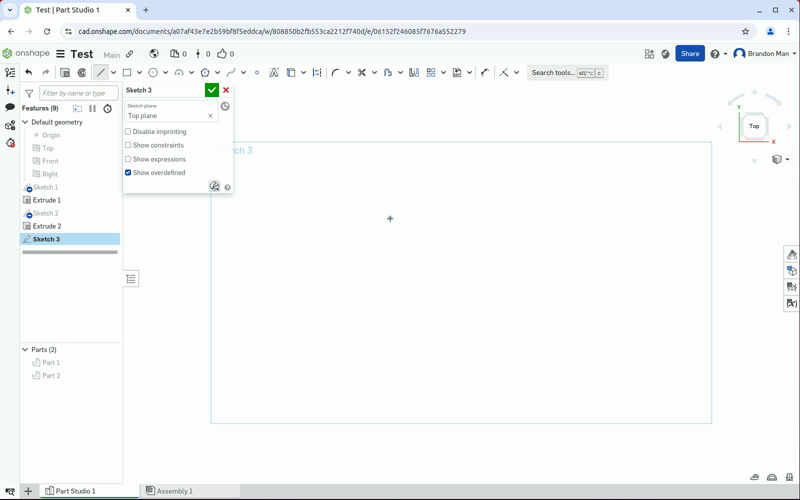
mouse_move(420, 218)
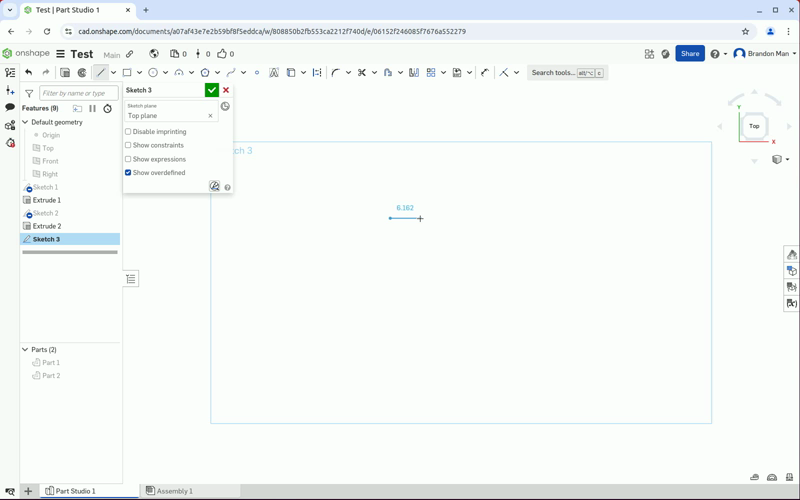
mouse_move(404, 218)
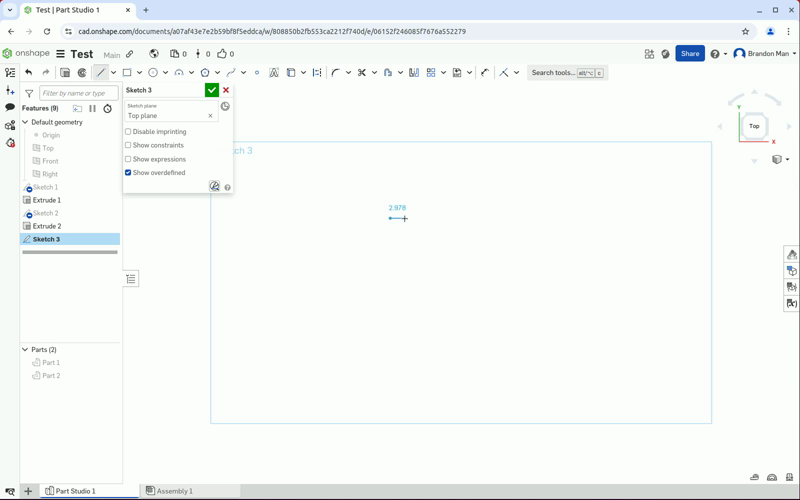
click(404, 218)
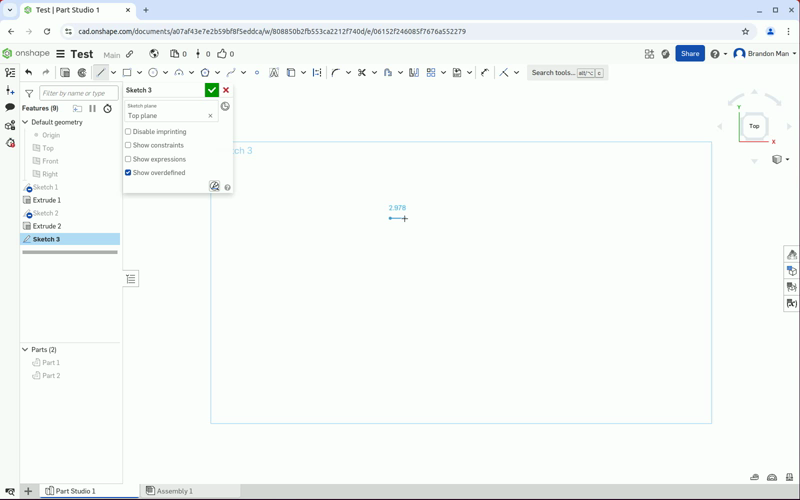
key_up(shift)
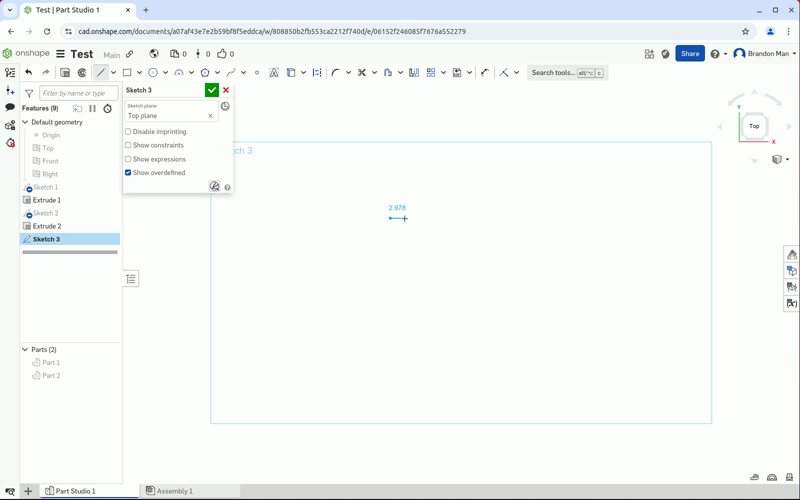
key_down(shift)
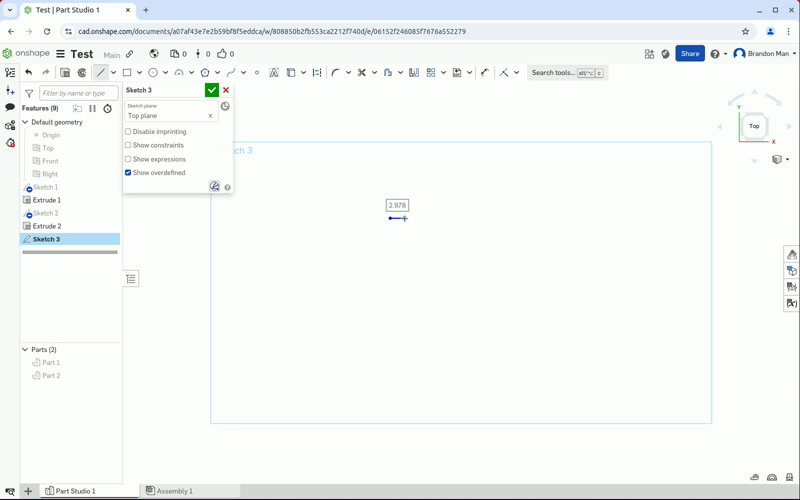
mouse_move(434, 218)
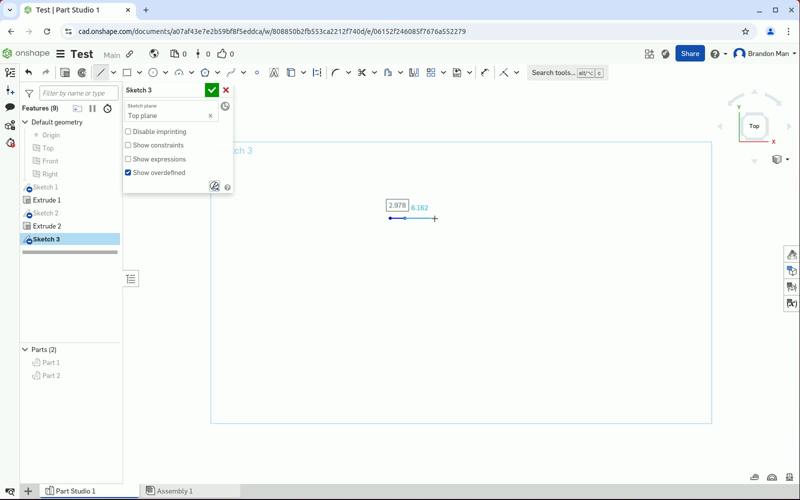
mouse_move(404, 195)
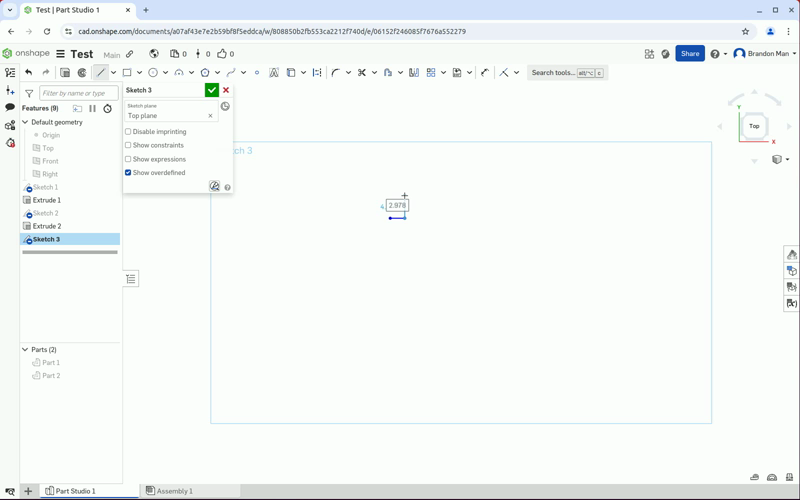
click(404, 195)
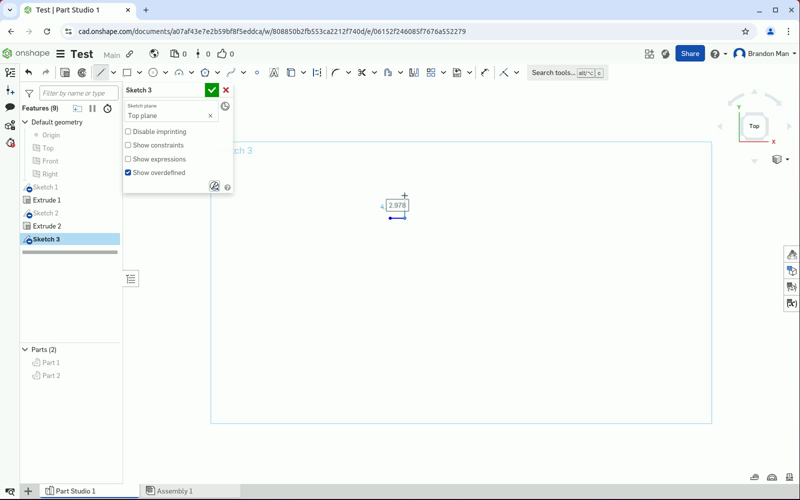
key_up(shift)
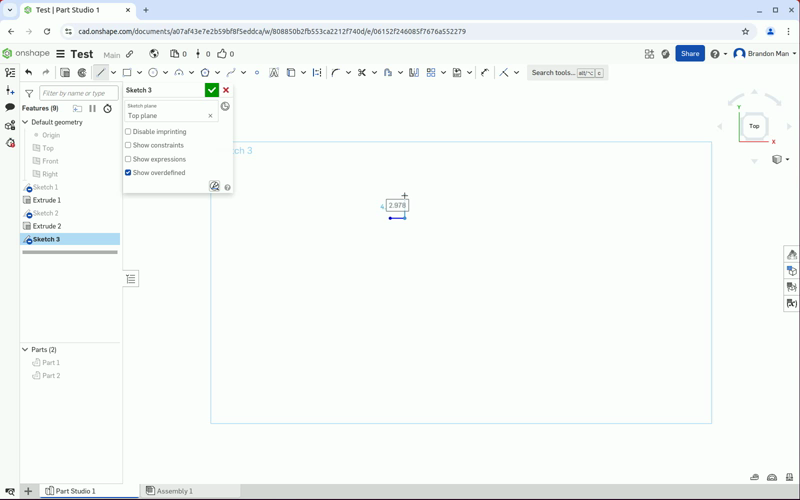
key_down(shift)
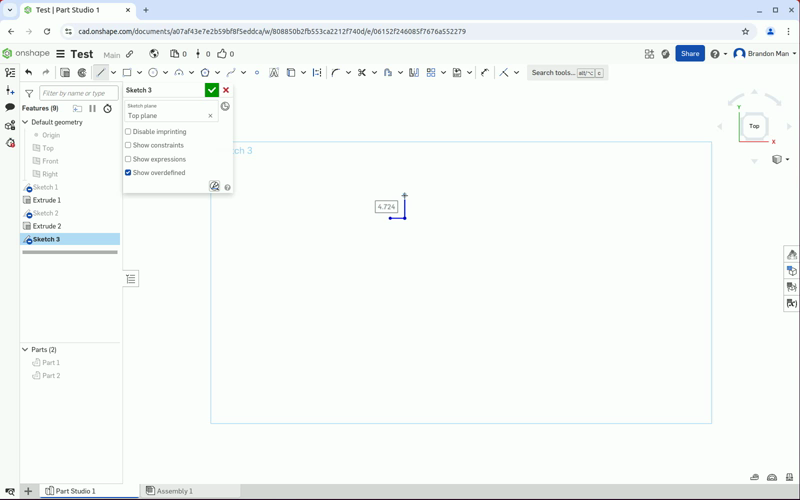
mouse_move(434, 195)
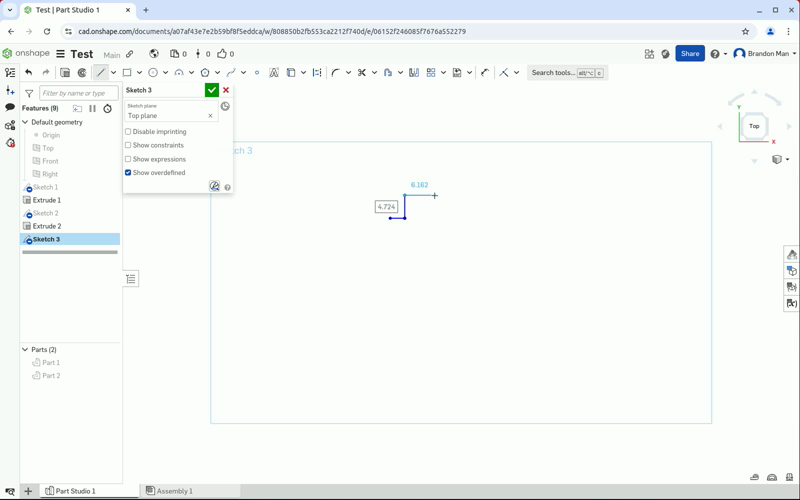
mouse_move(390, 195)
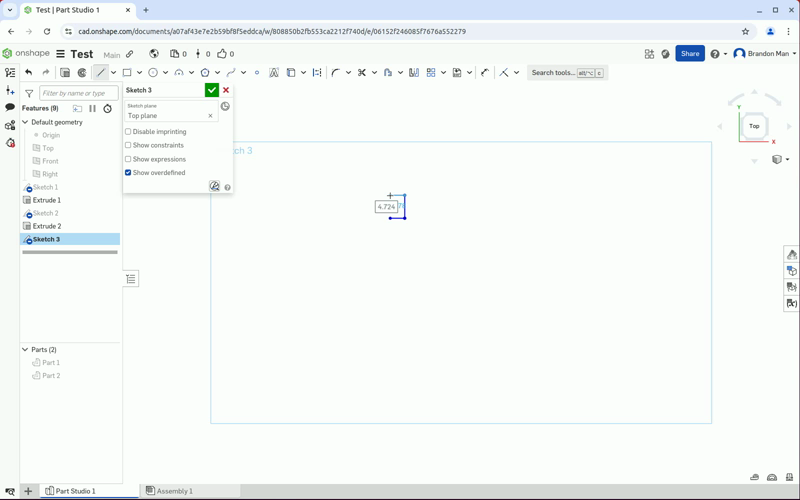
click(390, 195)
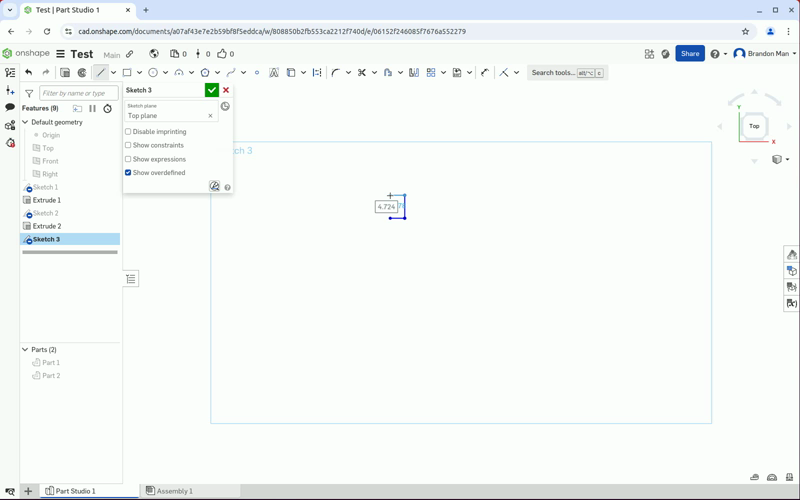
key_up(shift)
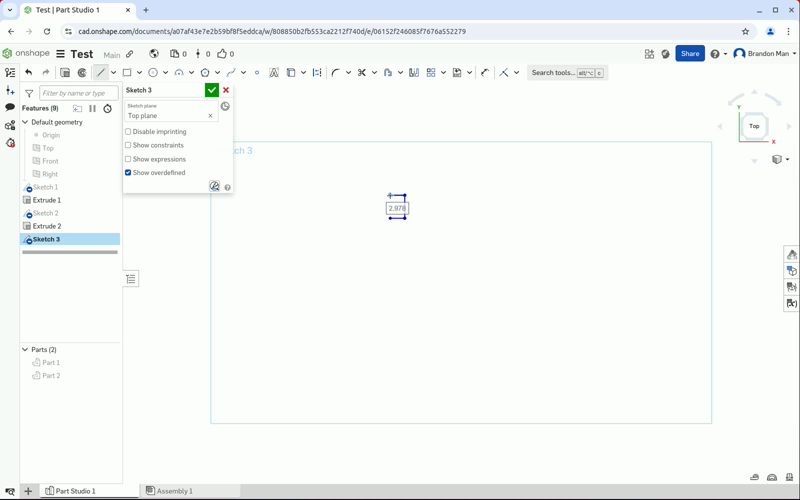
mouse_move(420, 195)
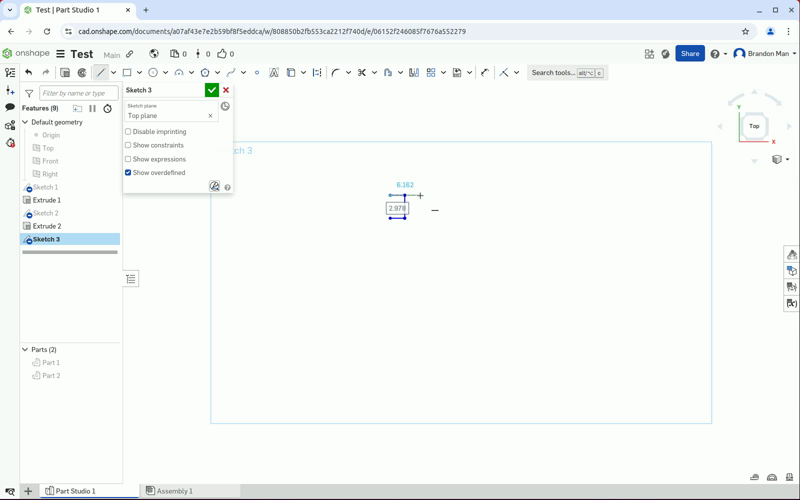
key_down(shift)
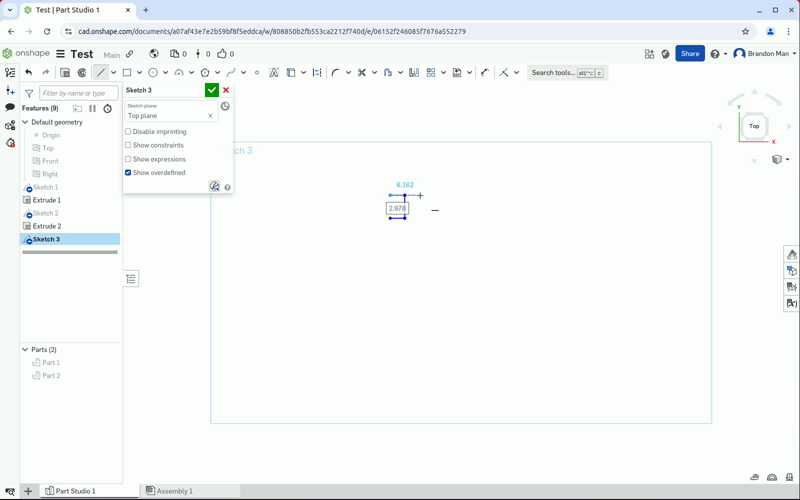
mouse_move(390, 218)
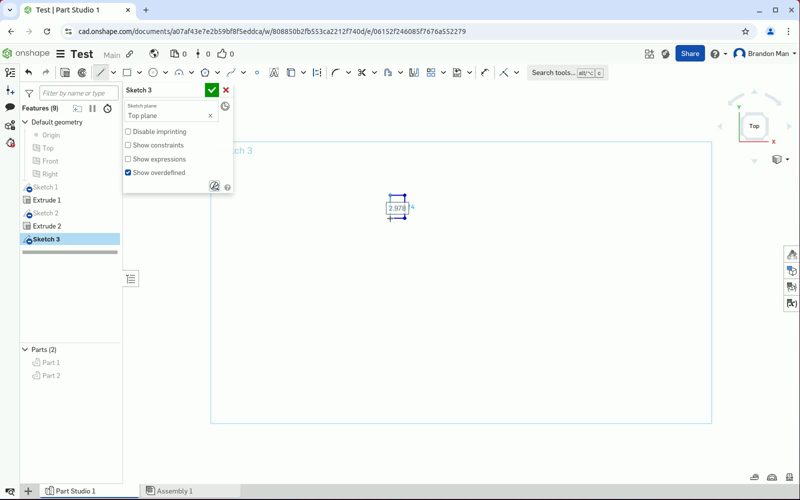
key_up(shift)
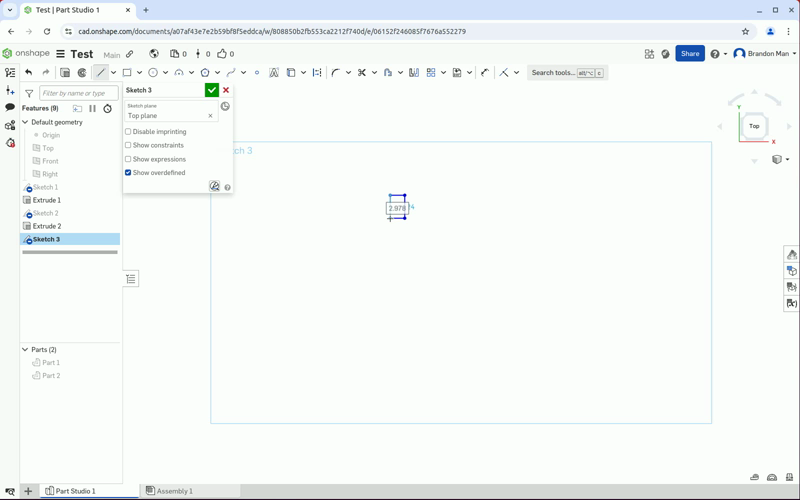
click(390, 218)
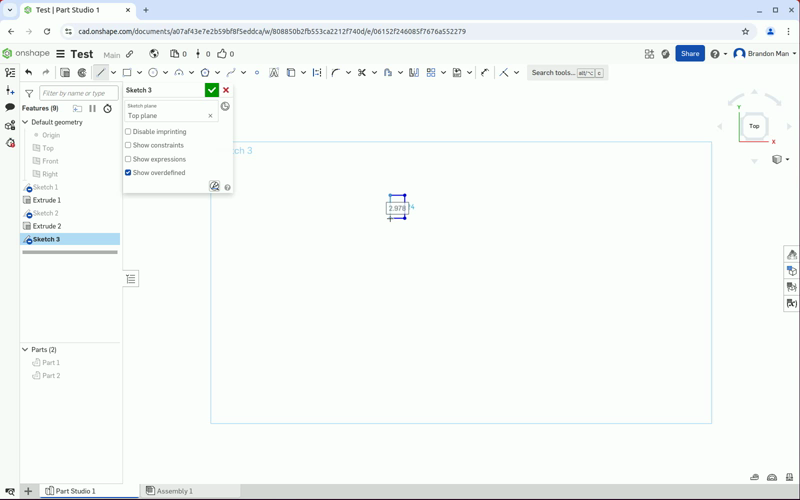
key(esc)
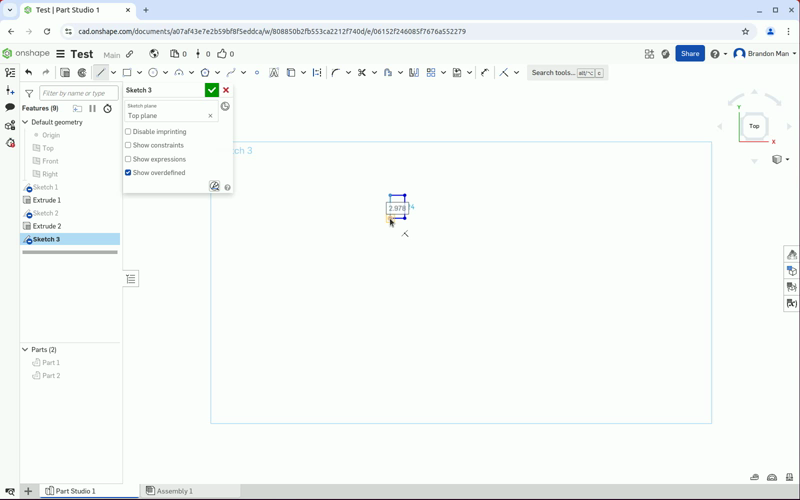
mouse_move(403, 213)
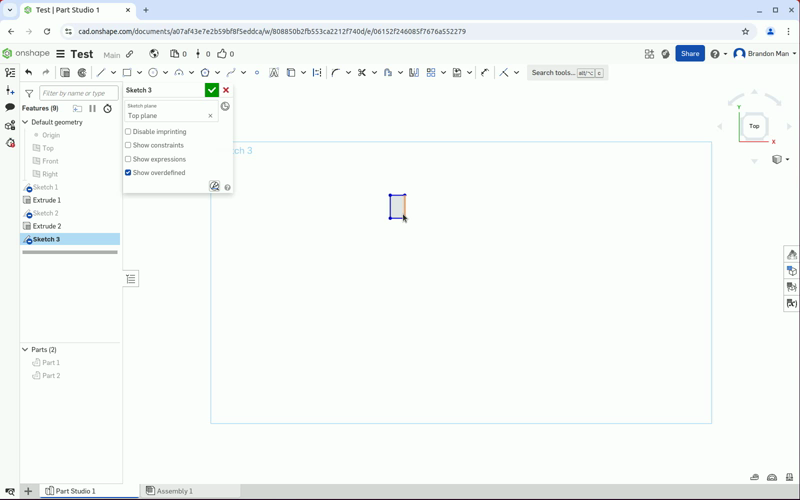
scroll(6)
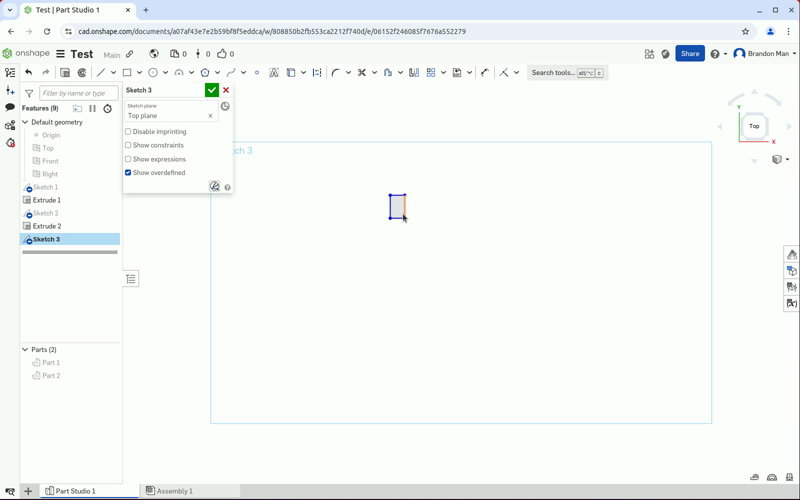
scroll(6)
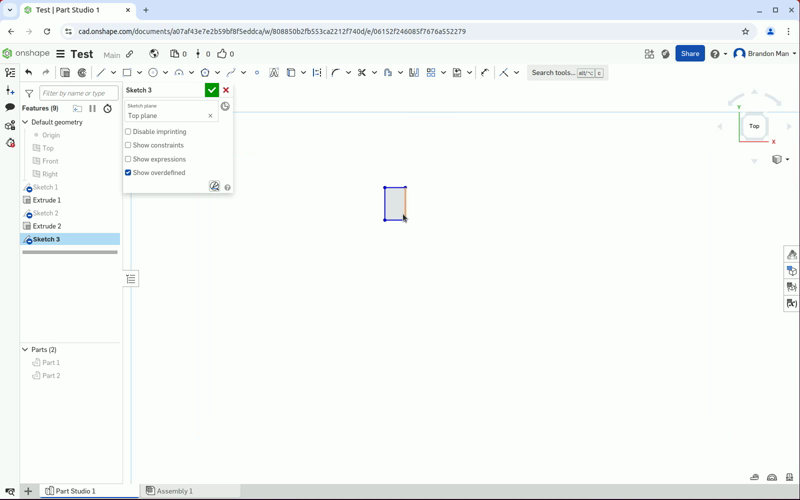
scroll(6)
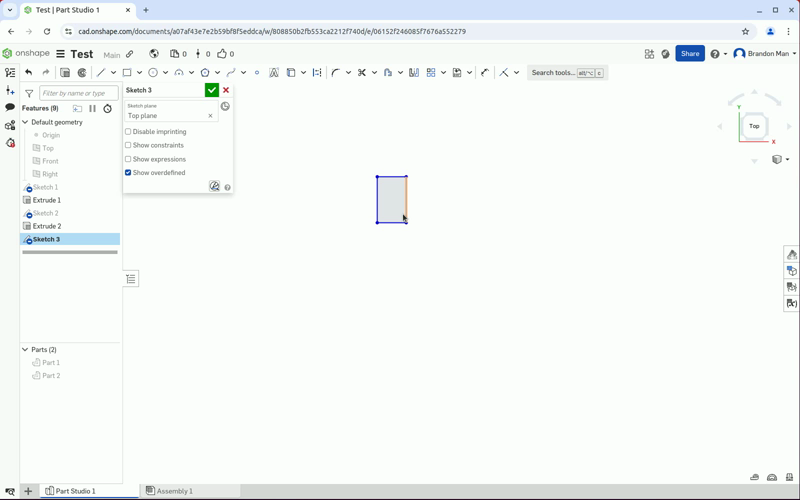
scroll(6)
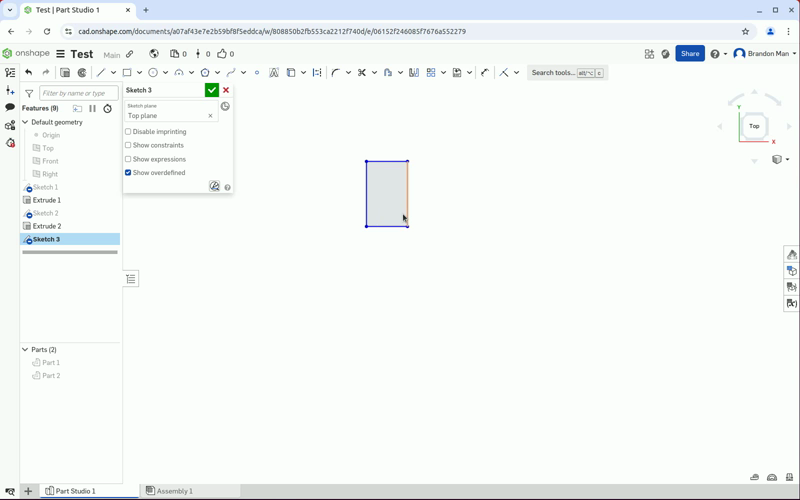
scroll(6)
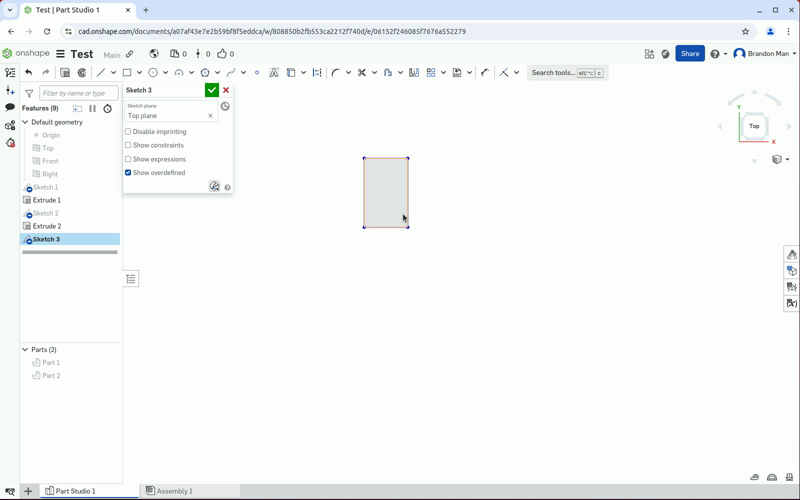
scroll(6)
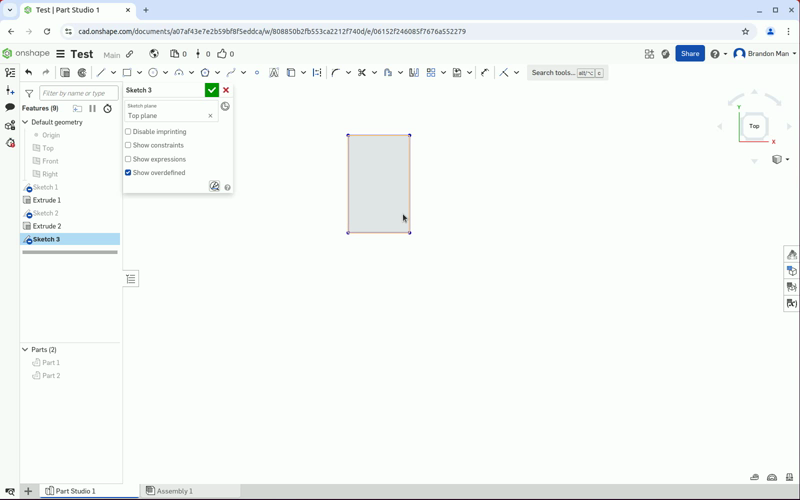
scroll(6)
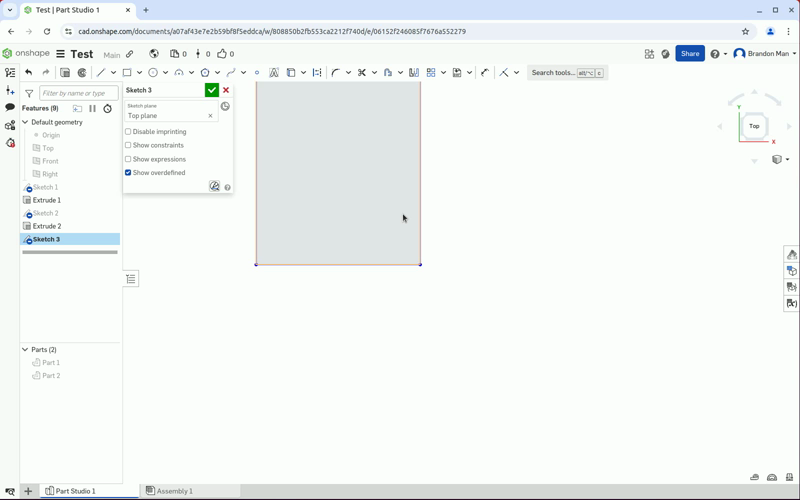
click(403, 213)
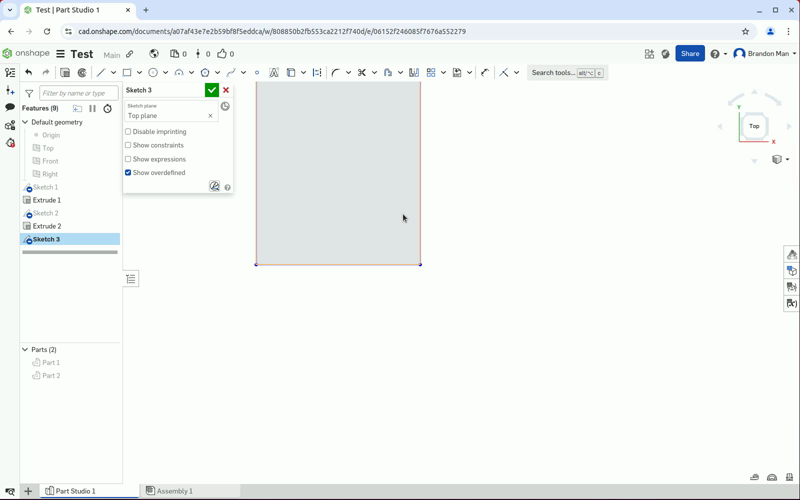
scroll(-6)
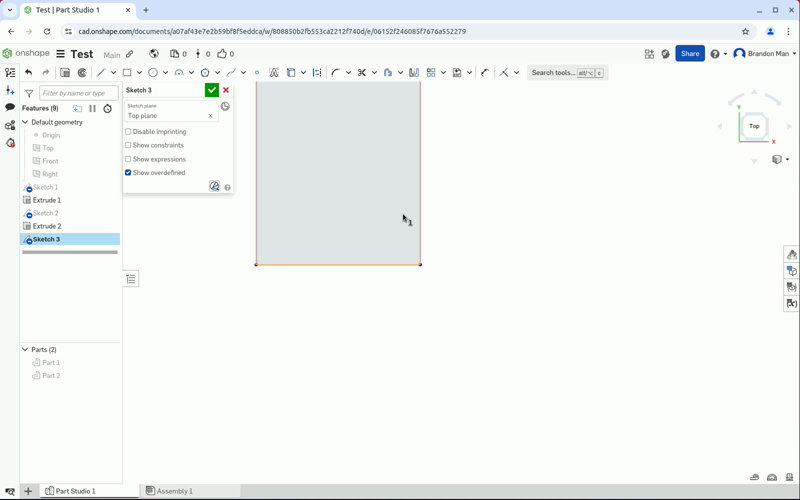
scroll(-6)
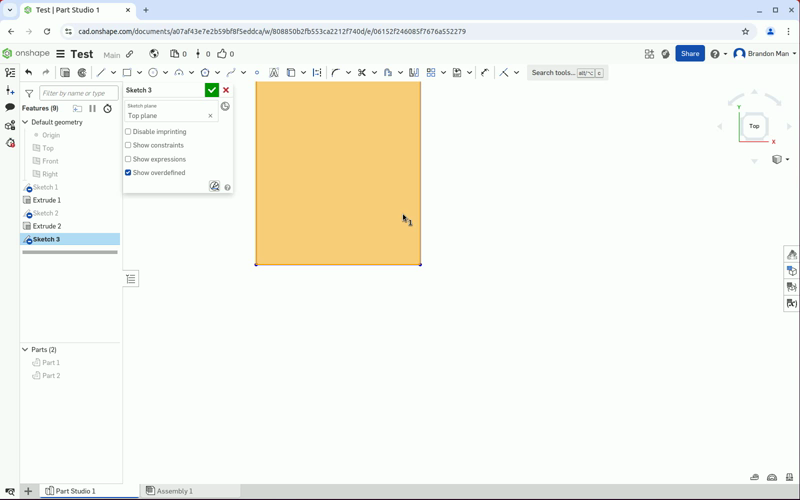
scroll(-6)
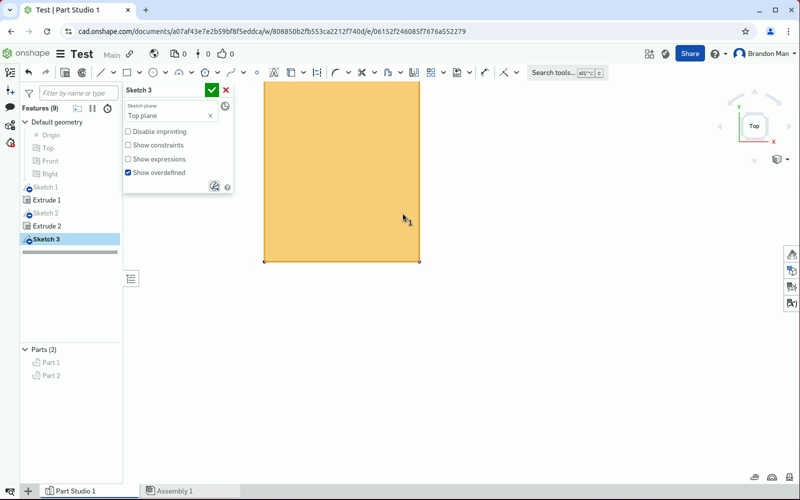
scroll(-6)
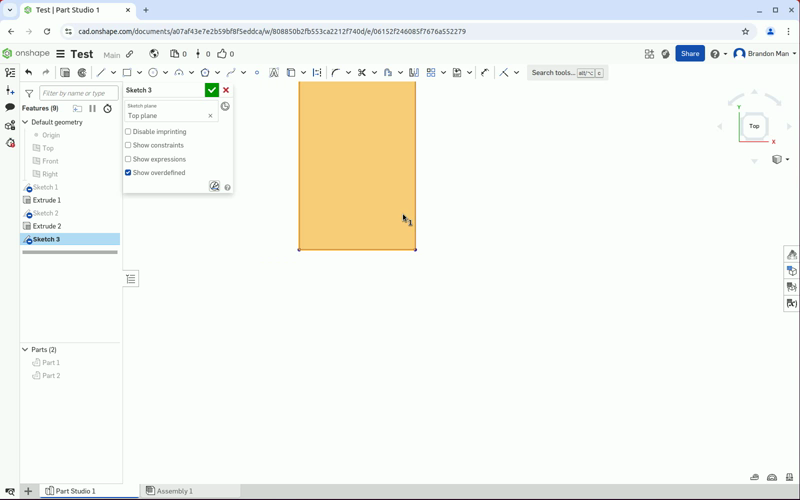
scroll(-6)
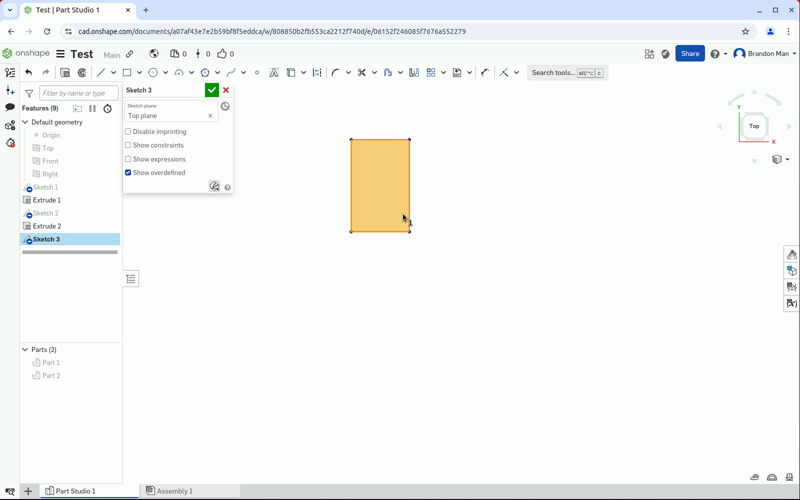
scroll(-6)
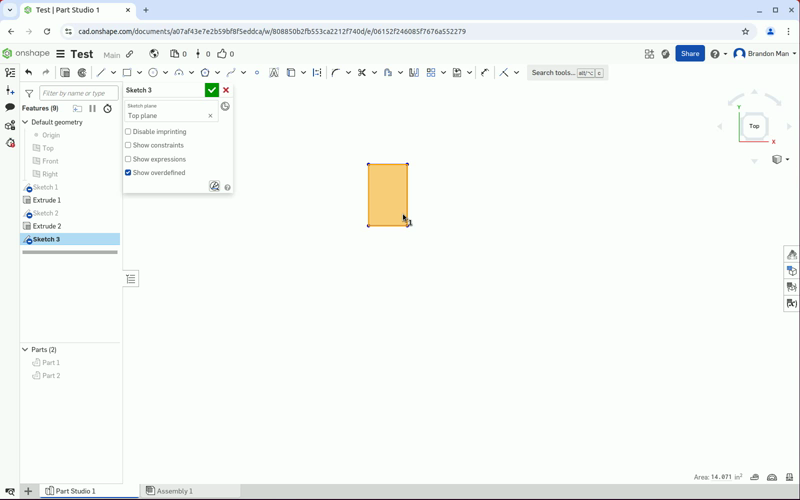
scroll(-6)
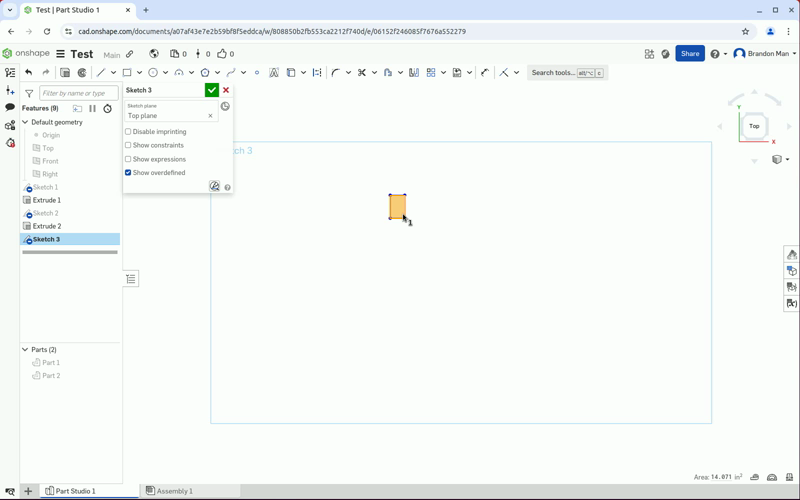
mouse_move(73, 352)
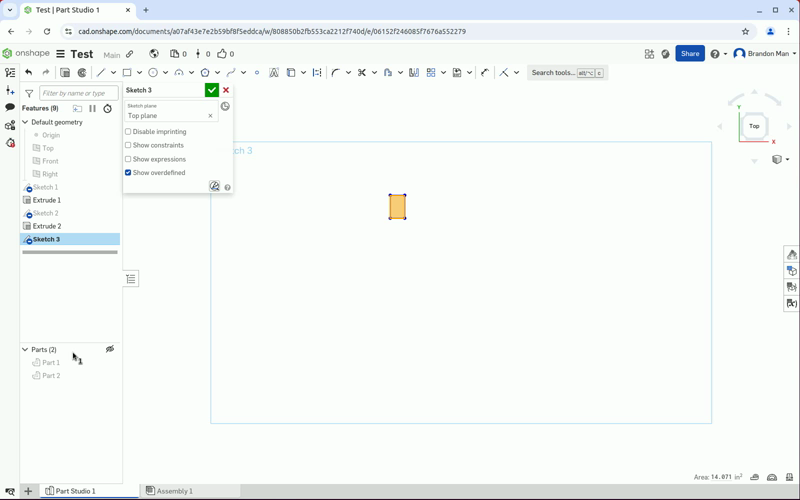
key(shift+y)
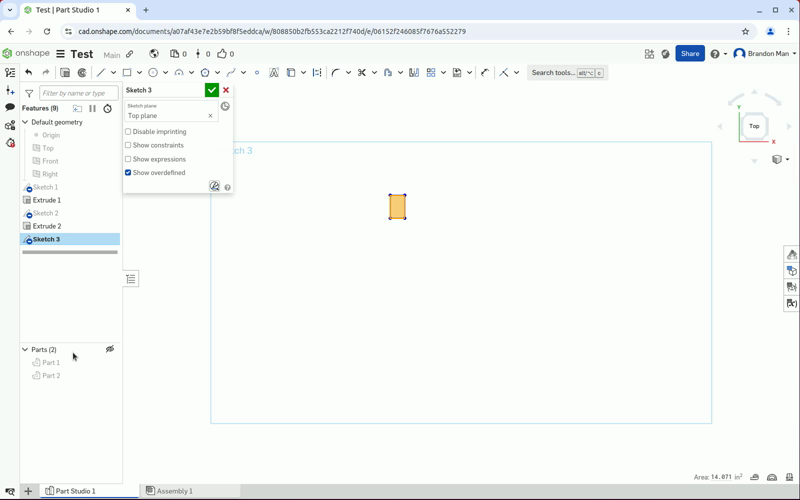
key(shift+e)
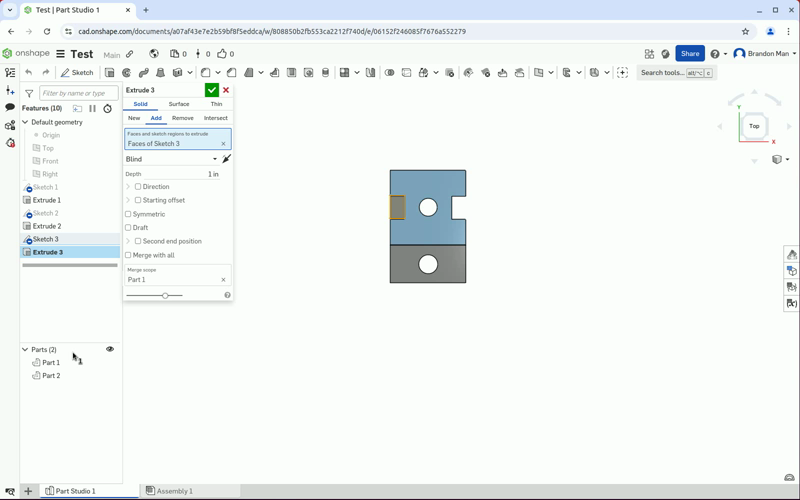
mouse_move(143, 106)
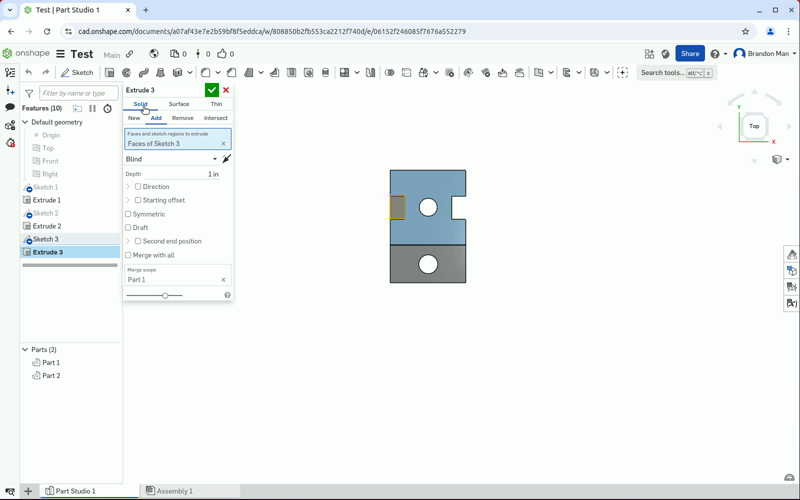
click(143, 106)
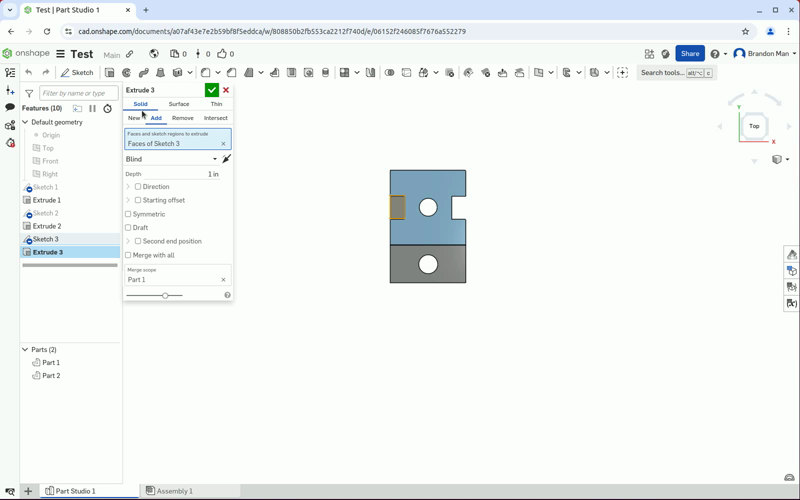
mouse_move(137, 120)
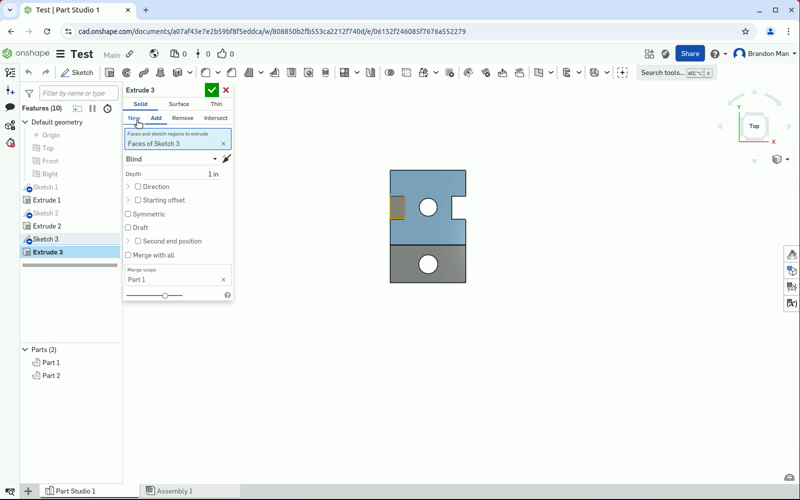
click(137, 120)
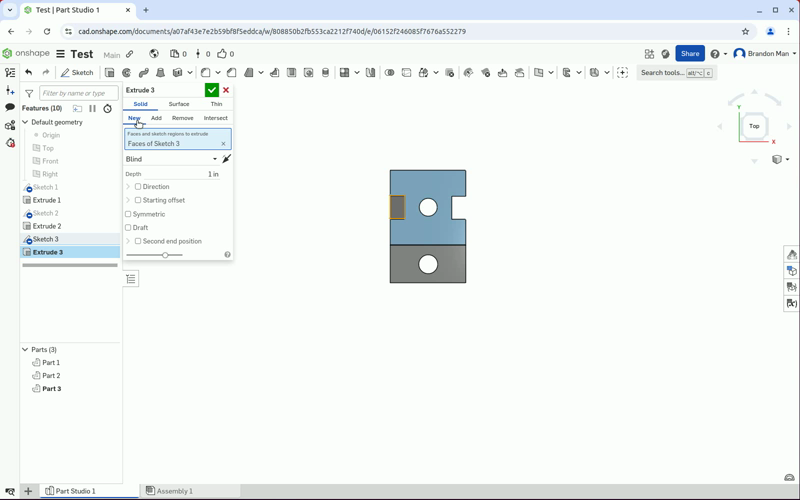
key(tab, 4)
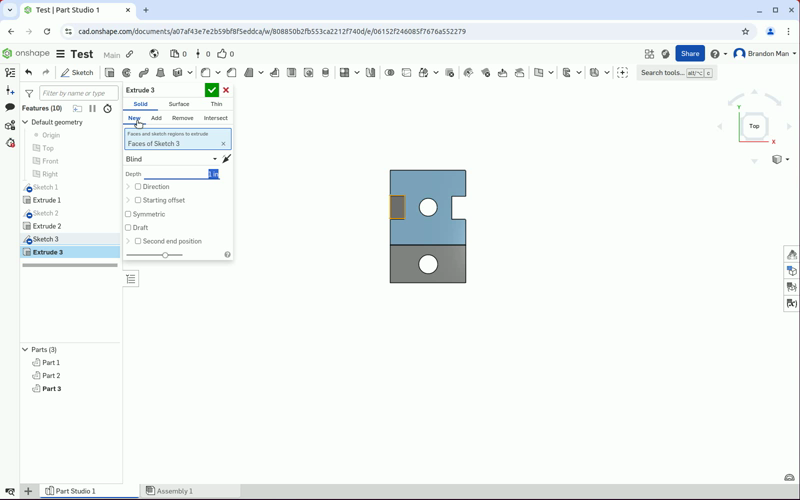
text(7.703)
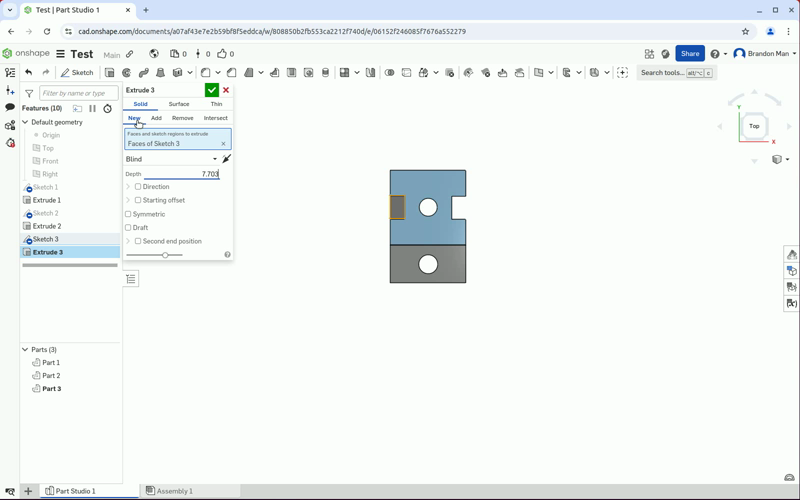
key(enter)
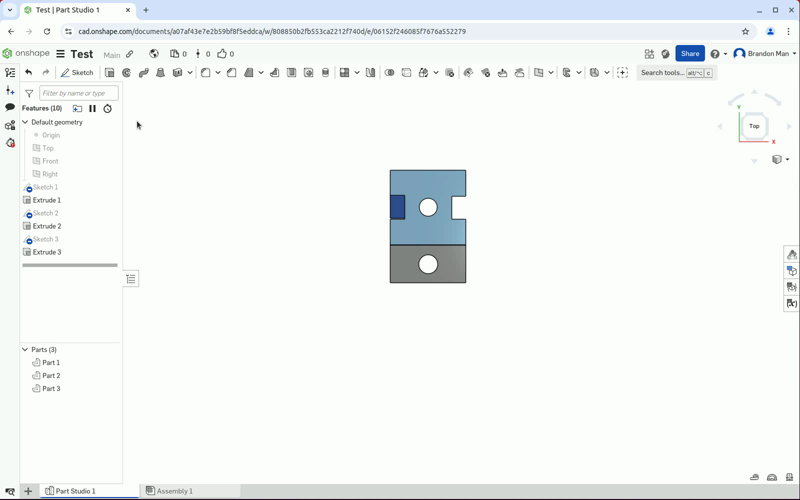
key(shift+h)
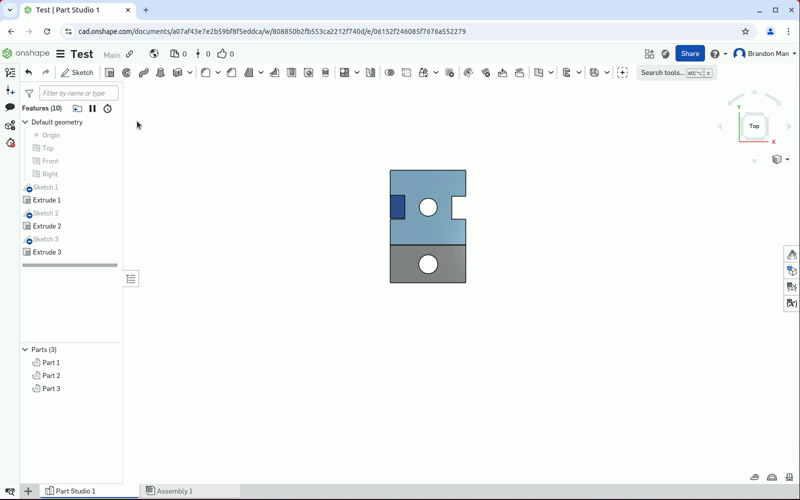
key(shift+h)
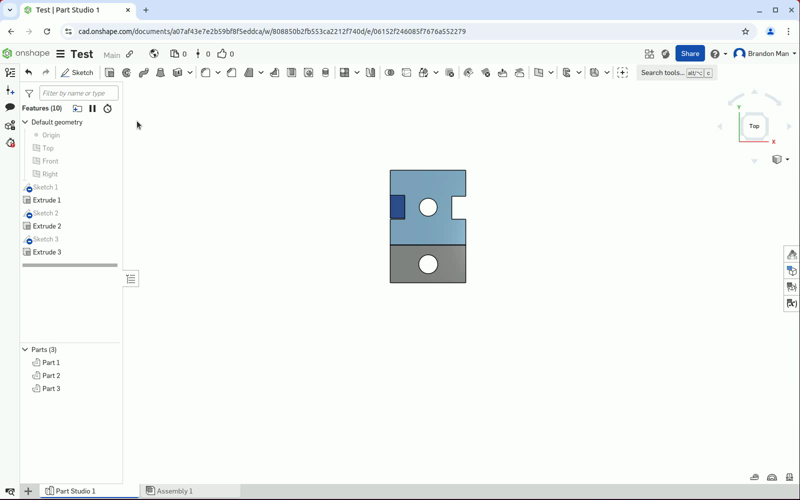
mouse_move(73, 189)
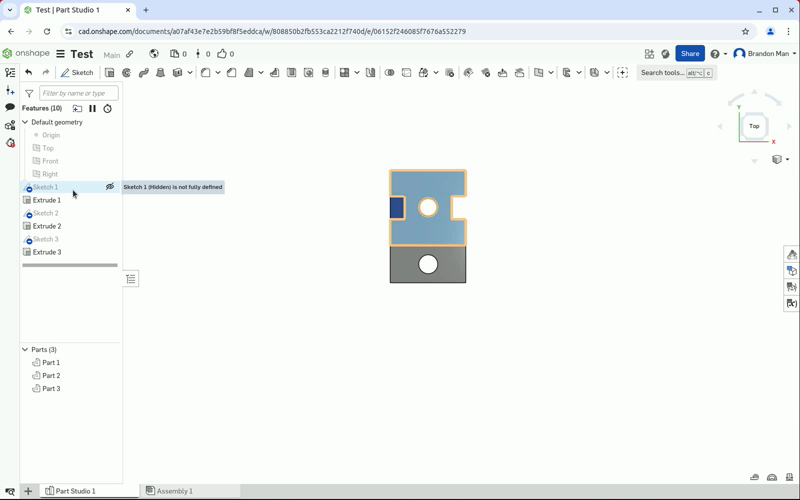
click(73, 189)
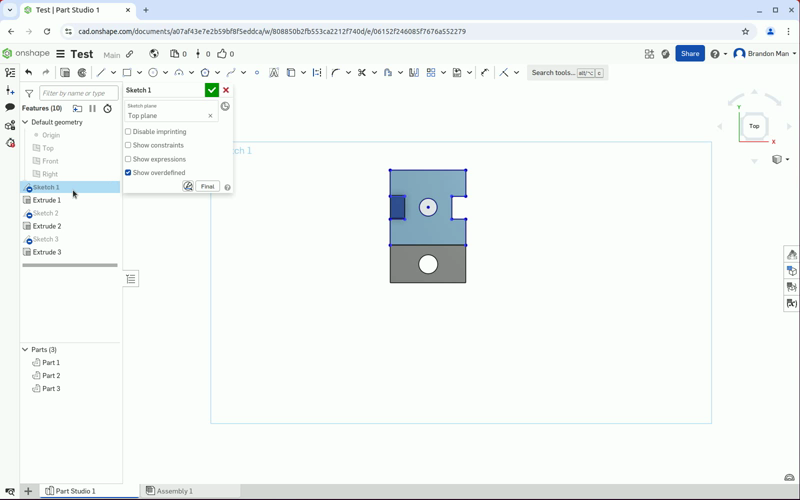
mouse_move(229, 92)
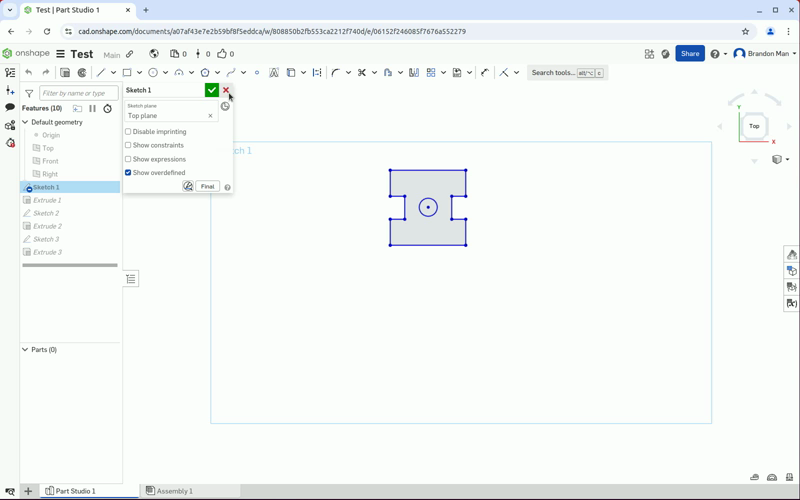
click(229, 92)
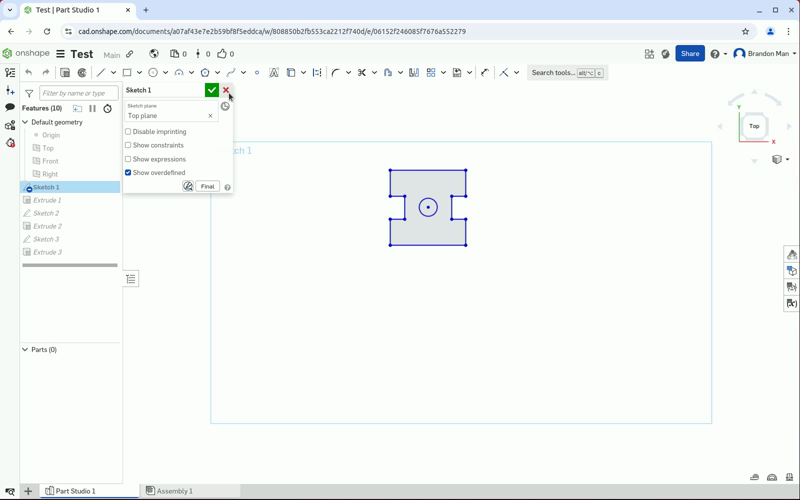
key(shift+s)
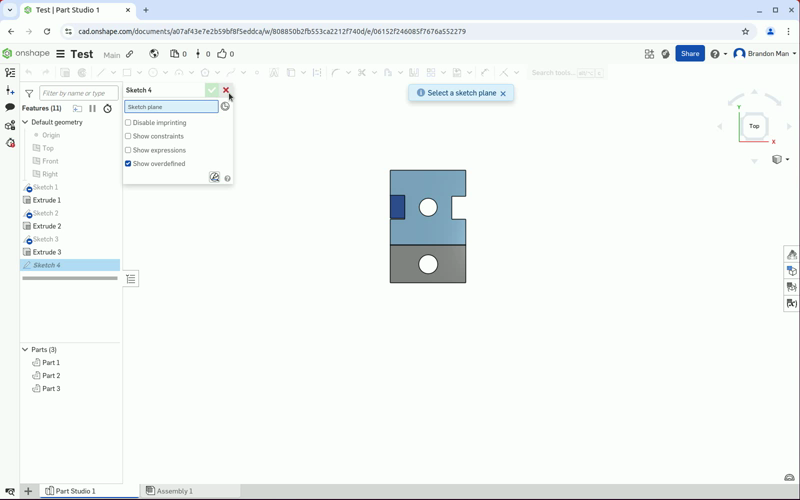
mouse_move(73, 150)
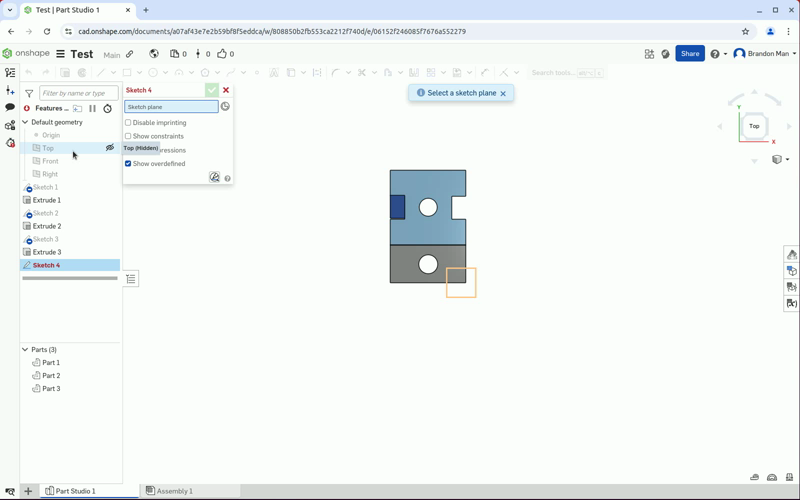
click(73, 150)
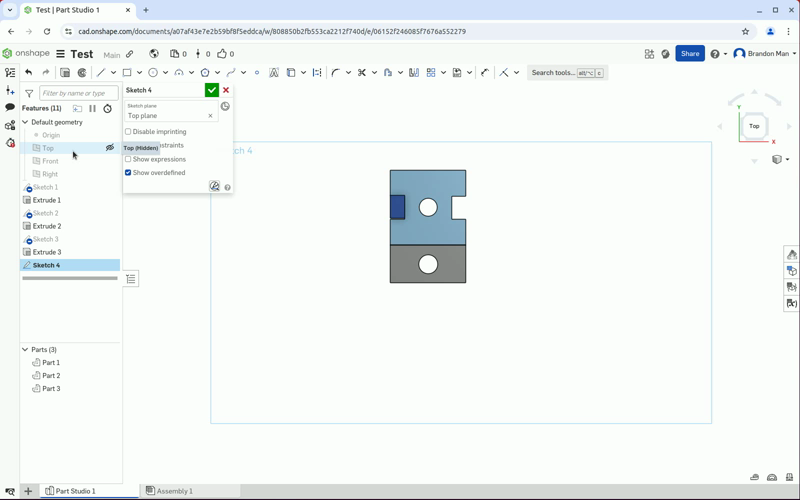
mouse_move(73, 352)
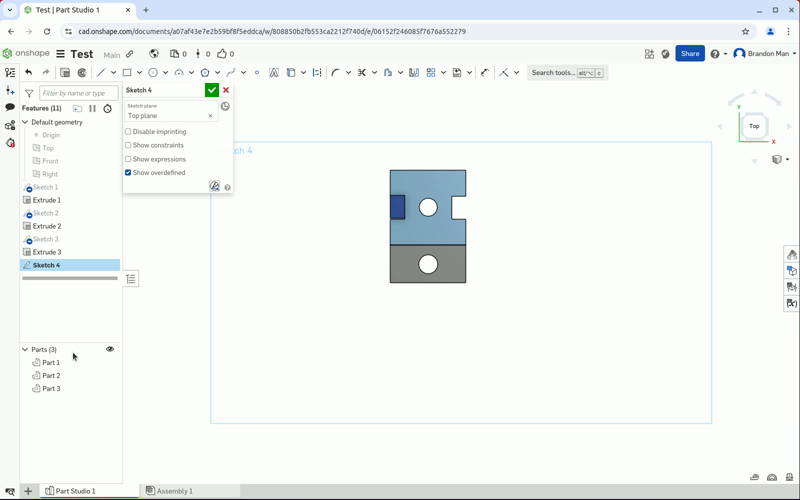
key(y)
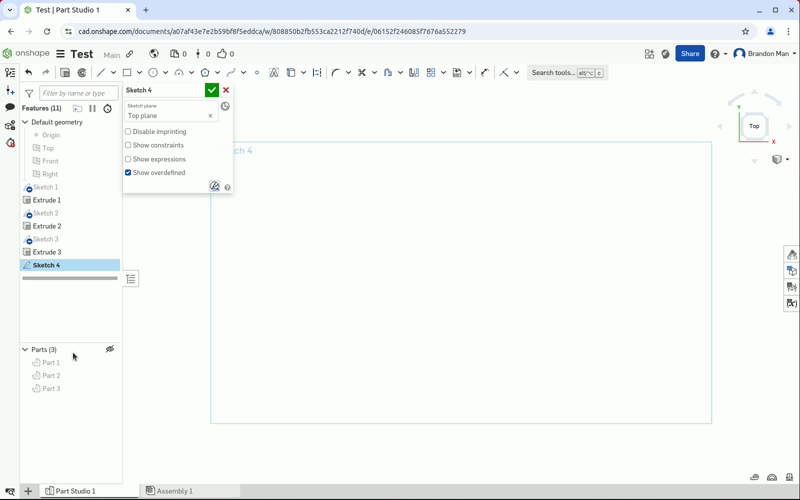
key(l)
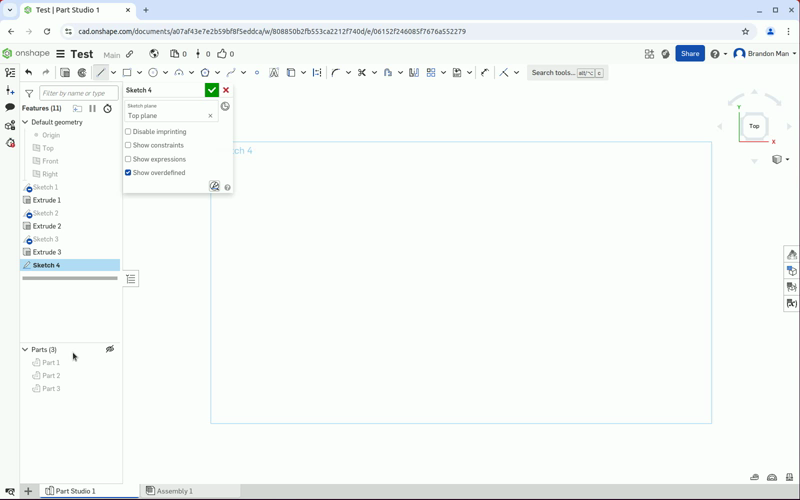
key_down(shift)
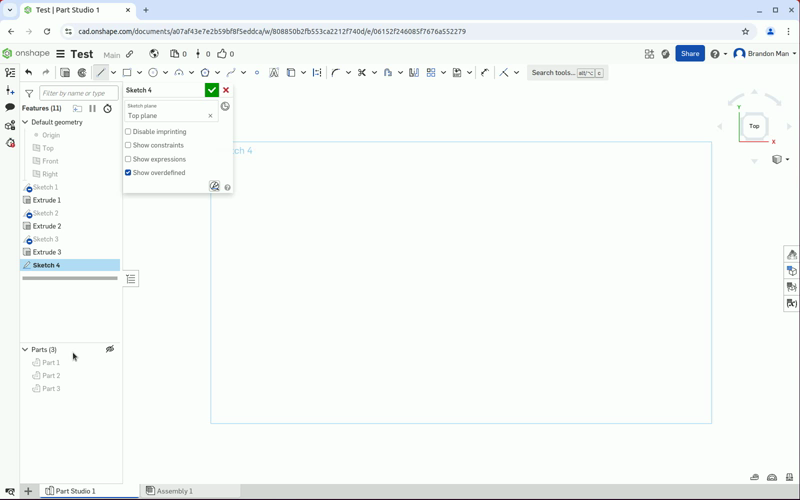
mouse_move(451, 218)
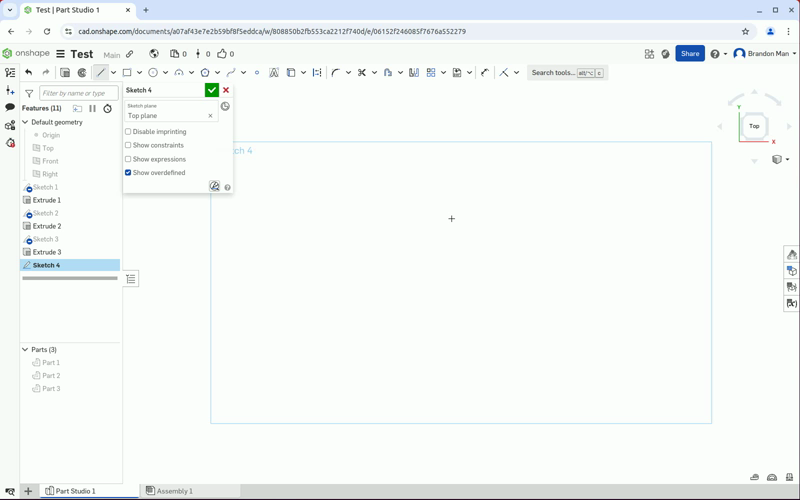
click(451, 218)
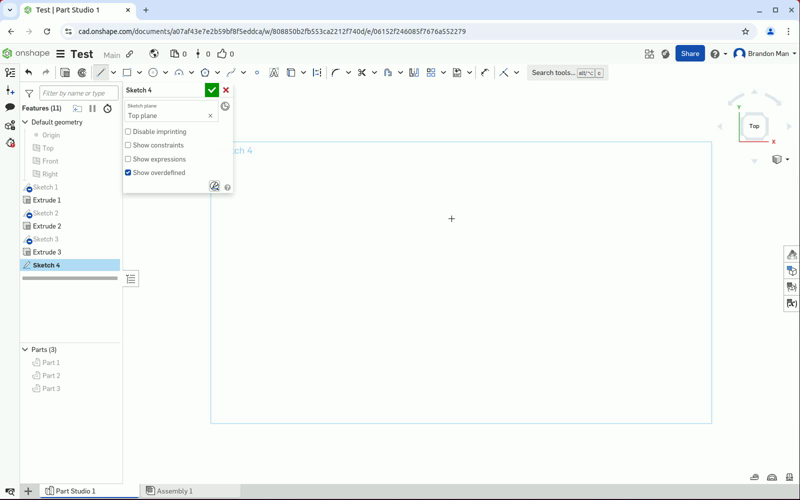
key_up(shift)
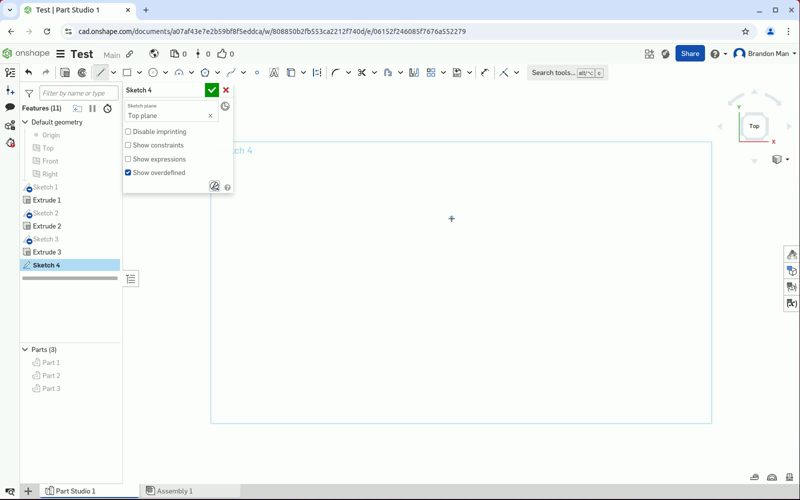
key_down(shift)
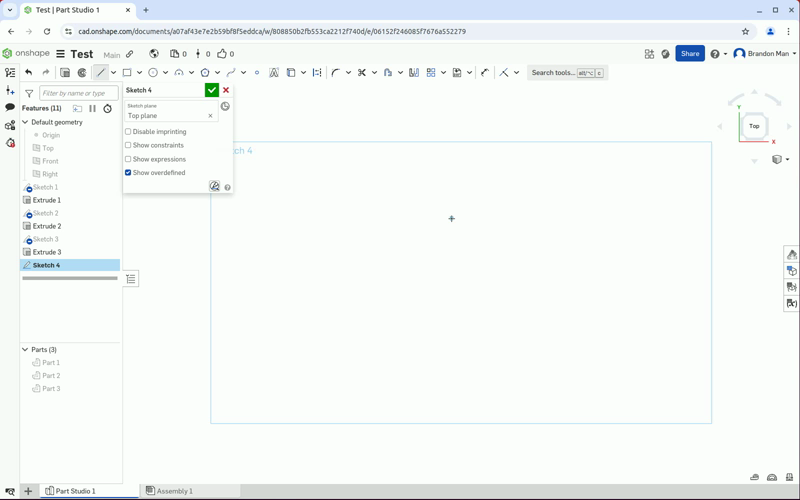
mouse_move(481, 218)
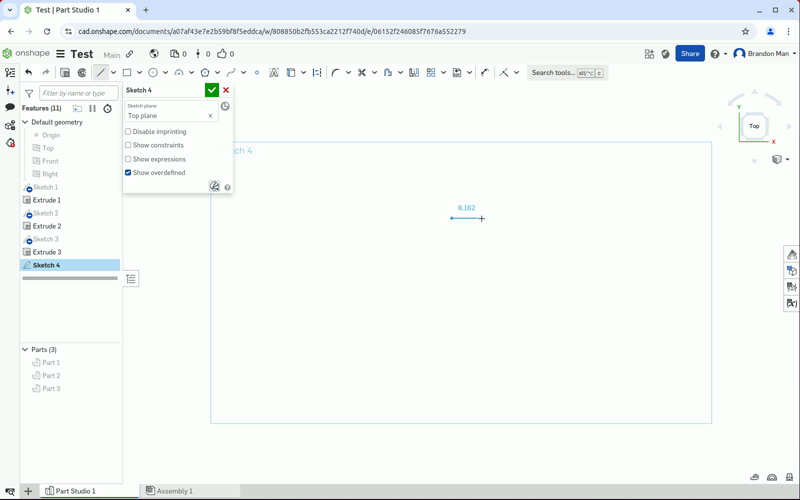
mouse_move(466, 218)
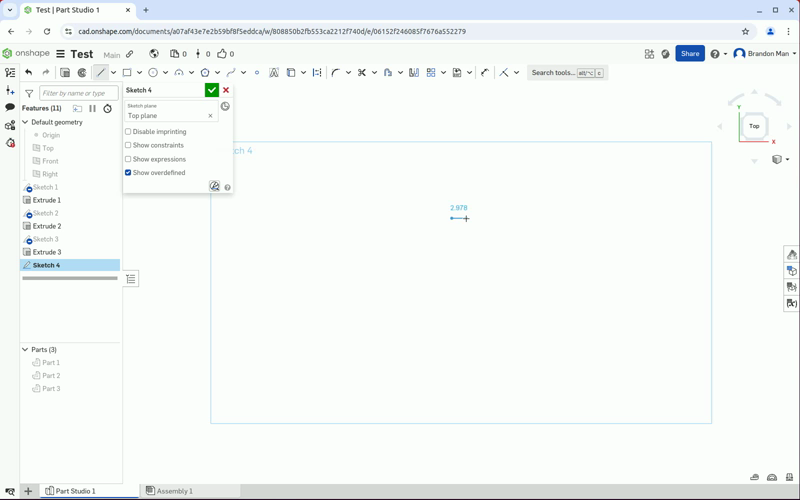
click(466, 218)
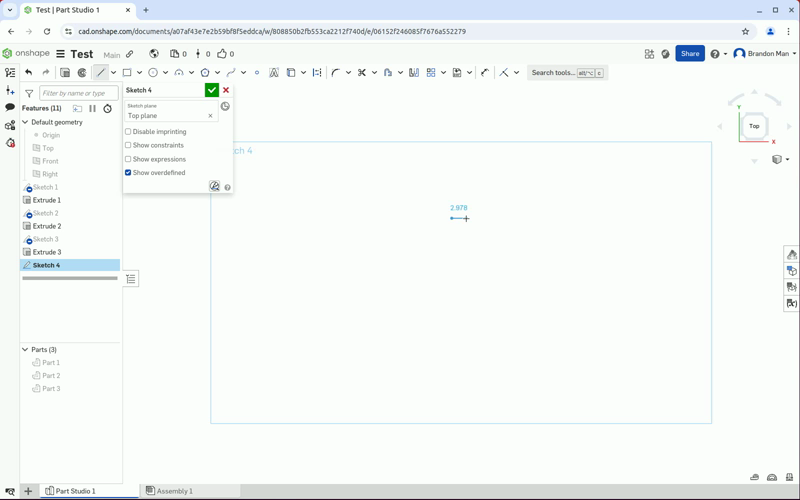
key_up(shift)
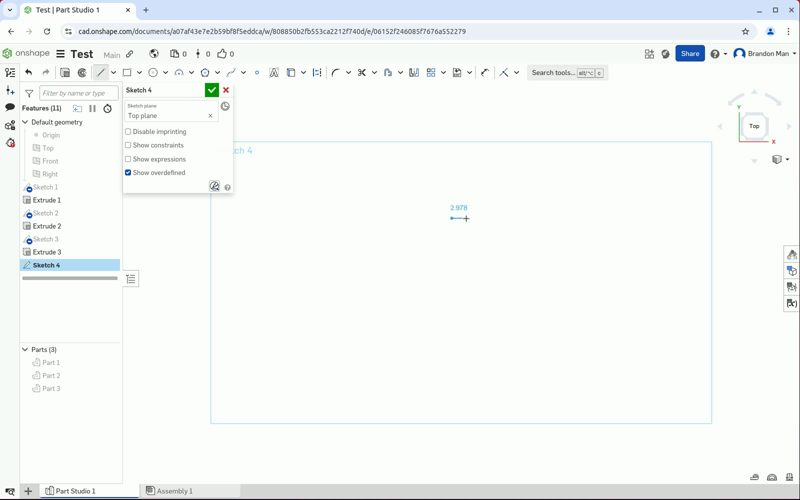
key_down(shift)
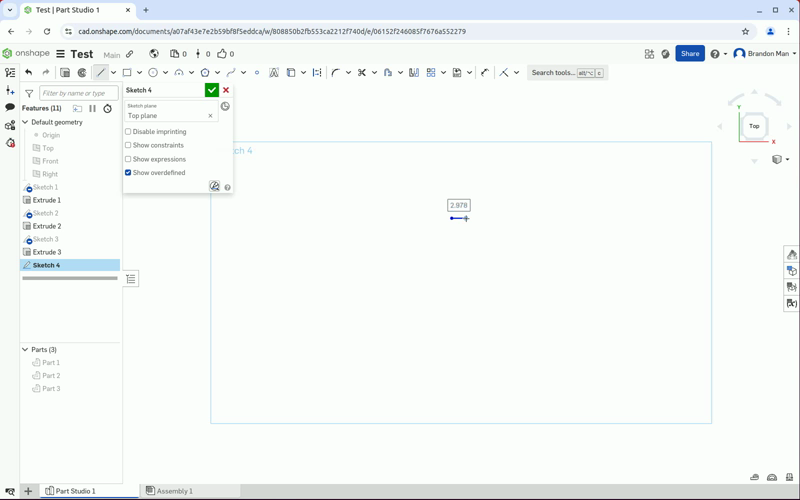
mouse_move(496, 218)
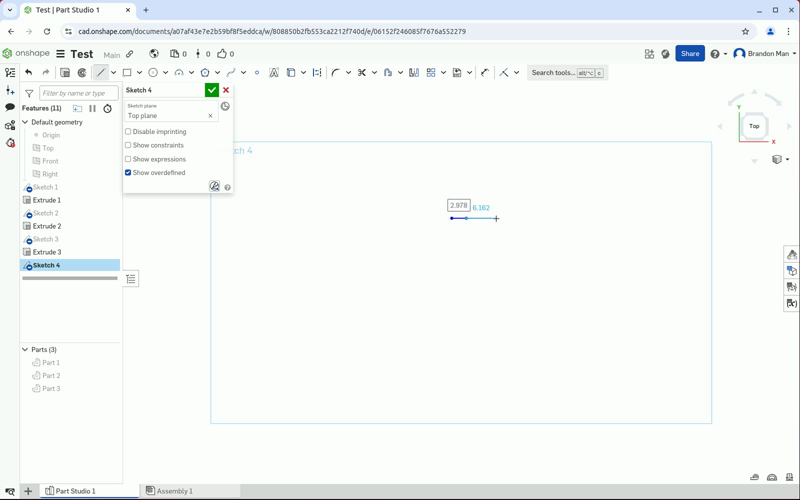
mouse_move(466, 195)
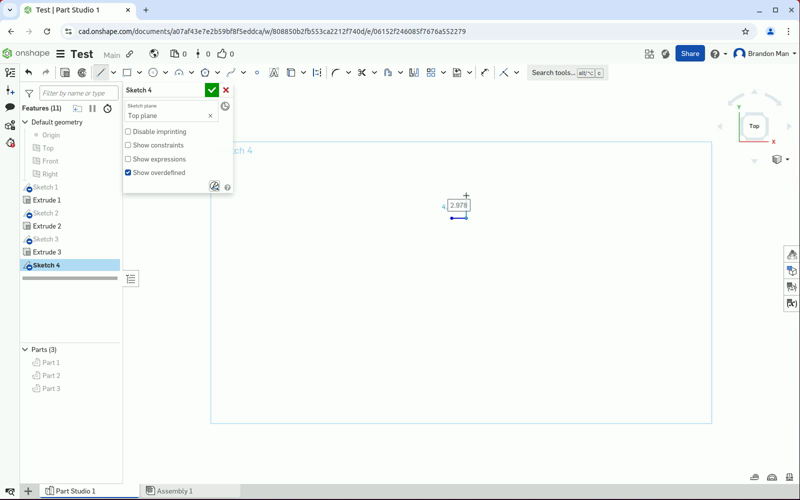
click(466, 195)
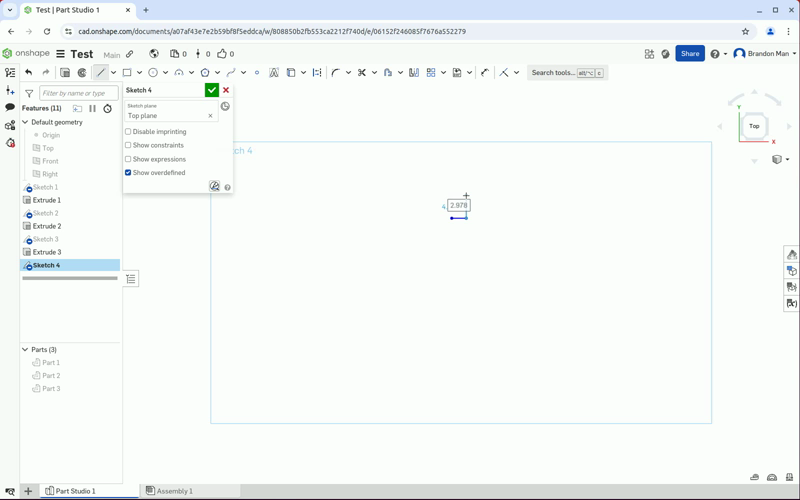
key_up(shift)
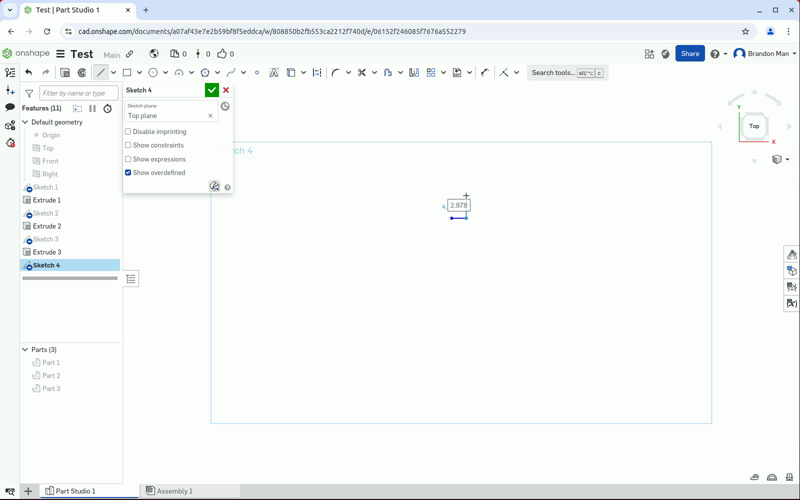
key_down(shift)
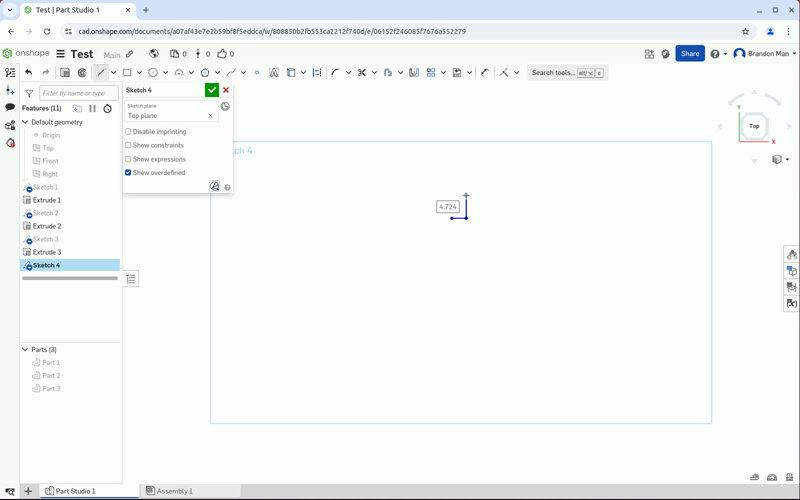
mouse_move(496, 195)
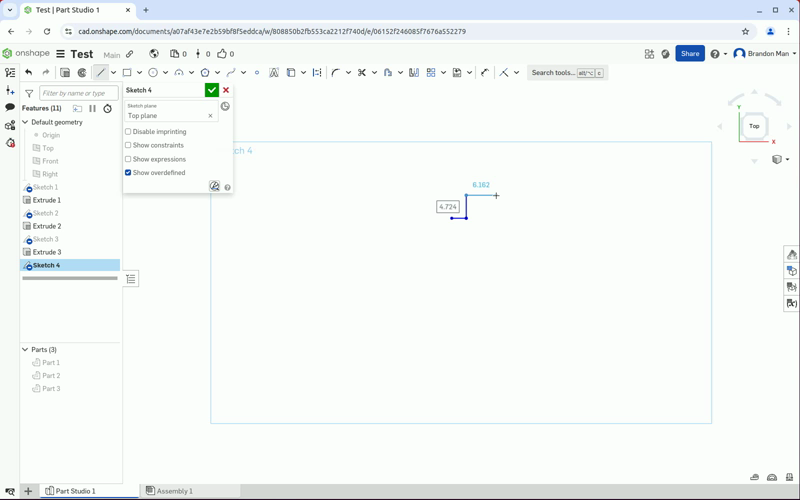
mouse_move(451, 195)
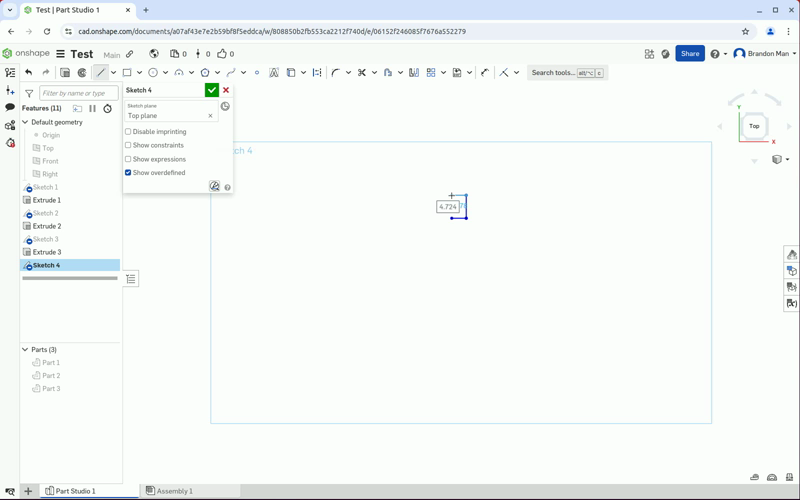
click(451, 195)
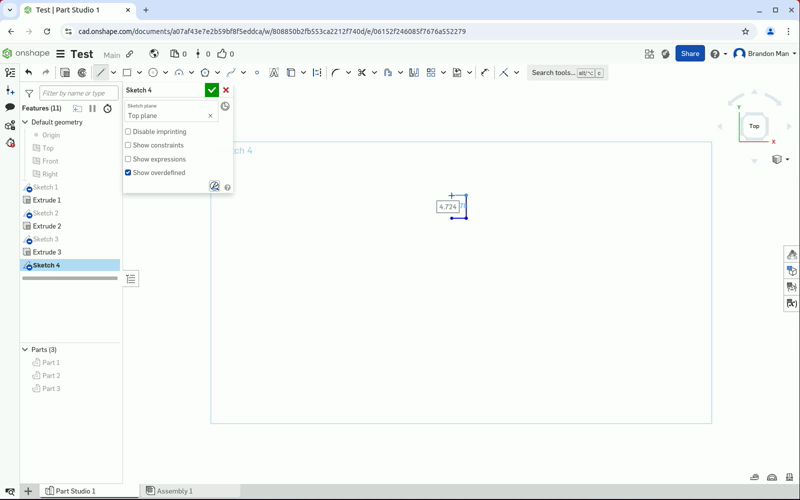
key_up(shift)
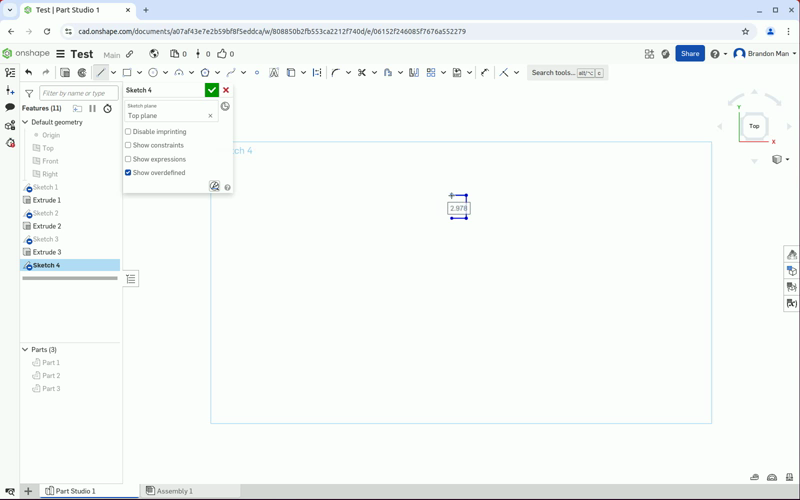
mouse_move(481, 195)
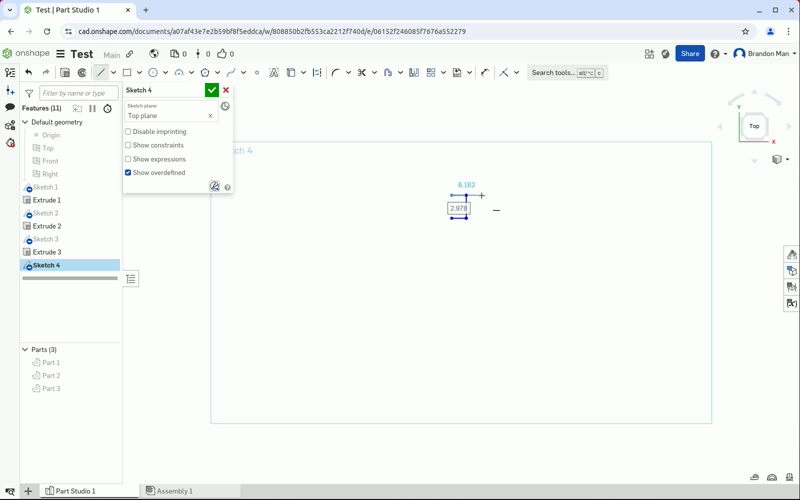
key_down(shift)
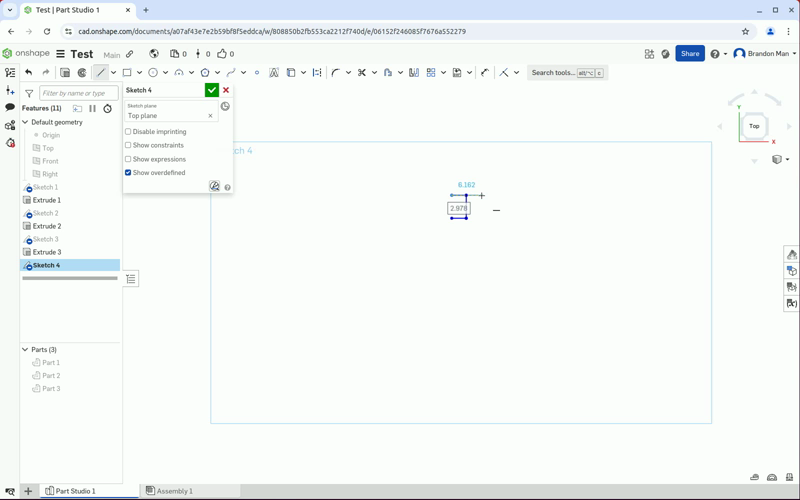
mouse_move(451, 218)
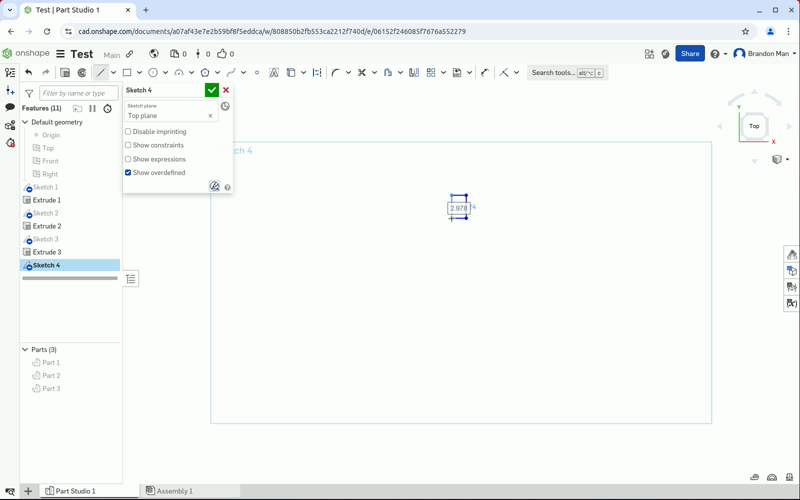
key_up(shift)
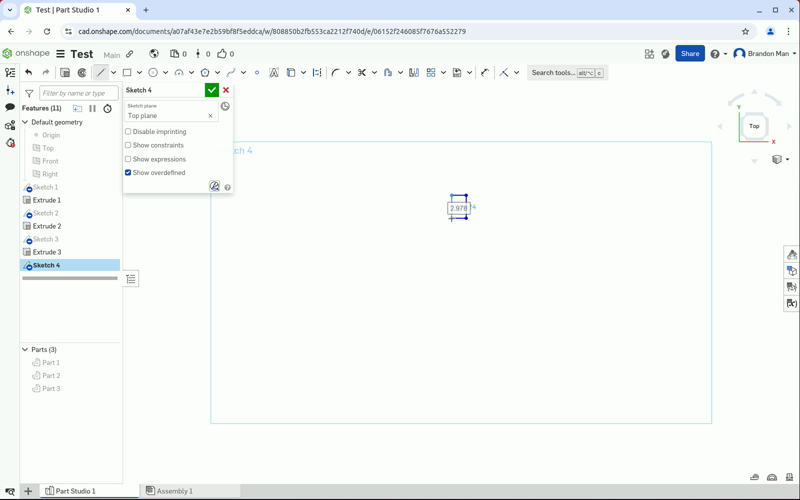
click(451, 218)
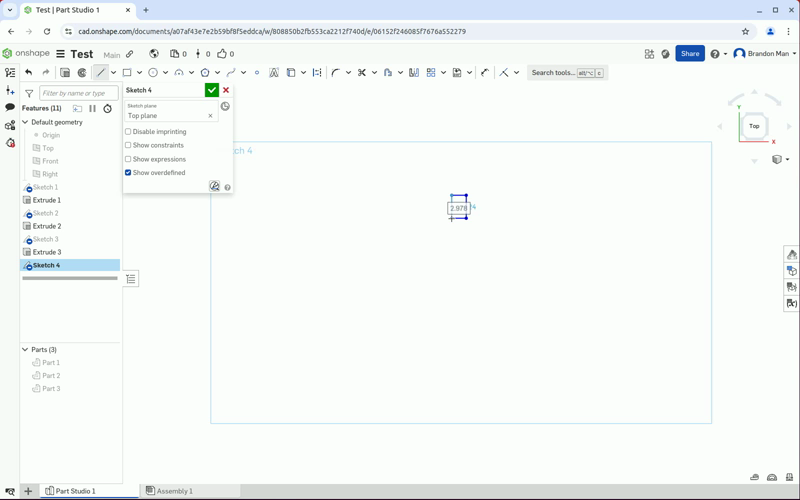
key(esc)
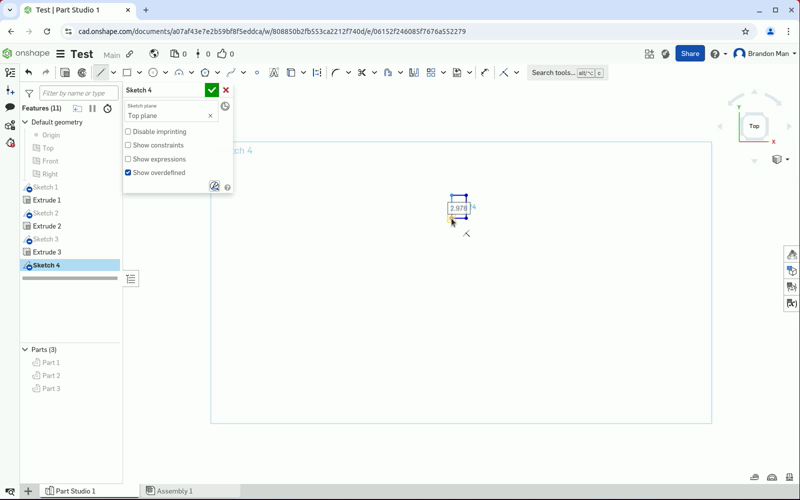
mouse_move(457, 204)
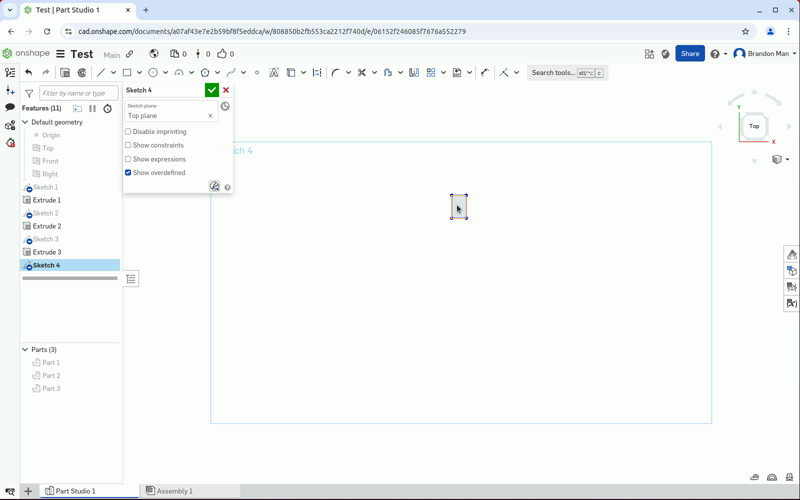
scroll(6)
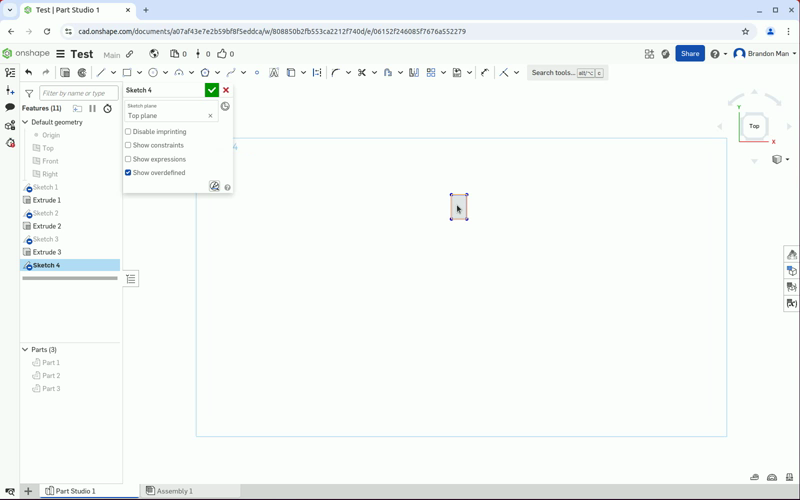
scroll(6)
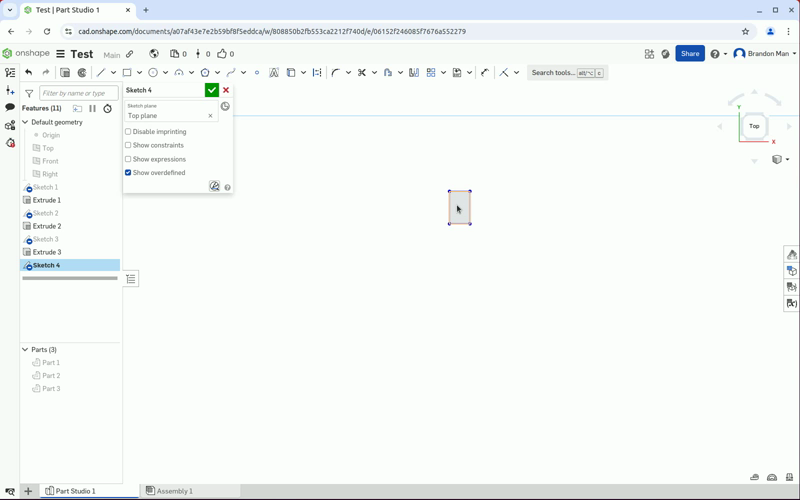
scroll(6)
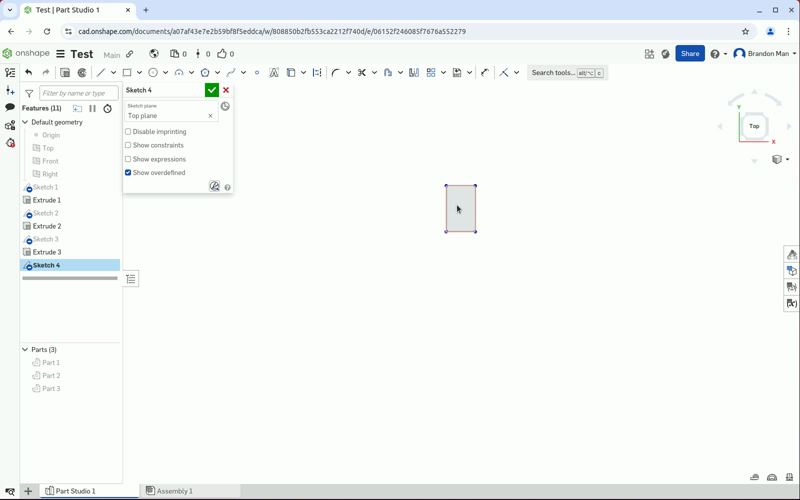
scroll(6)
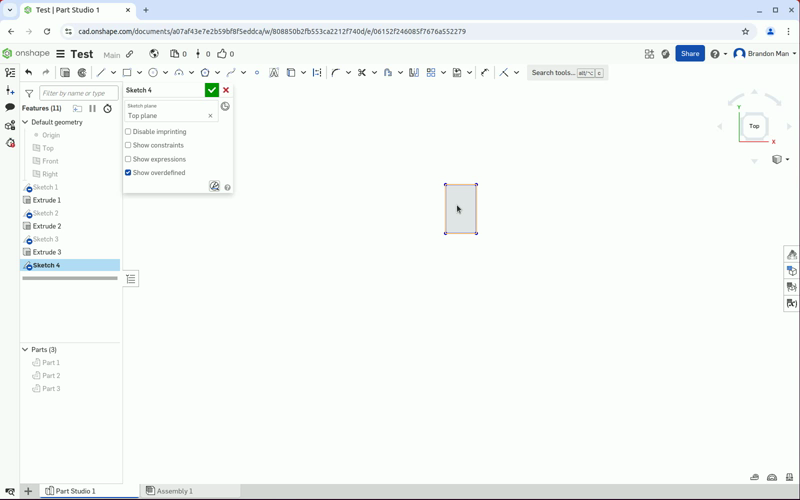
scroll(6)
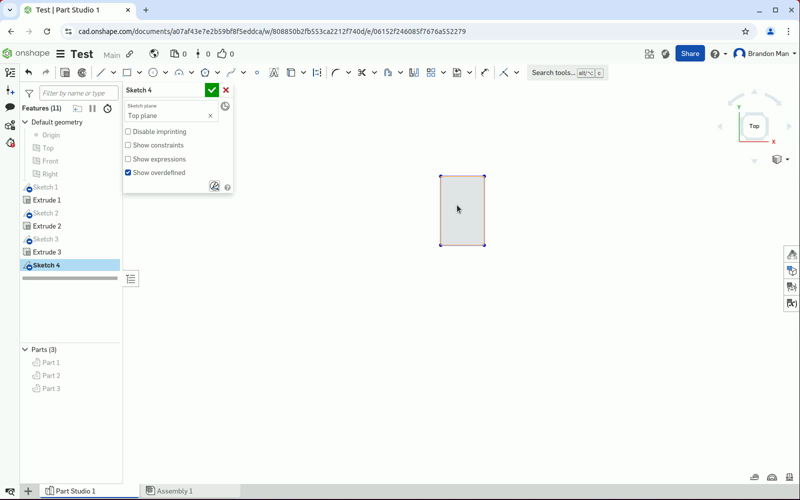
scroll(6)
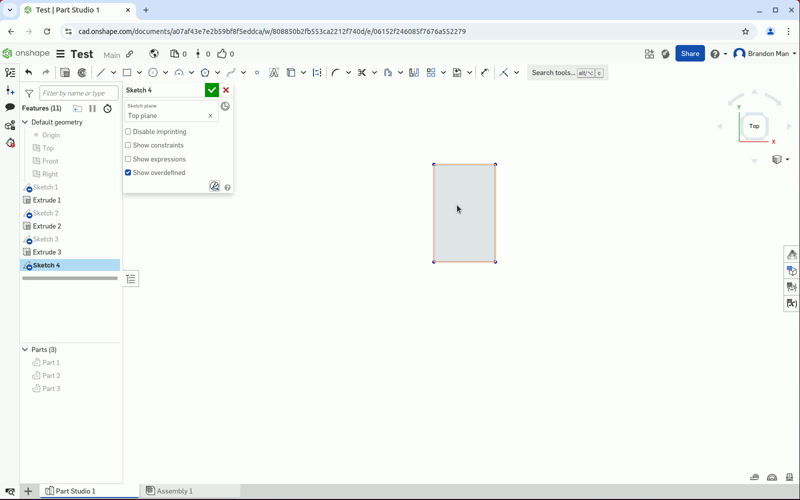
scroll(6)
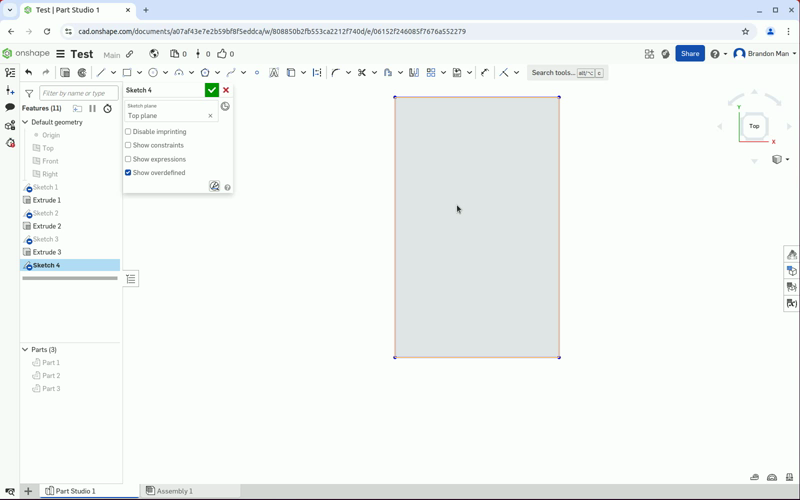
click(457, 204)
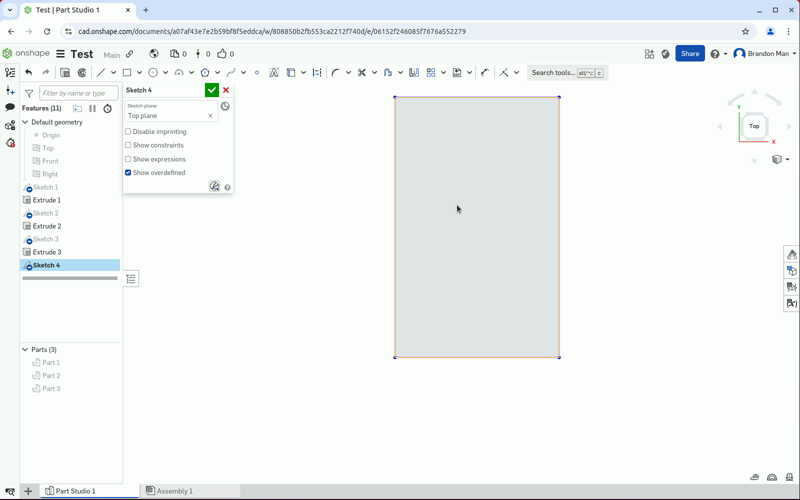
scroll(-6)
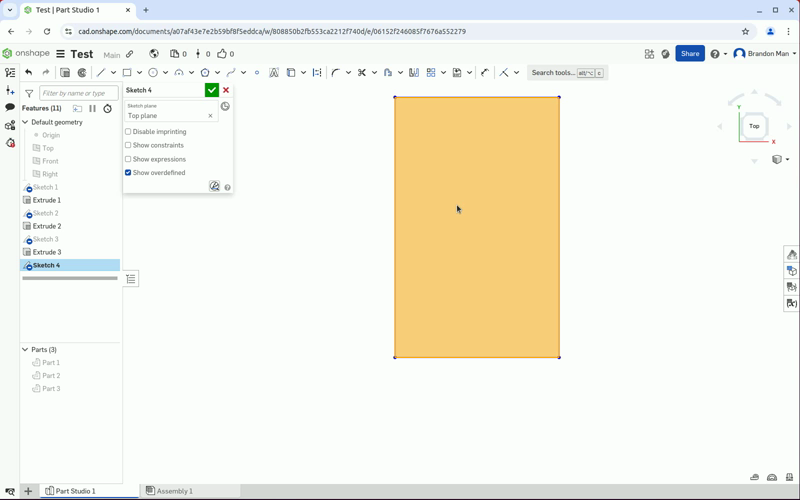
scroll(-6)
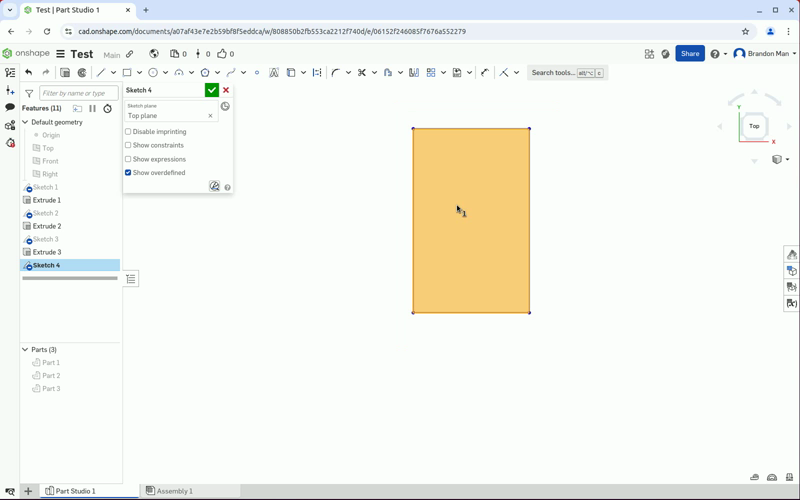
scroll(-6)
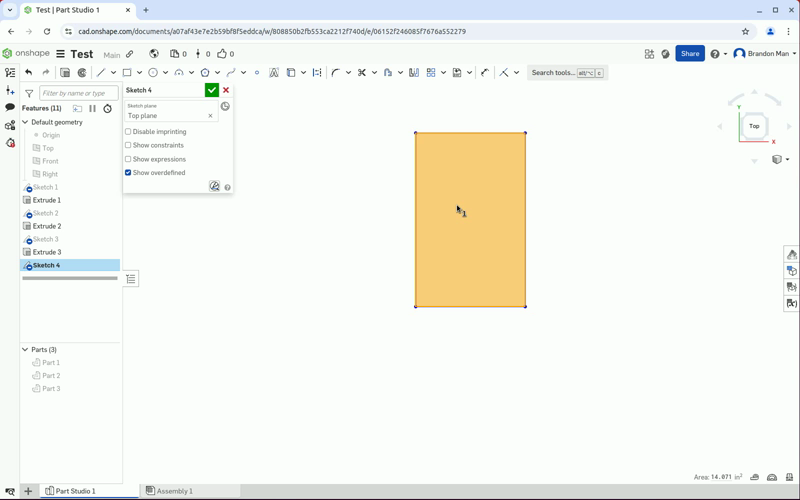
scroll(-6)
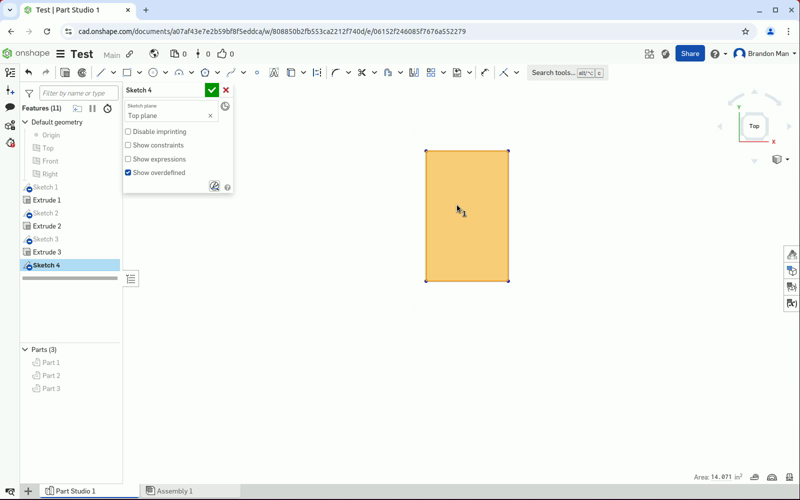
scroll(-6)
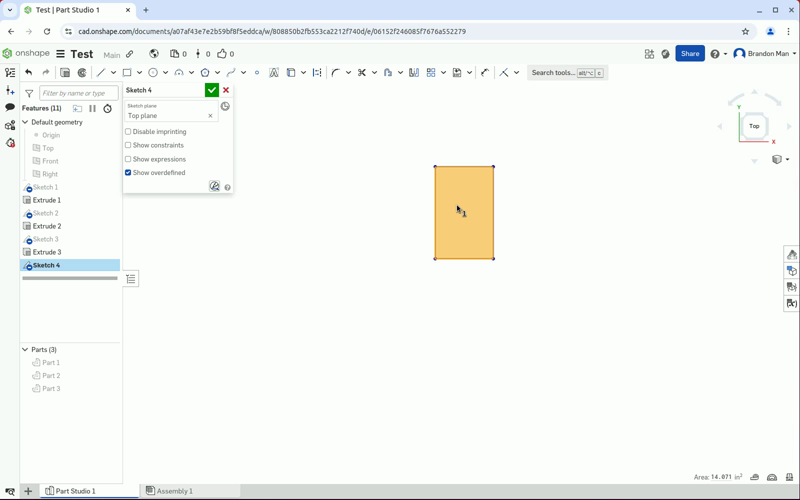
scroll(-6)
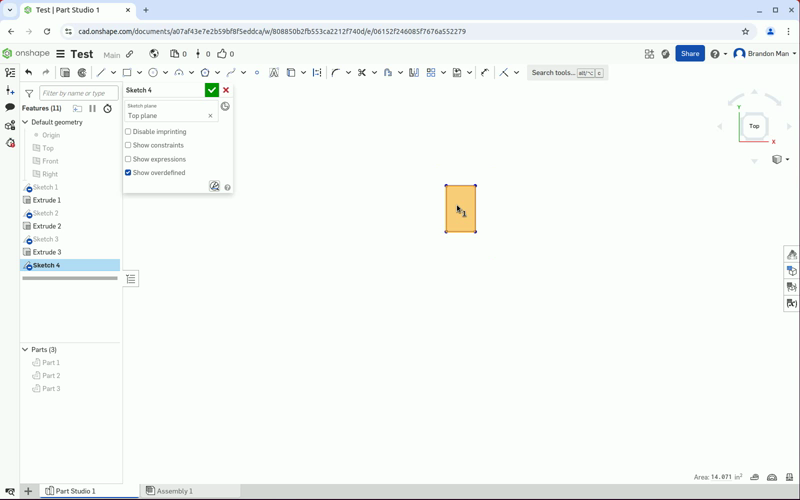
scroll(-6)
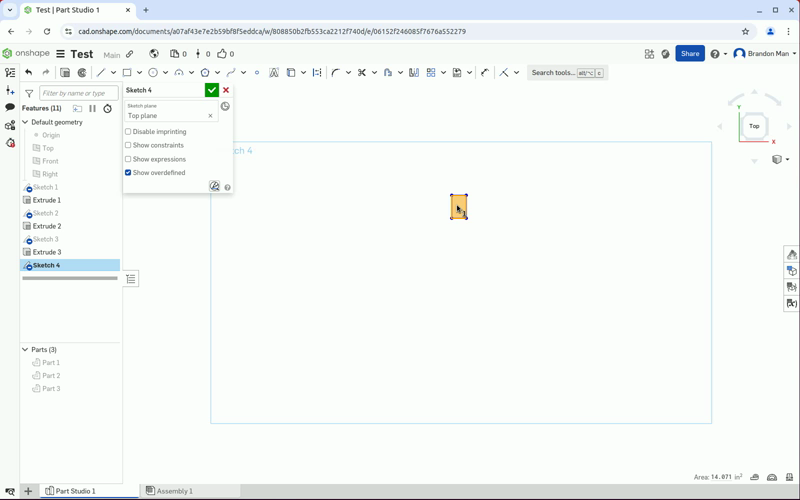
mouse_move(73, 352)
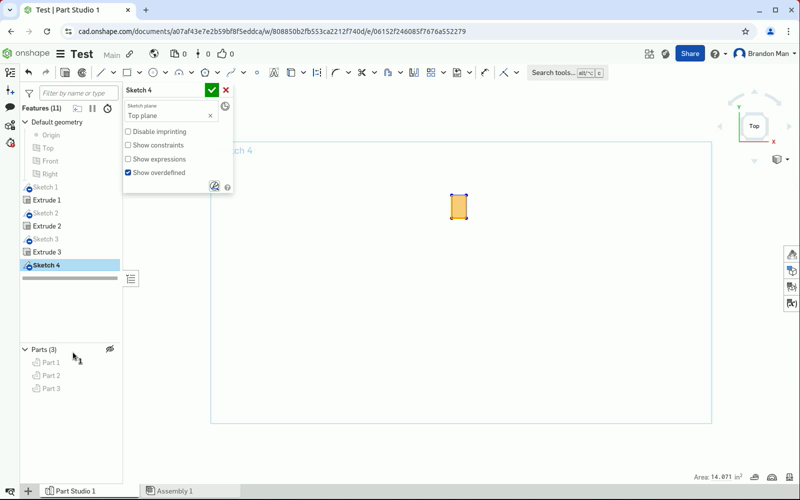
key(shift+y)
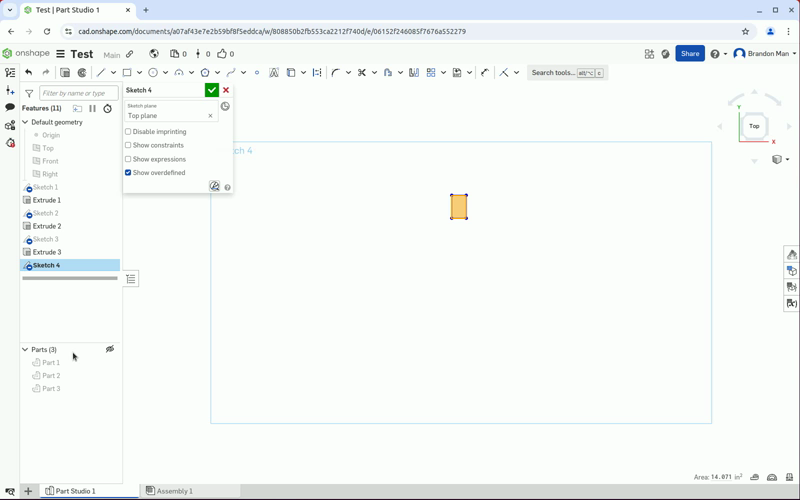
key(shift+e)
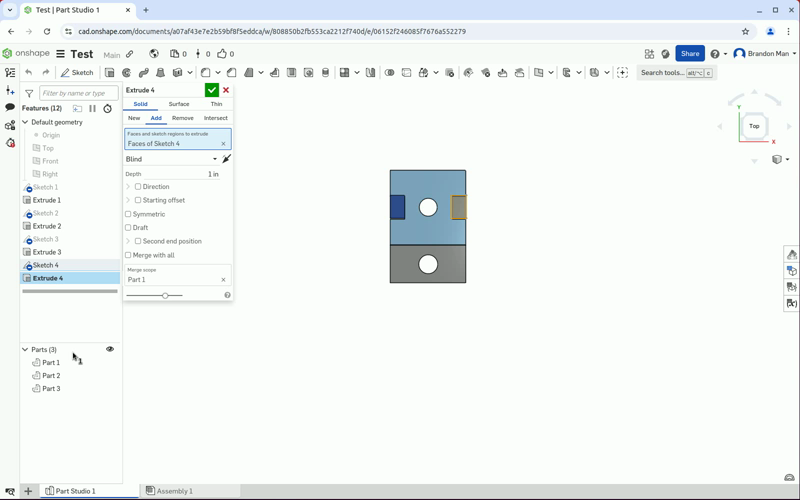
mouse_move(143, 106)
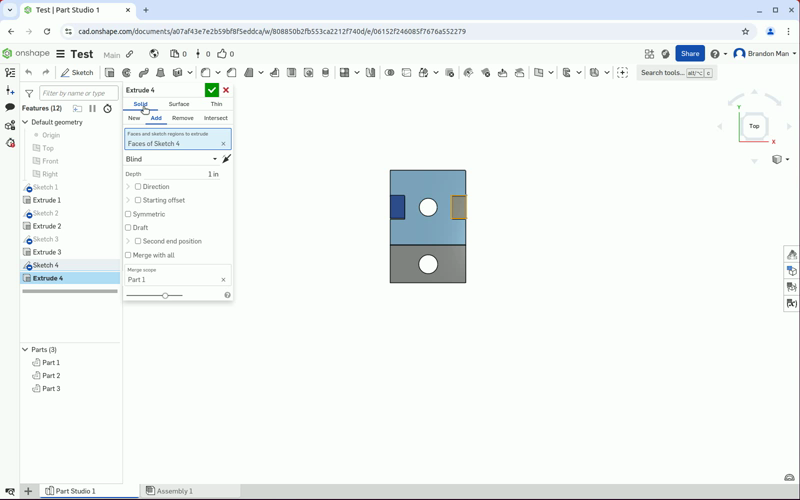
click(143, 106)
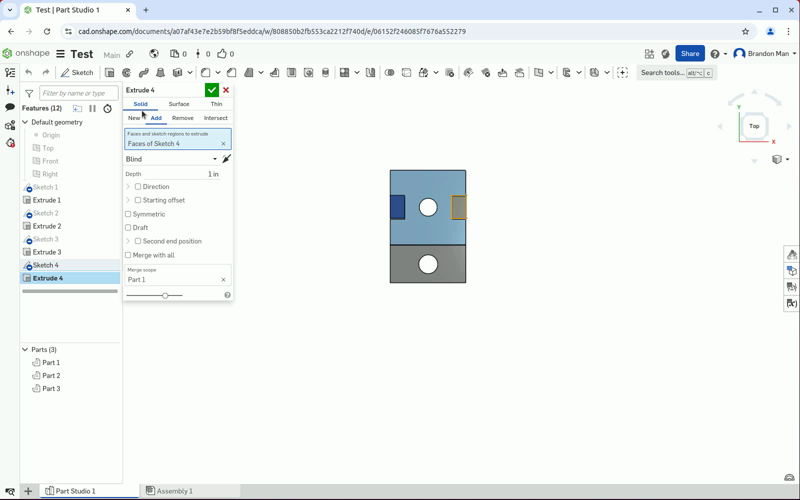
mouse_move(137, 120)
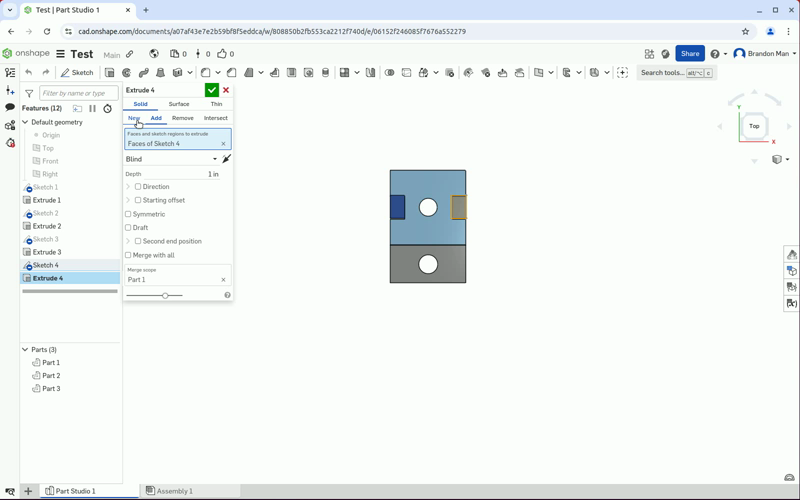
click(137, 120)
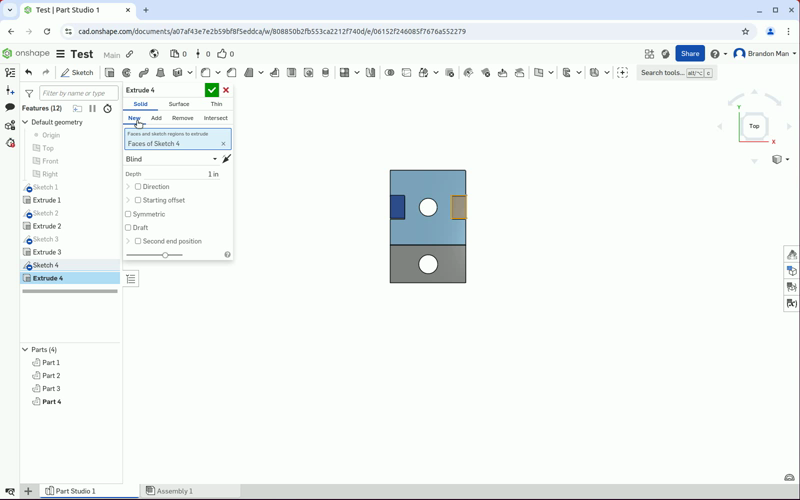
key(tab, 4)
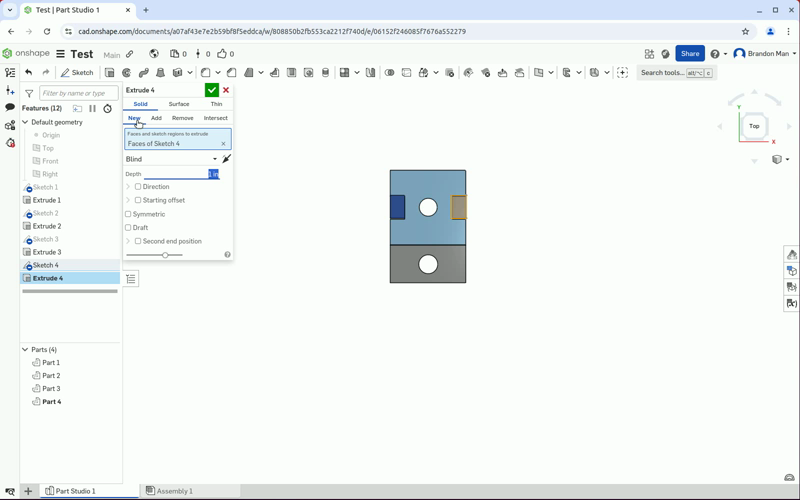
text(7.703)
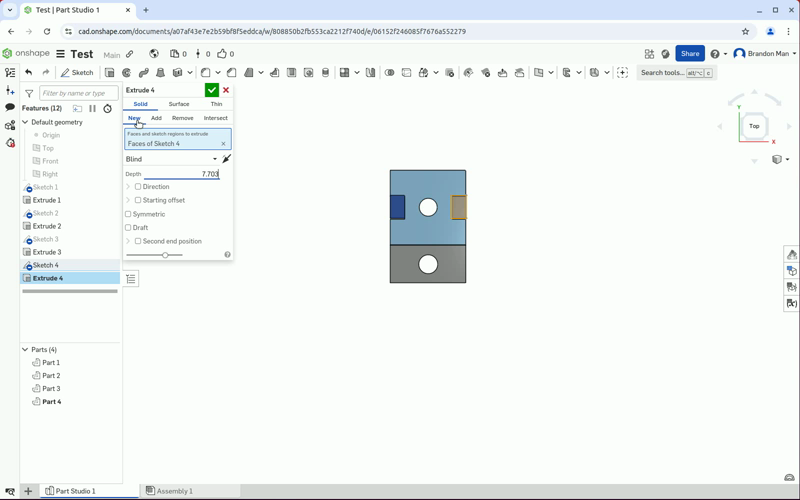
key(enter)
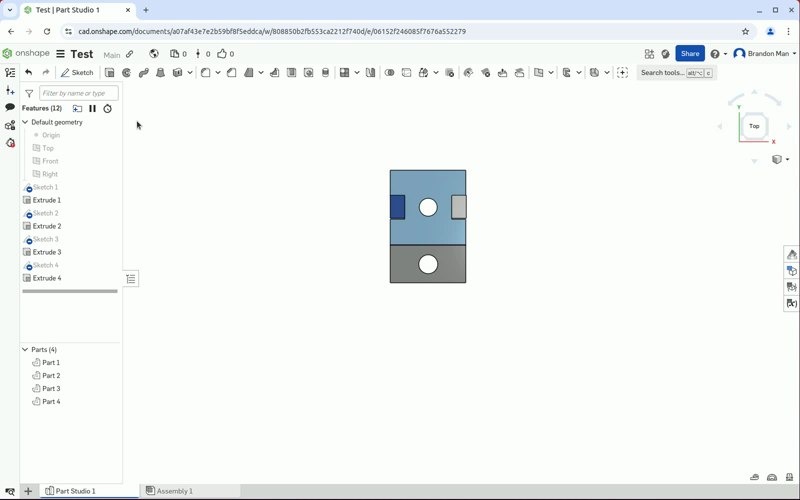
key(shift+h)
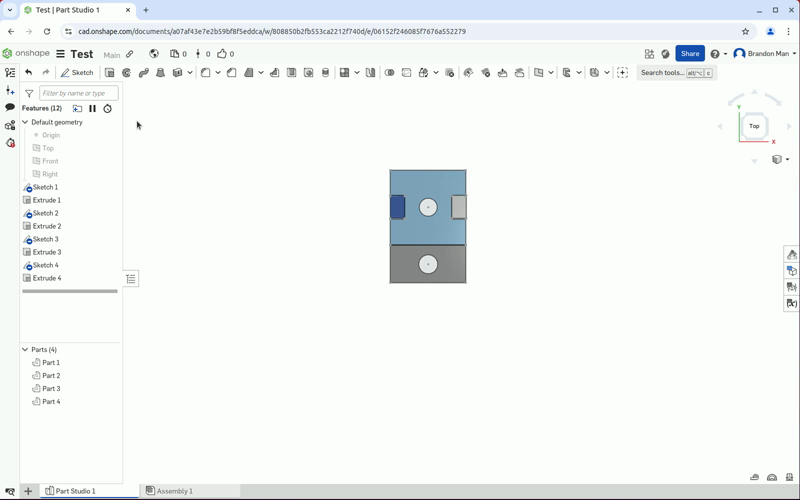
key(shift+h)
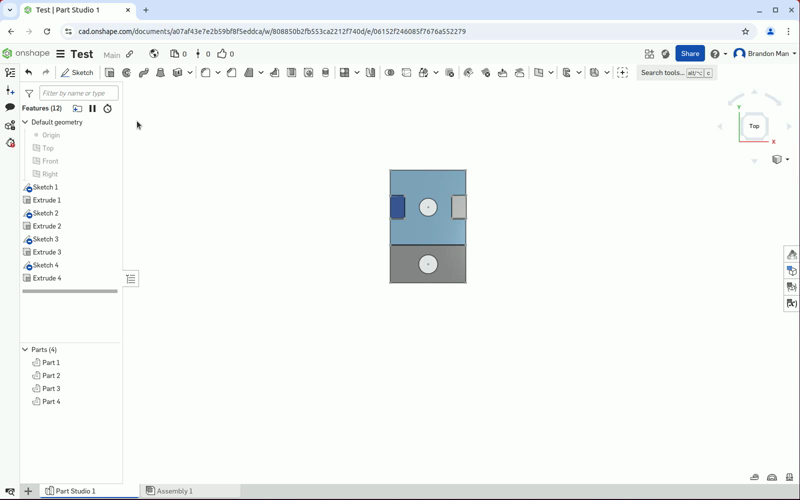
key(shift+7)
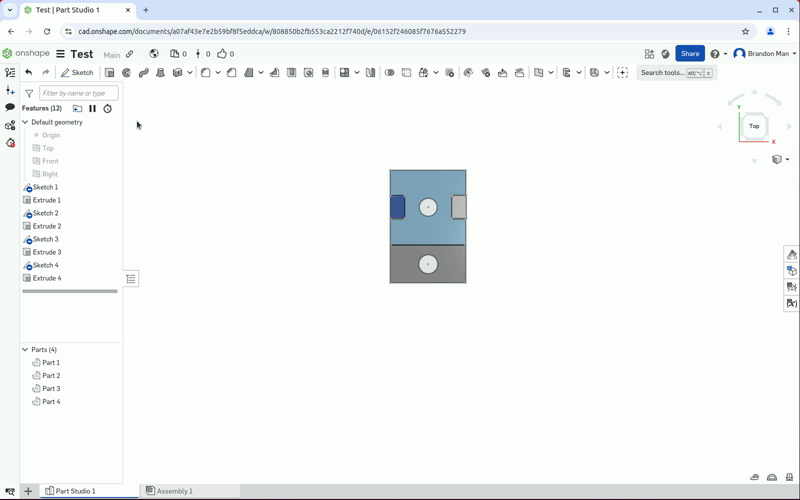
key(up, 3)
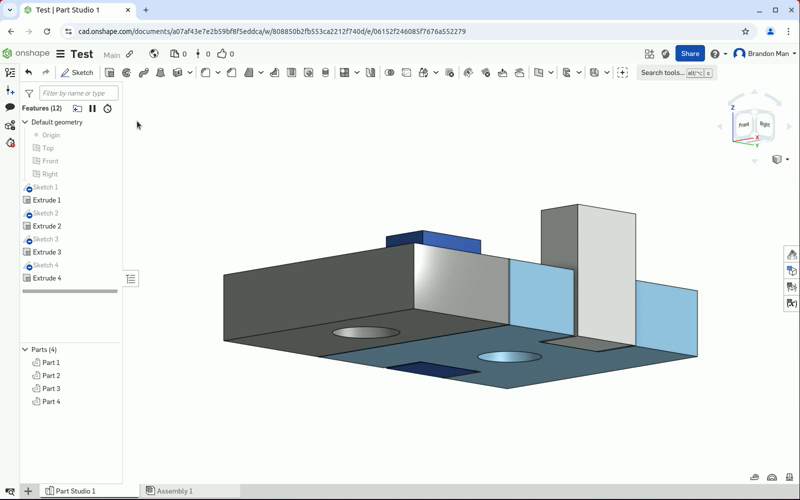
key(left, 3)
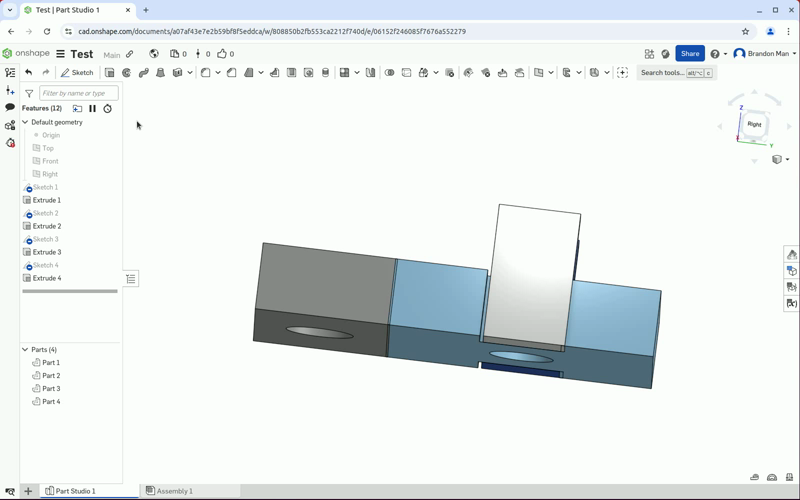
key(right, 3)
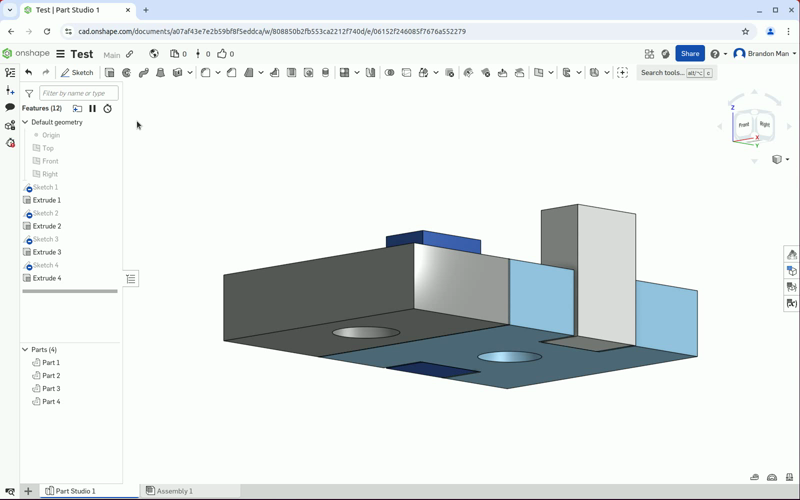
key(down, 3)
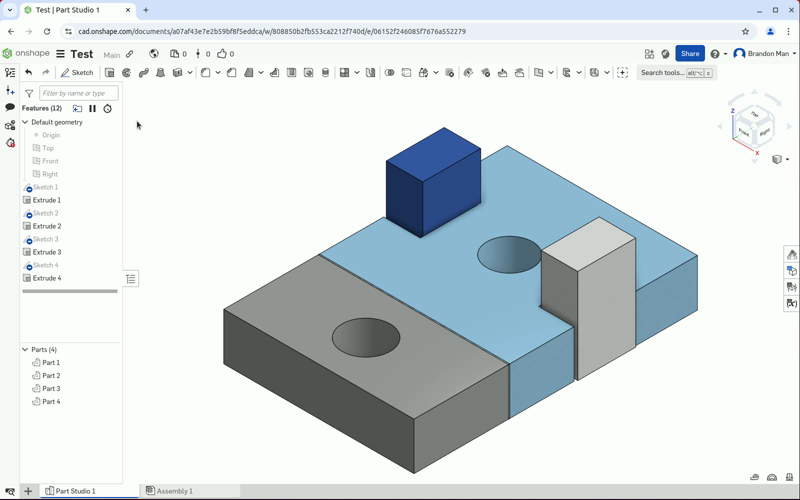
mouse_move(73, 189)
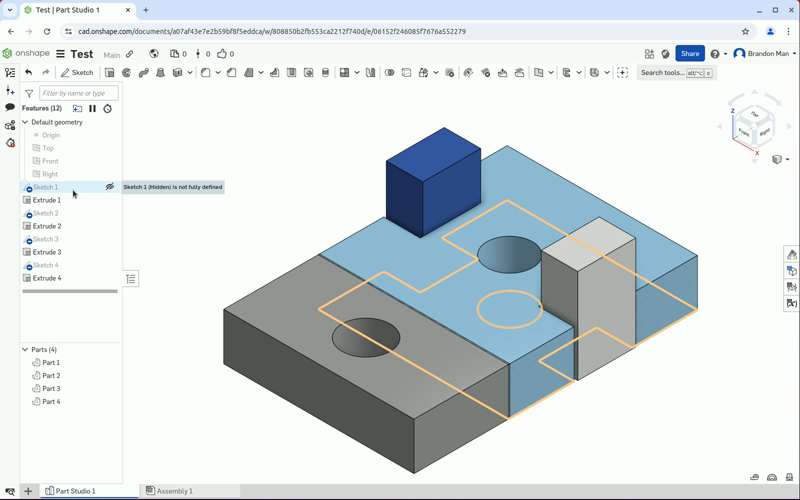
click(73, 189)